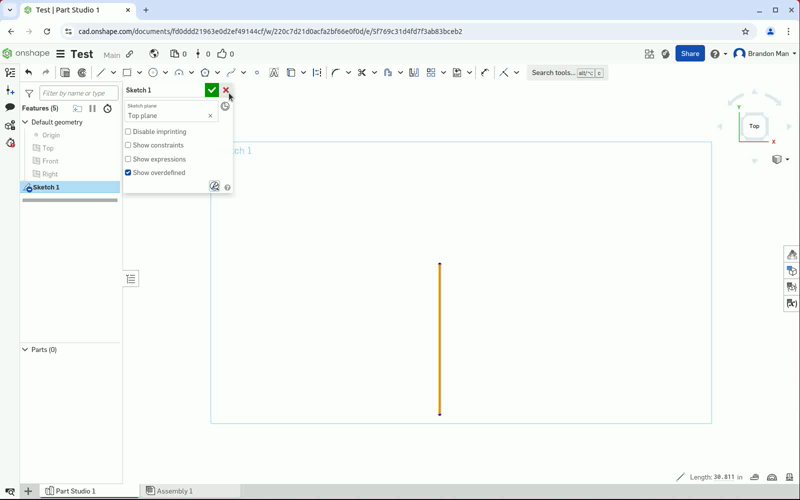
key(shift+h)
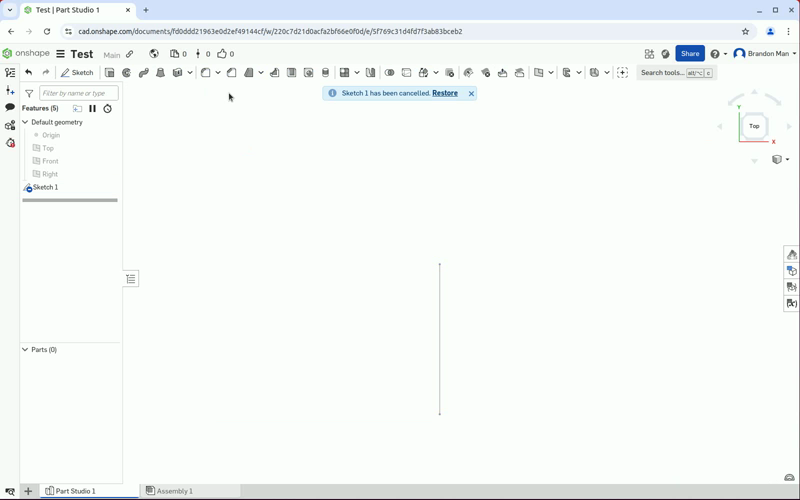
key(shift+s)
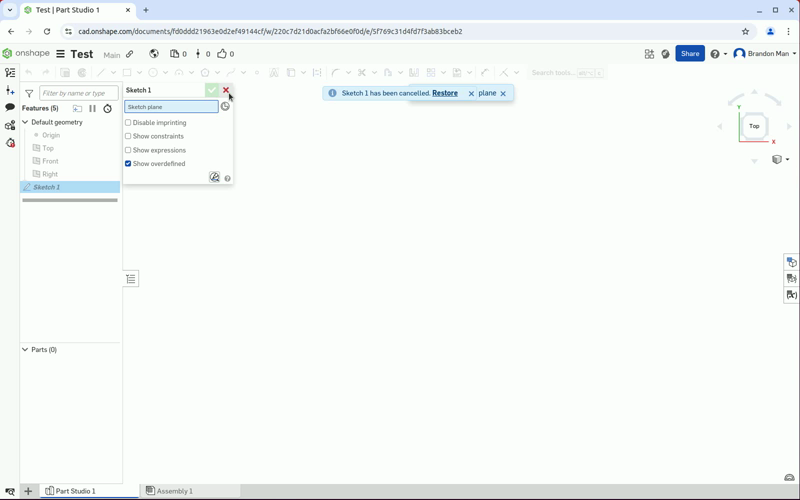
mouse_move(73, 150)
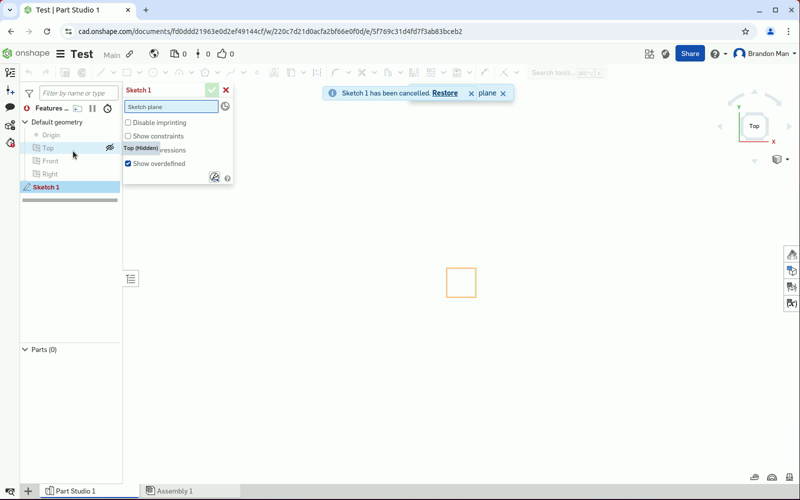
click(73, 150)
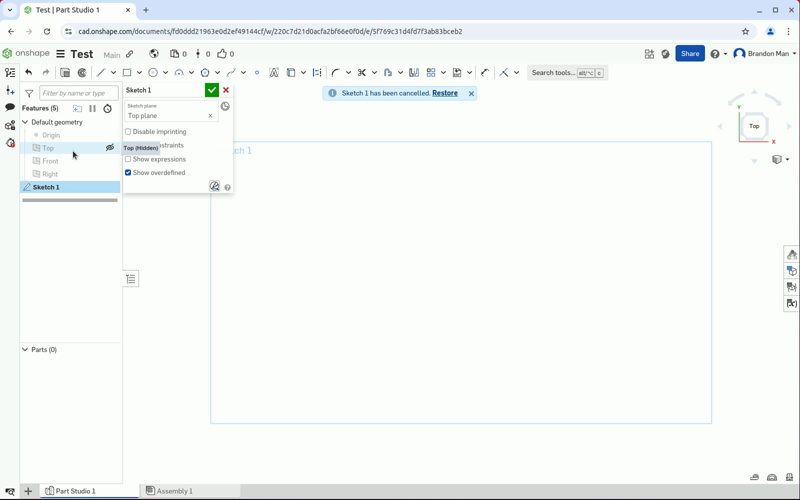
mouse_move(73, 352)
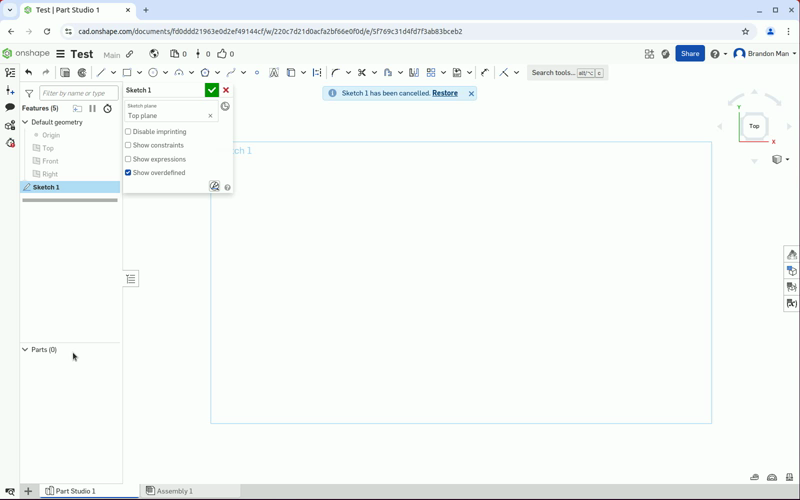
key(y)
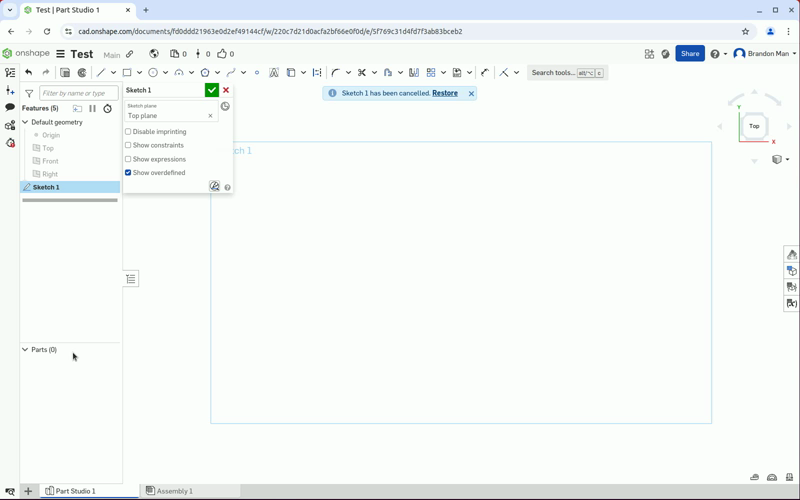
key(l)
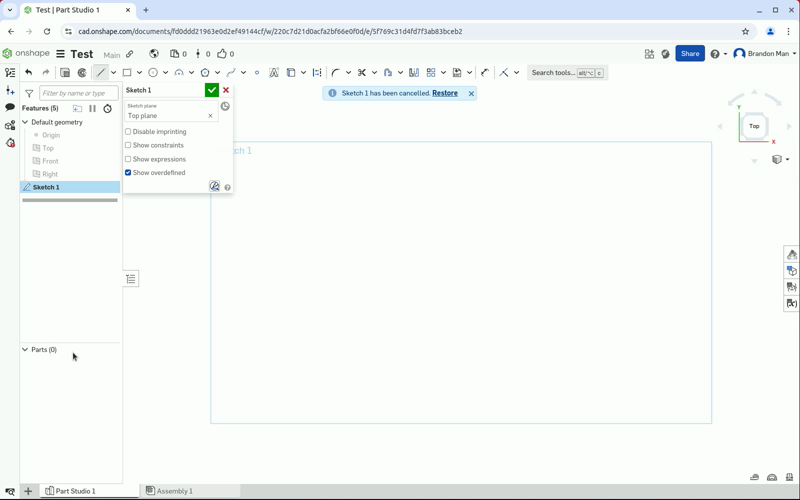
key_down(shift)
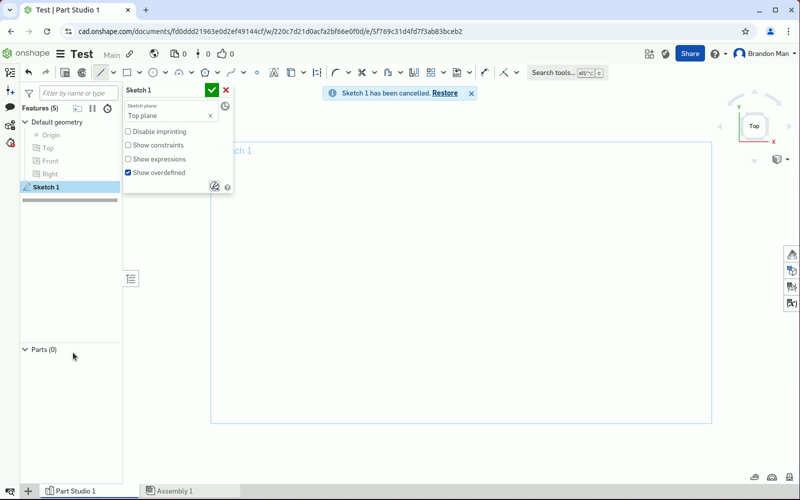
mouse_move(447, 238)
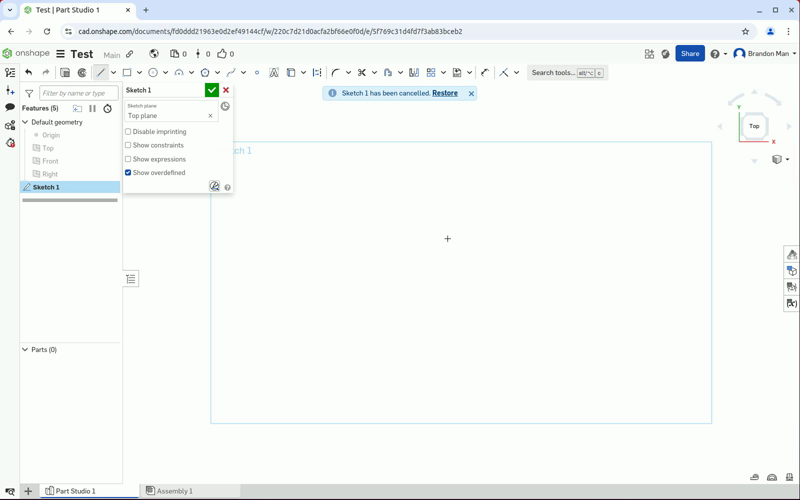
click(447, 238)
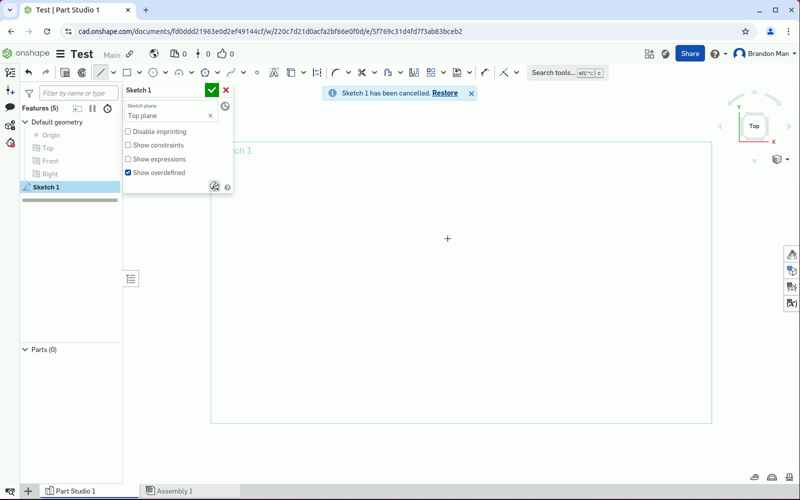
key_up(shift)
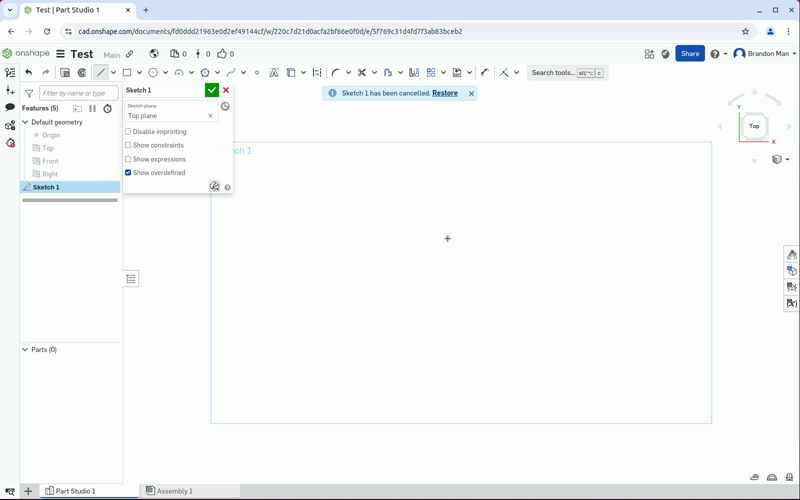
key_down(shift)
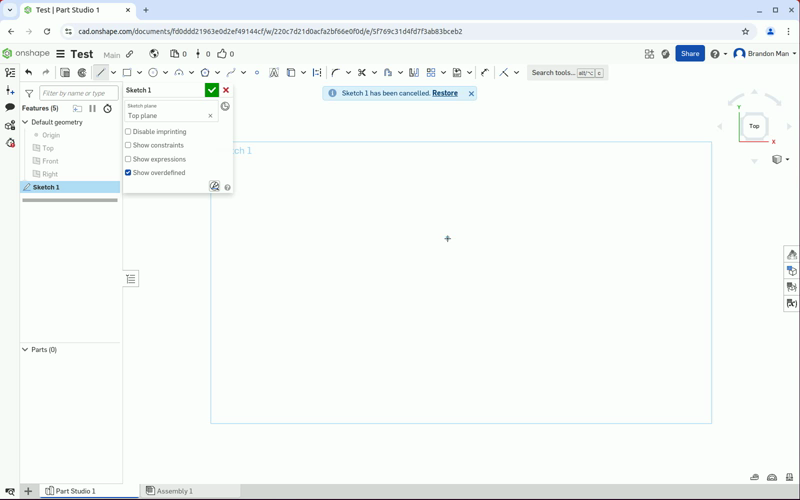
mouse_move(560, 238)
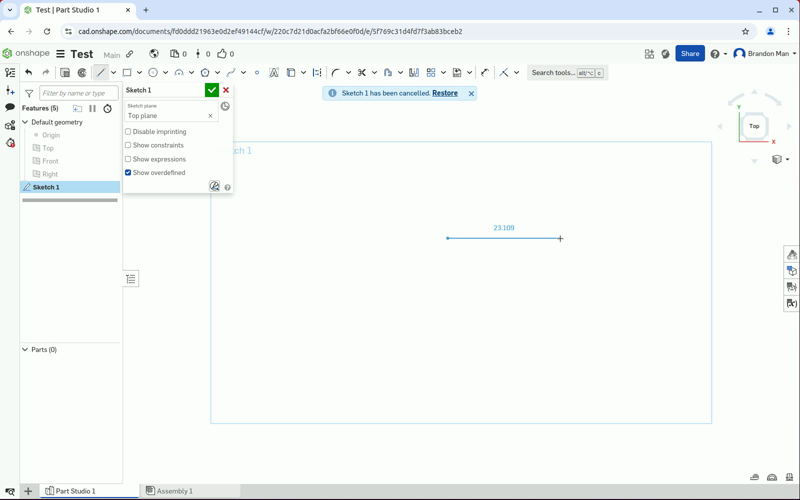
click(560, 238)
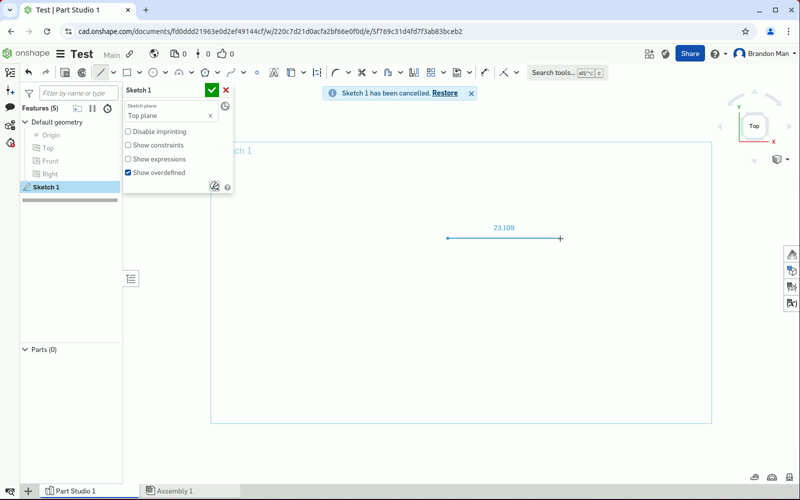
key_up(shift)
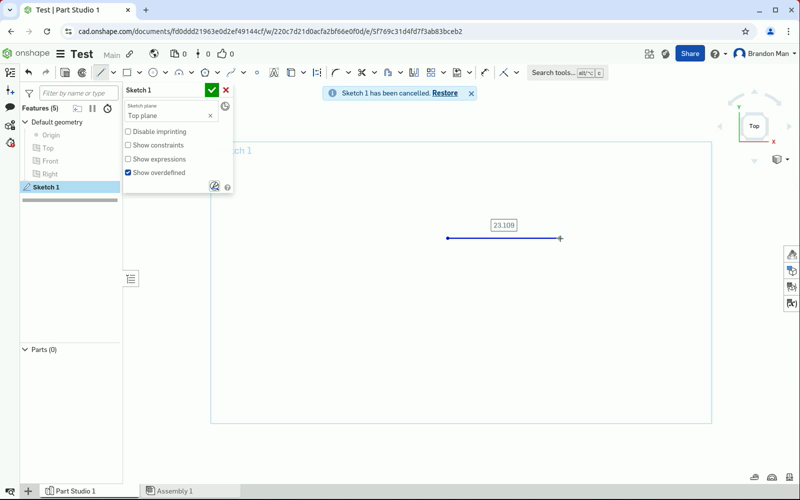
key_down(shift)
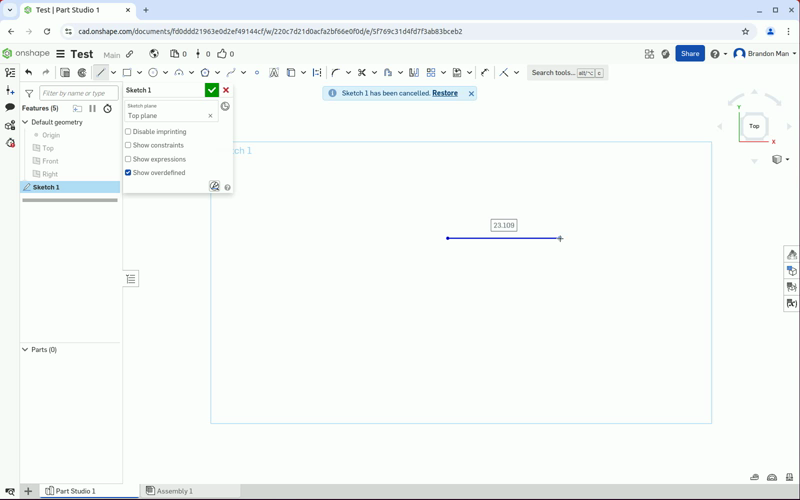
mouse_move(589, 238)
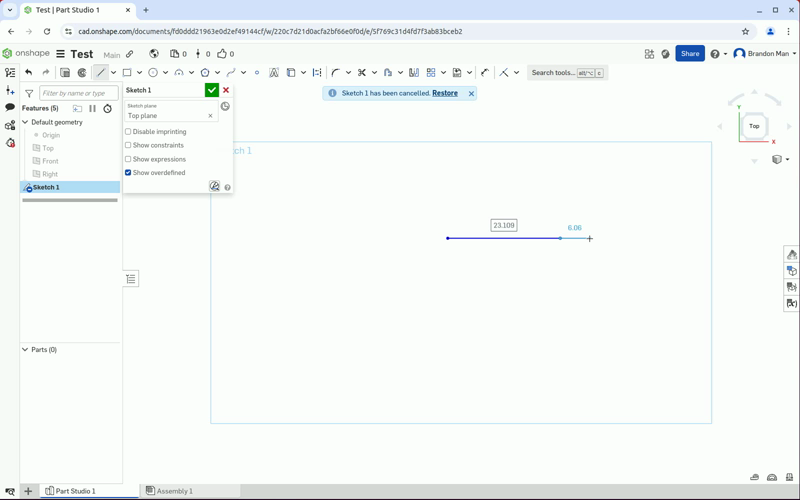
mouse_move(560, 181)
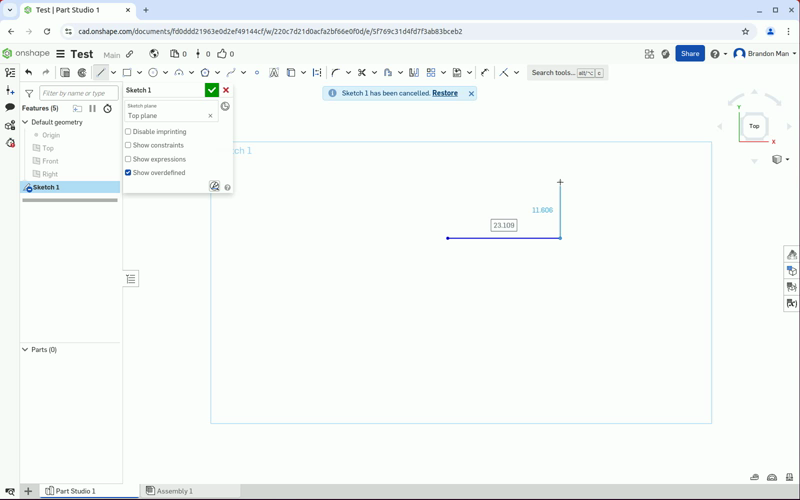
click(560, 181)
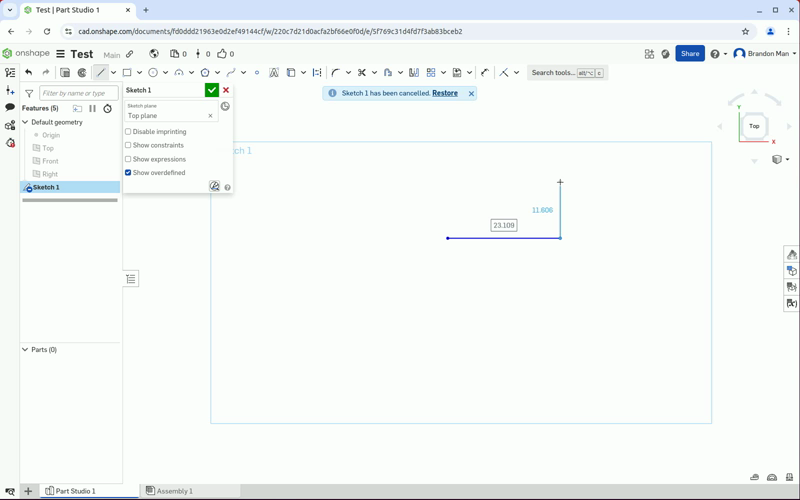
key_up(shift)
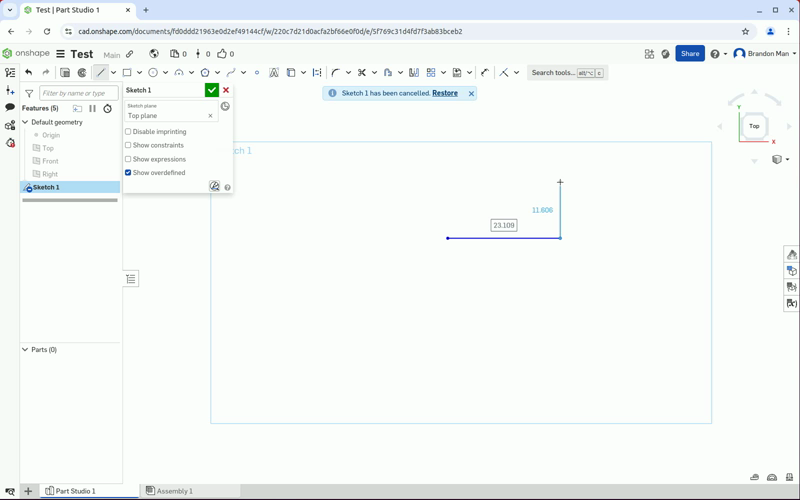
key_down(shift)
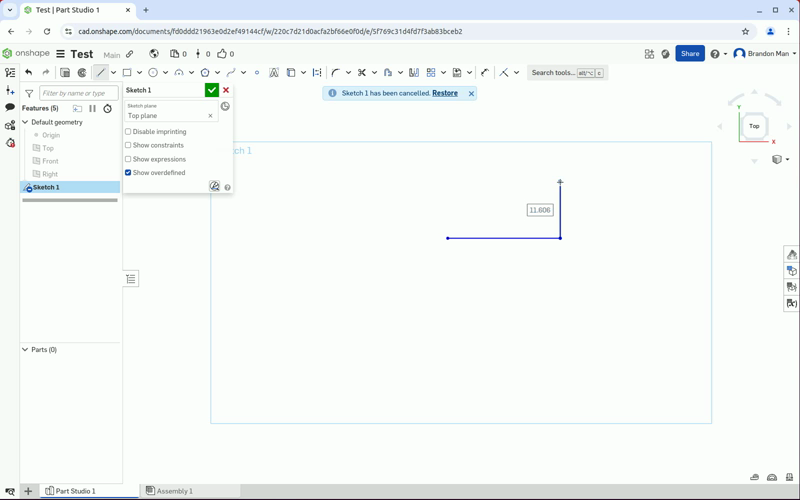
mouse_move(447, 181)
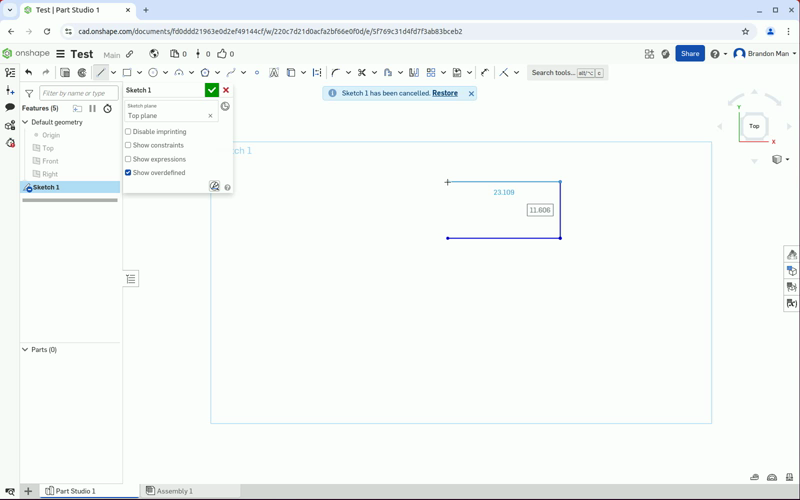
click(447, 181)
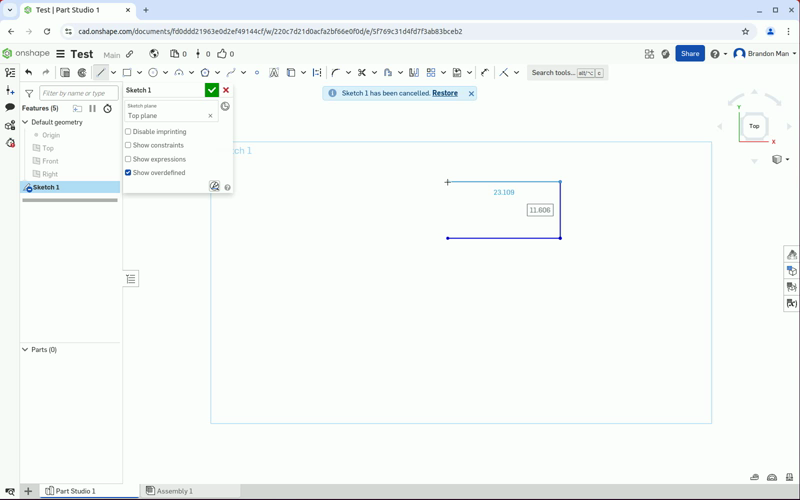
key_up(shift)
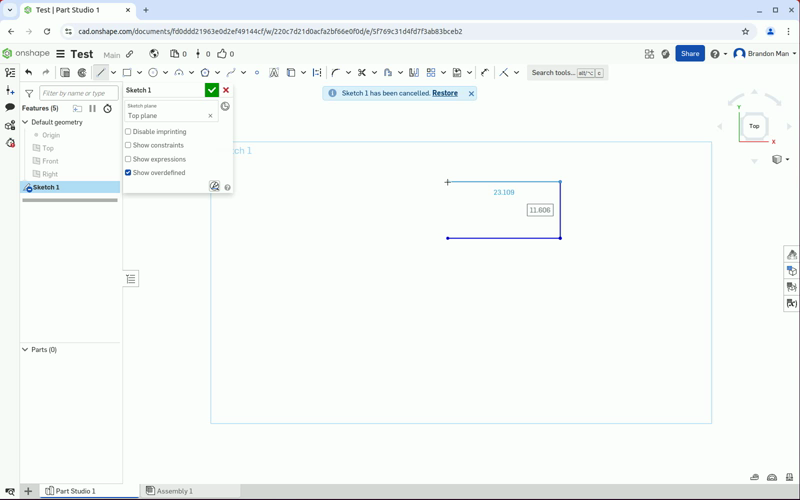
mouse_move(477, 181)
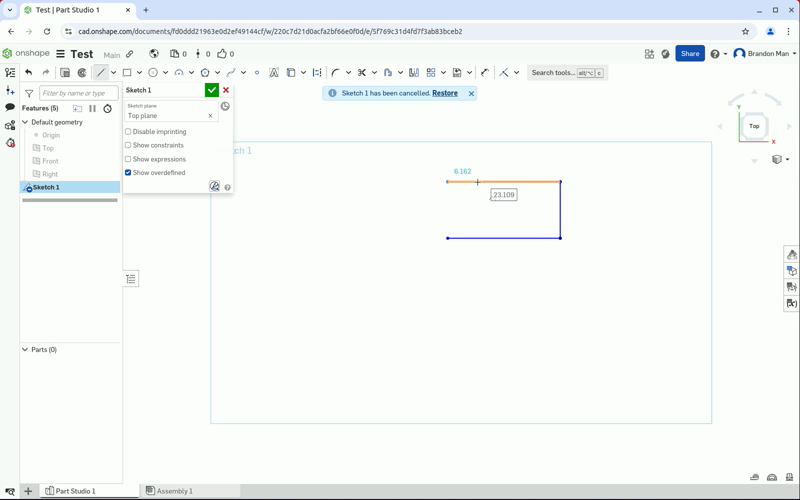
key_down(shift)
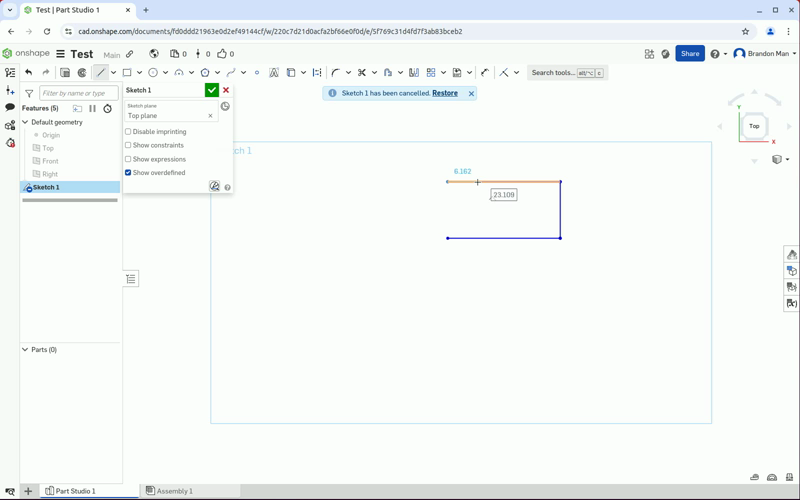
mouse_move(447, 238)
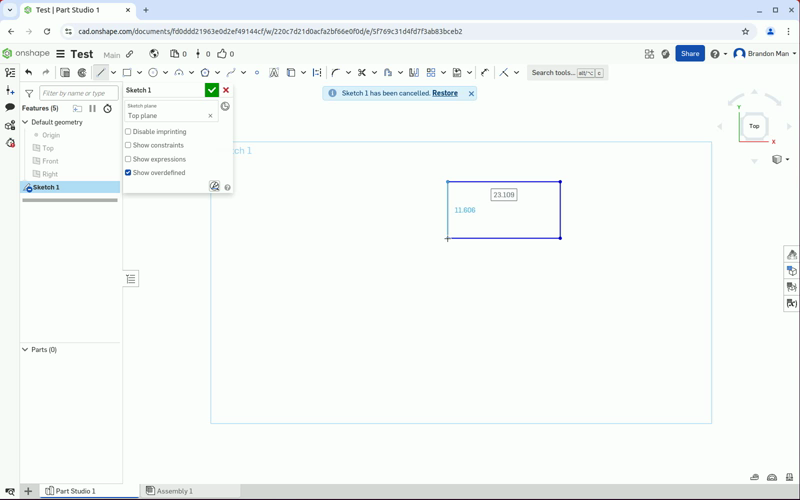
key_up(shift)
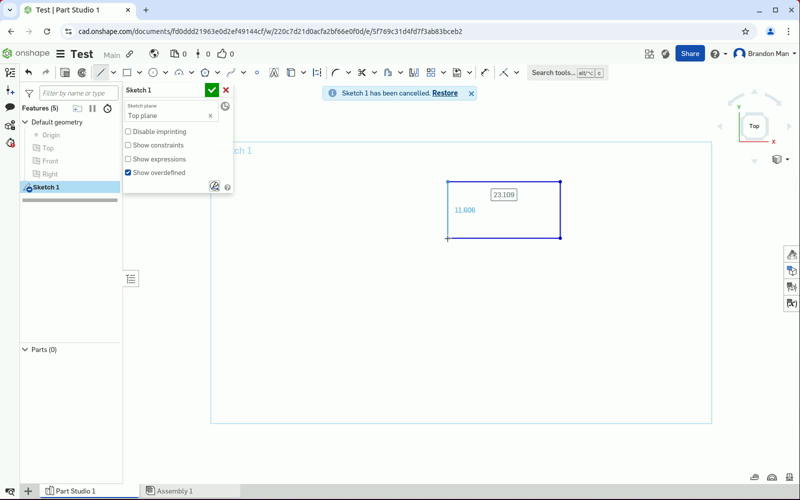
click(447, 238)
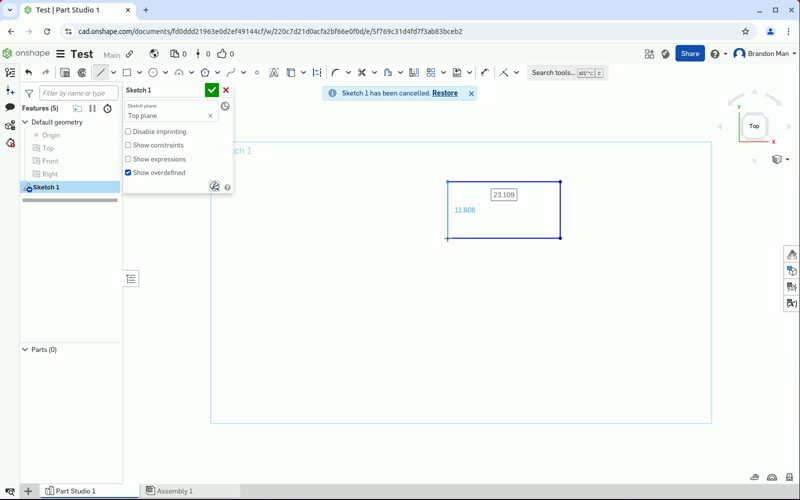
key(esc)
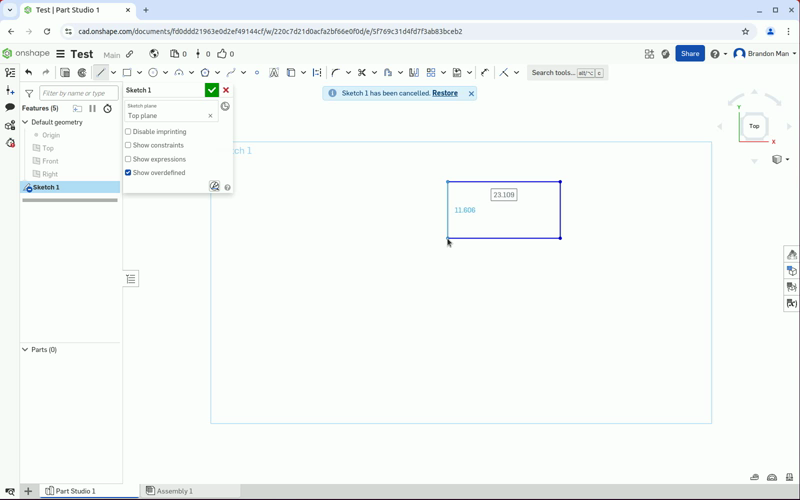
mouse_move(529, 205)
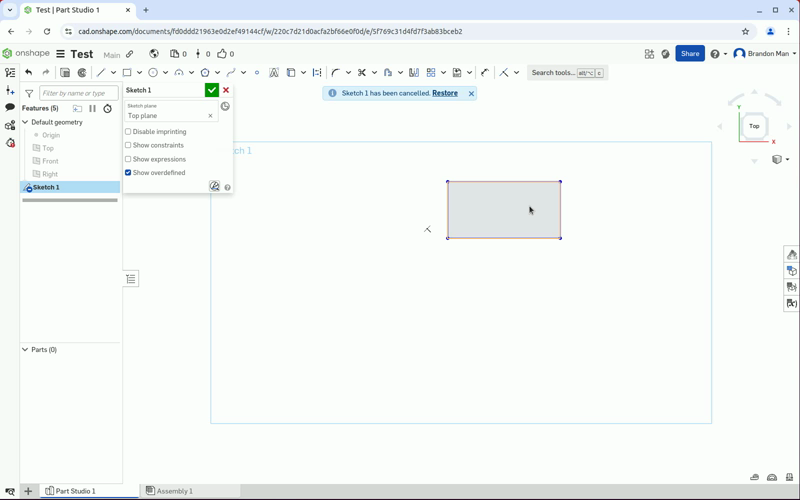
click(529, 205)
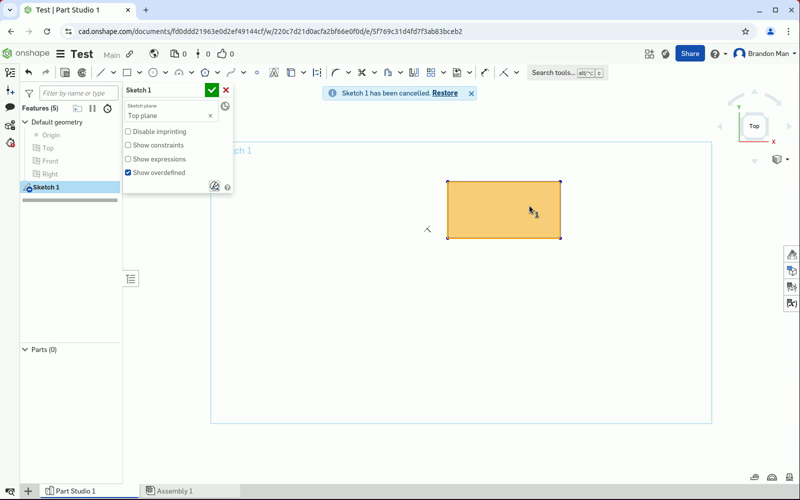
mouse_move(73, 352)
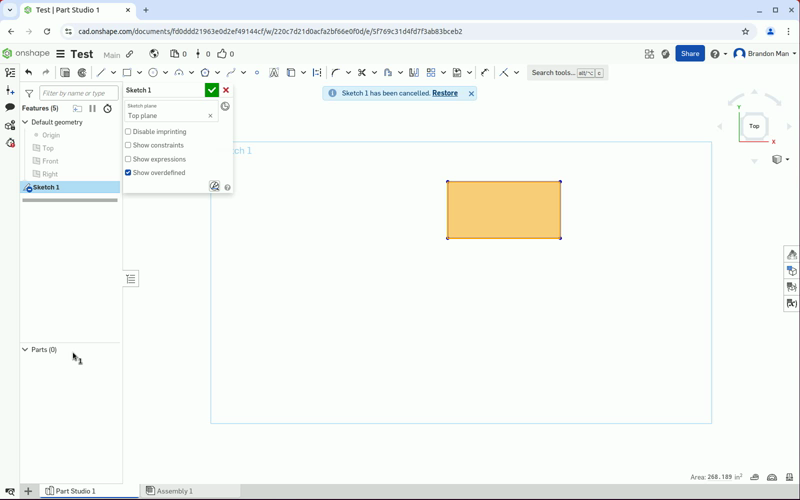
key(shift+y)
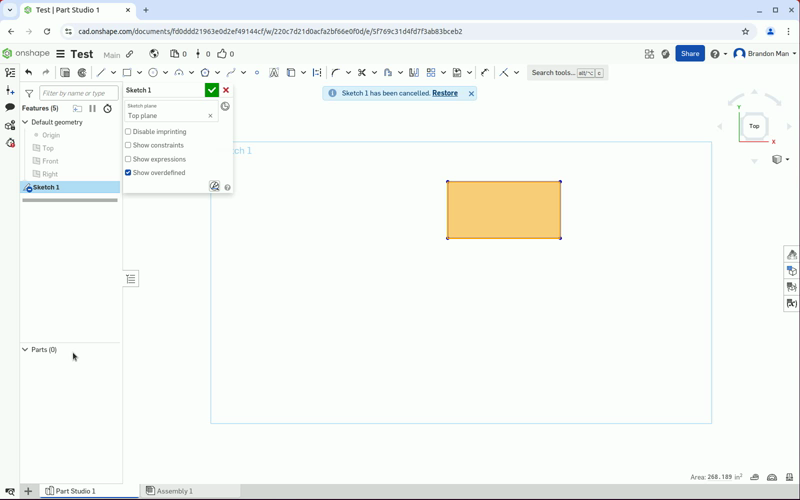
key(shift+e)
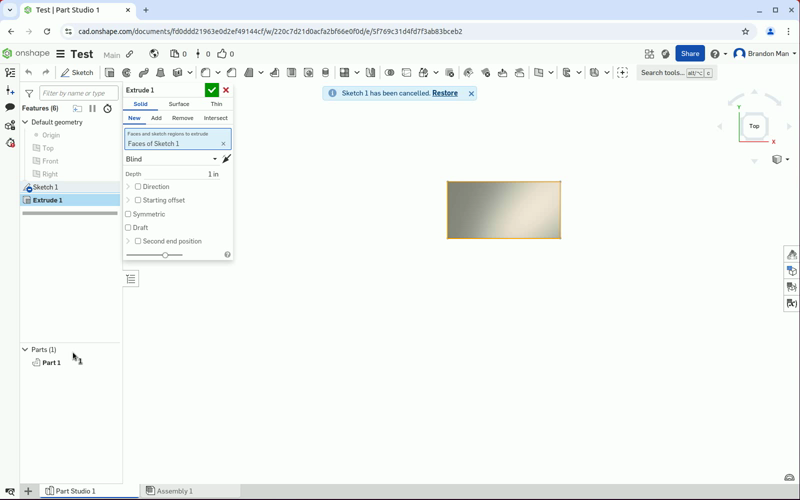
mouse_move(143, 106)
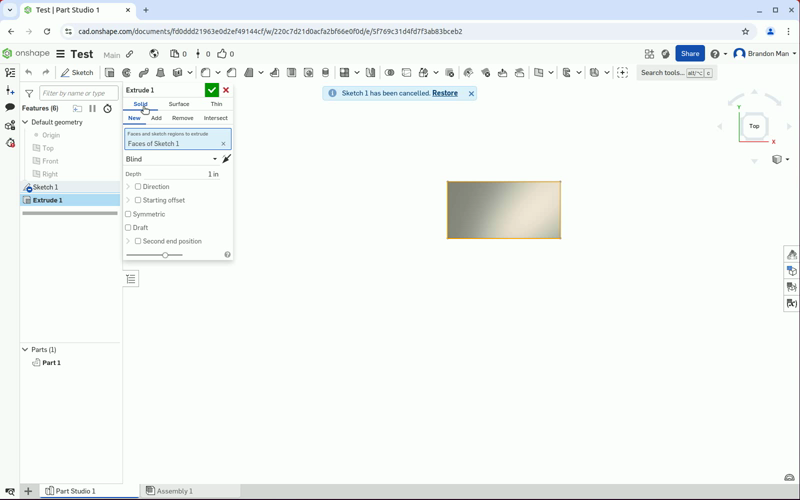
click(143, 106)
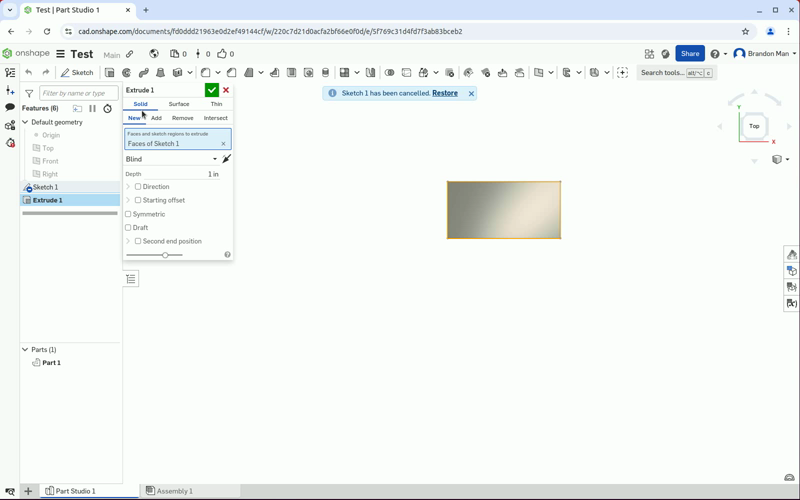
mouse_move(137, 120)
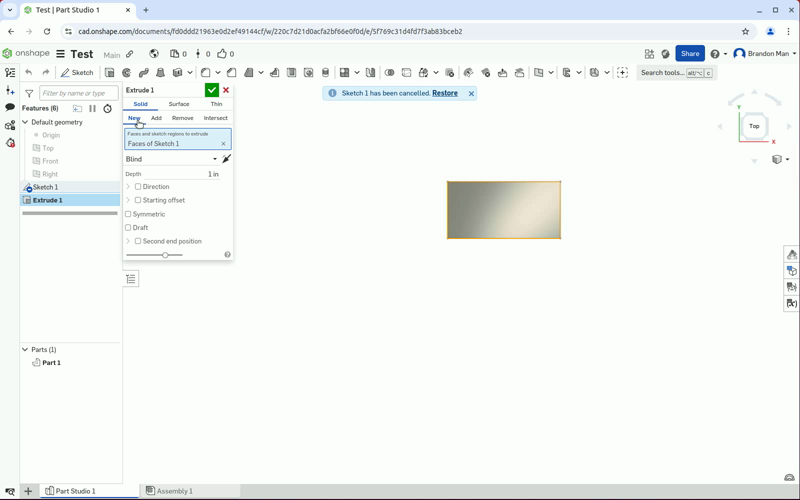
click(137, 120)
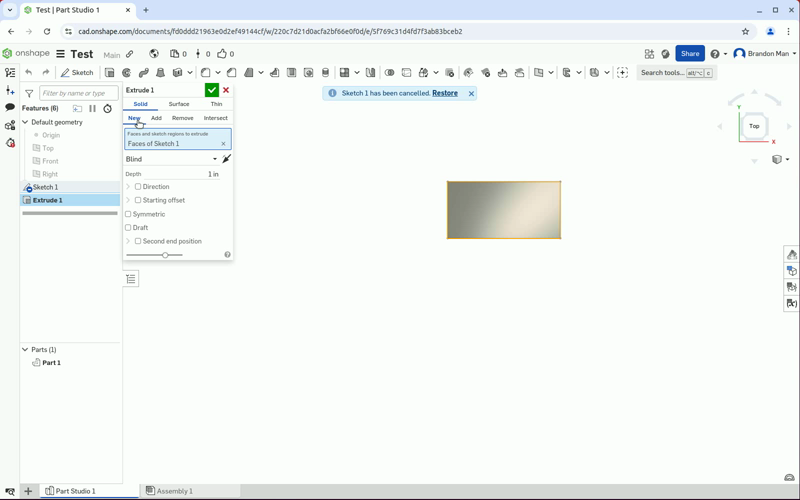
key(tab, 4)
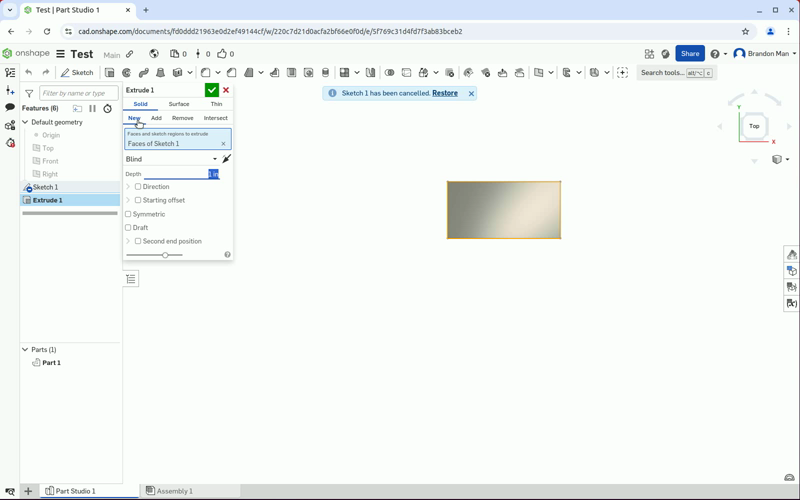
text(23.108)
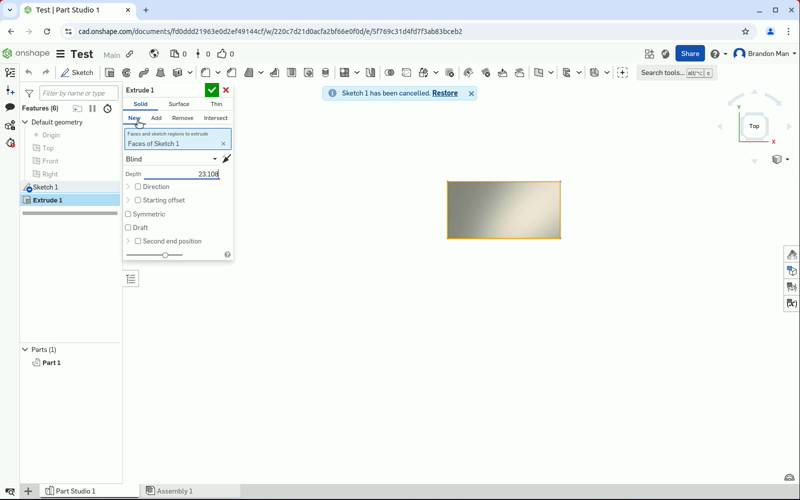
key(enter)
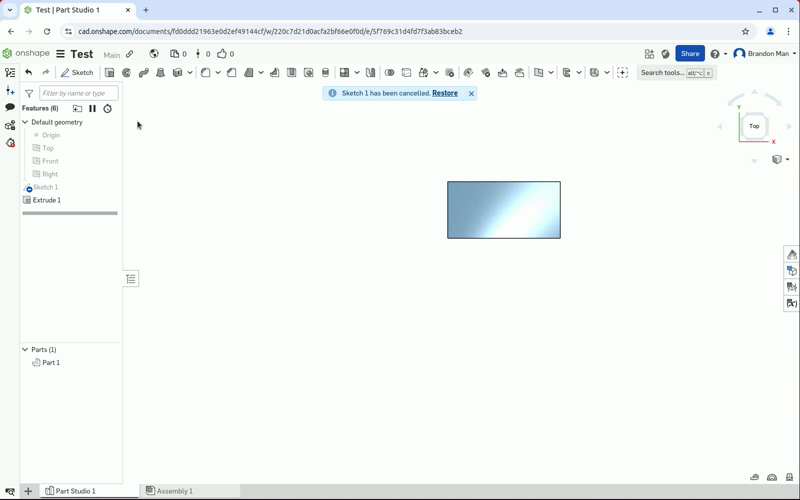
key(shift+h)
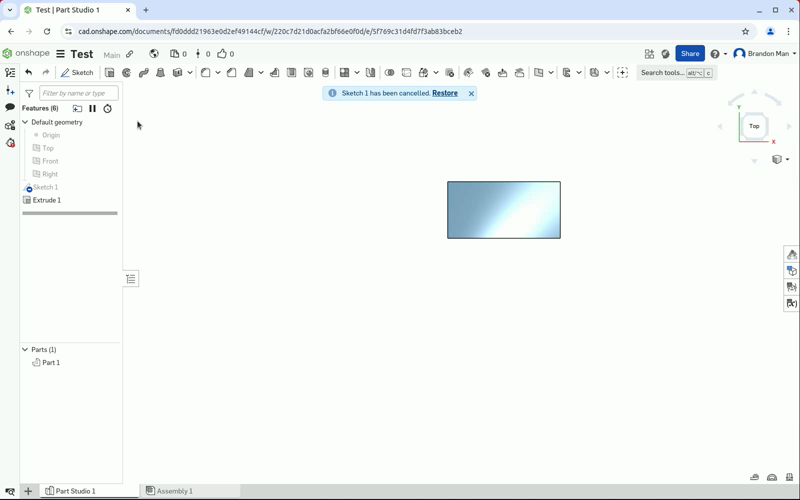
key(shift+h)
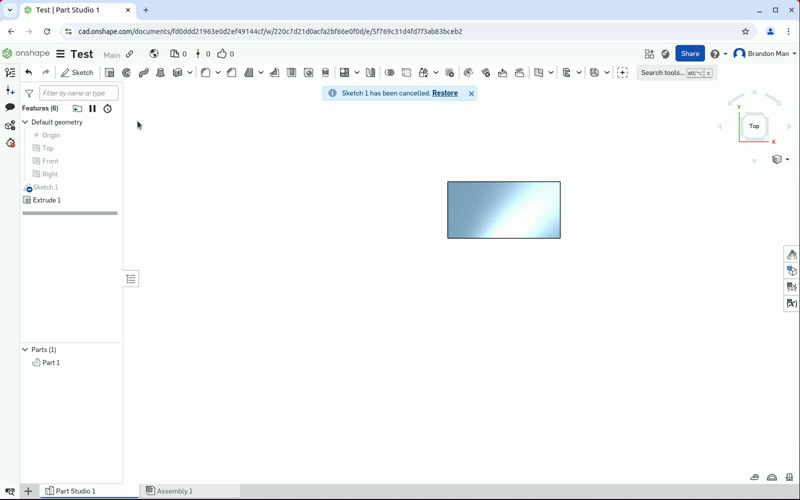
mouse_move(73, 189)
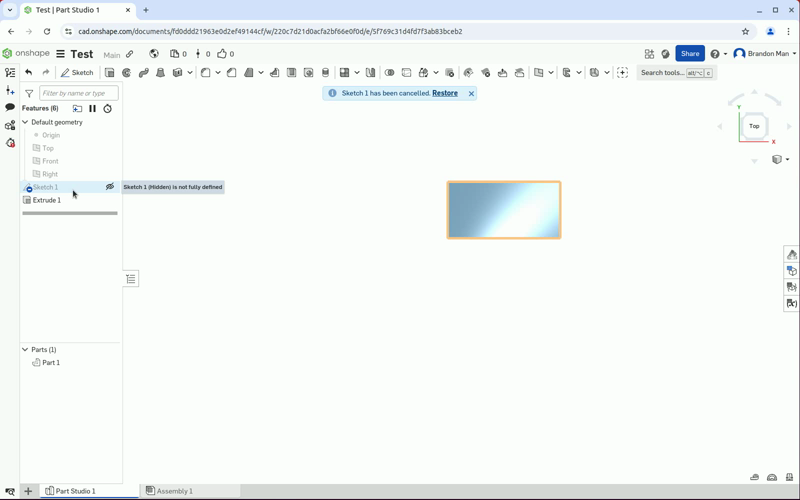
click(73, 189)
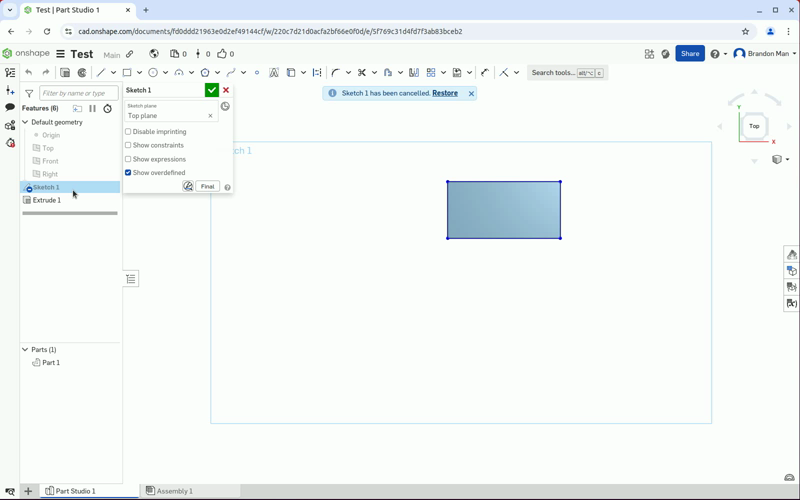
mouse_move(229, 92)
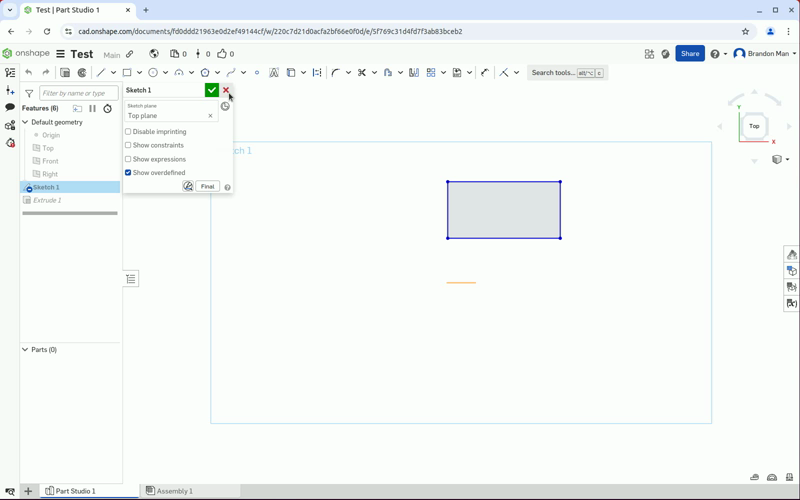
click(229, 92)
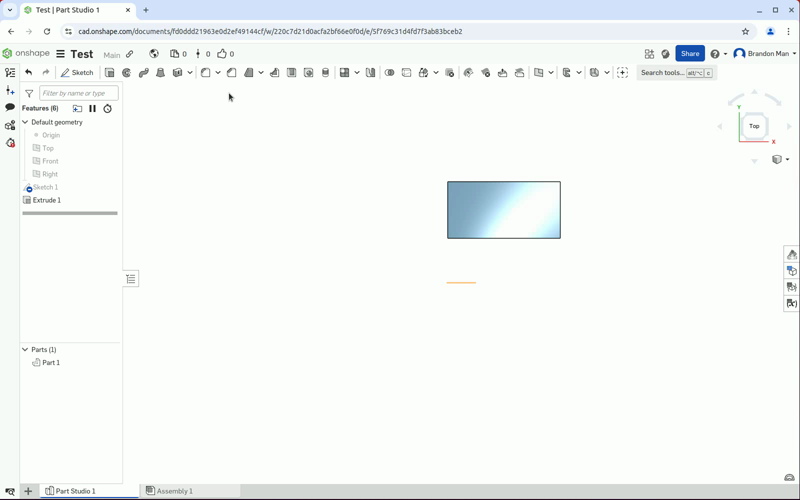
mouse_move(73, 352)
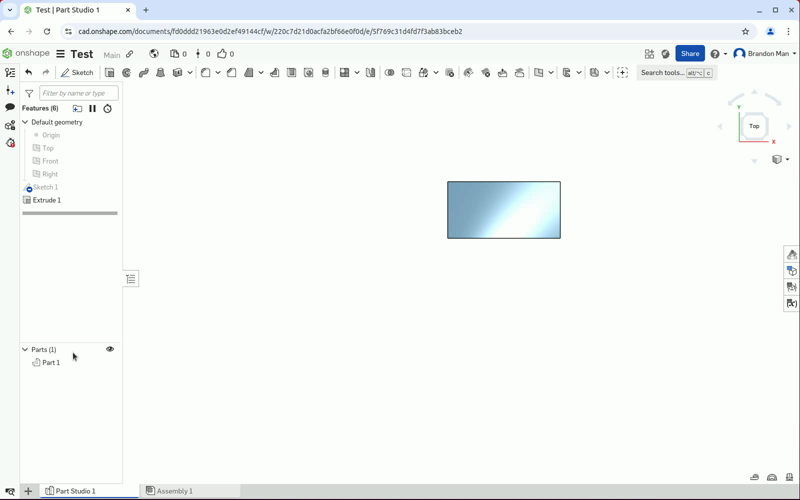
key(y)
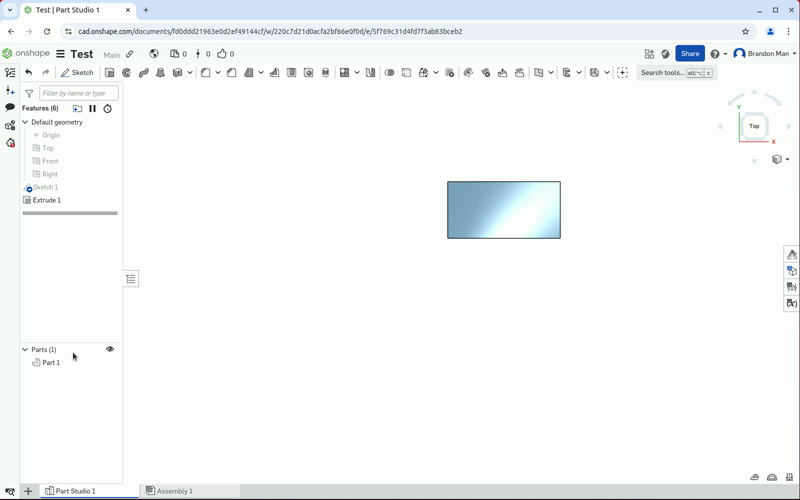
key(shift+p)
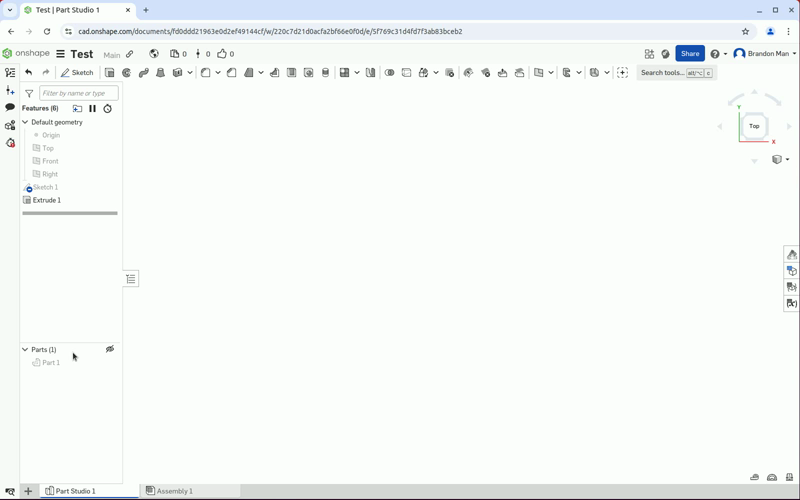
key(space)
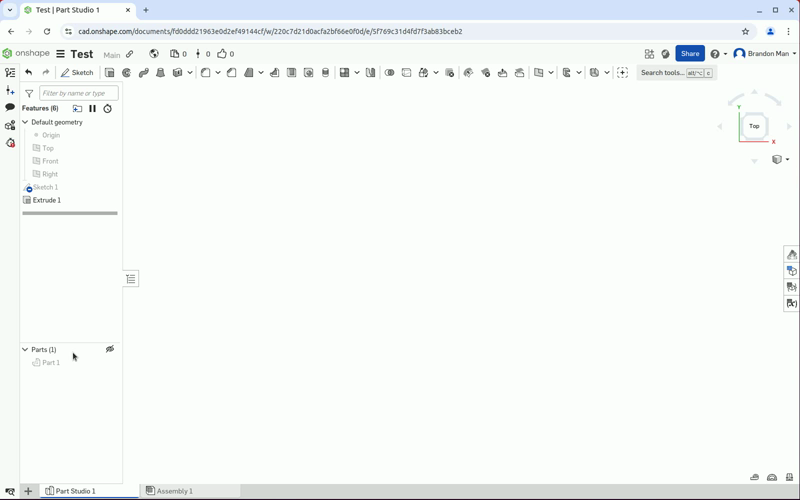
key_down(shift)
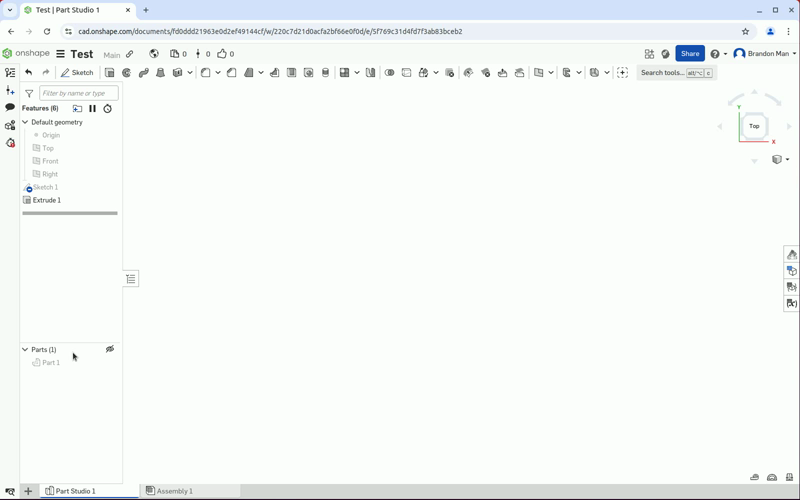
key(up)
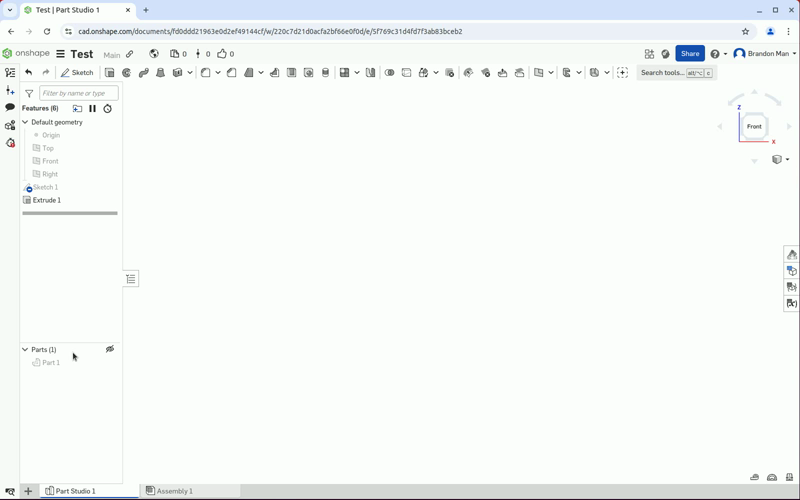
key_up(shift)
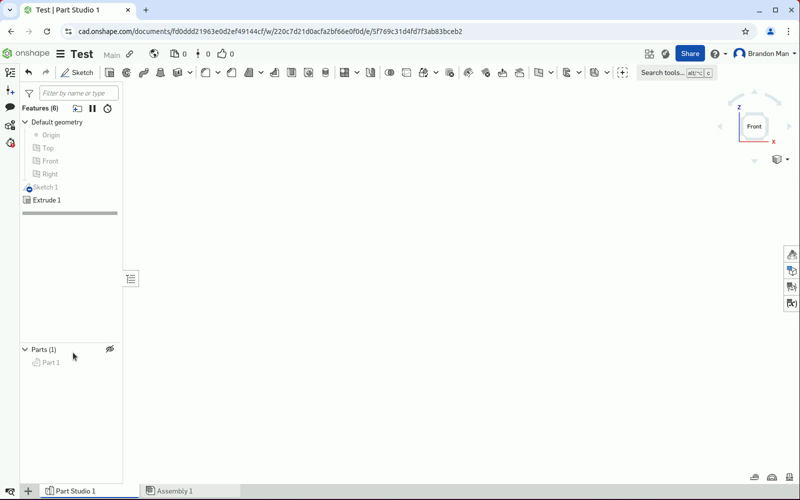
mouse_move(73, 352)
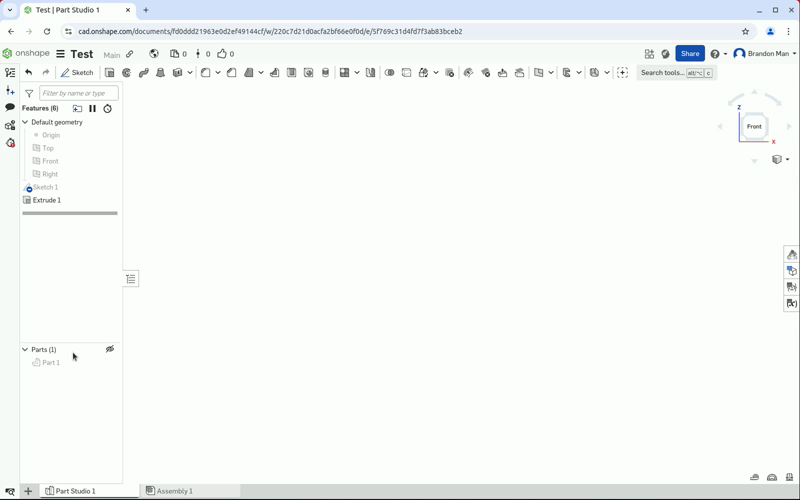
key(shift+y)
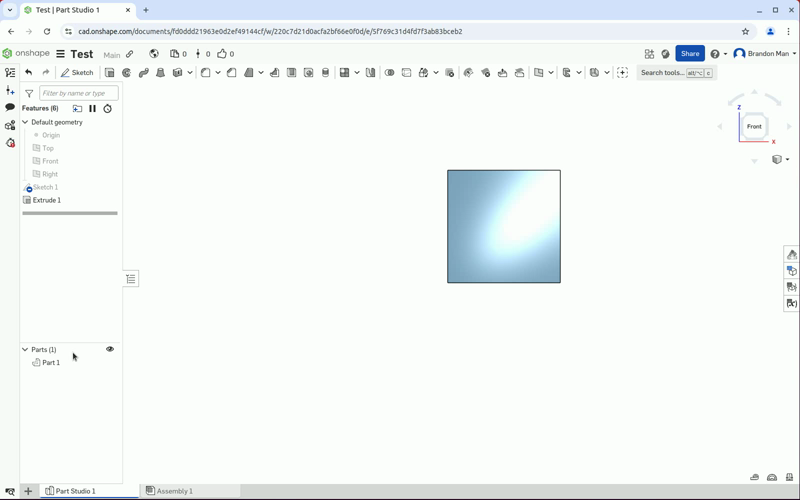
mouse_move(541, 75)
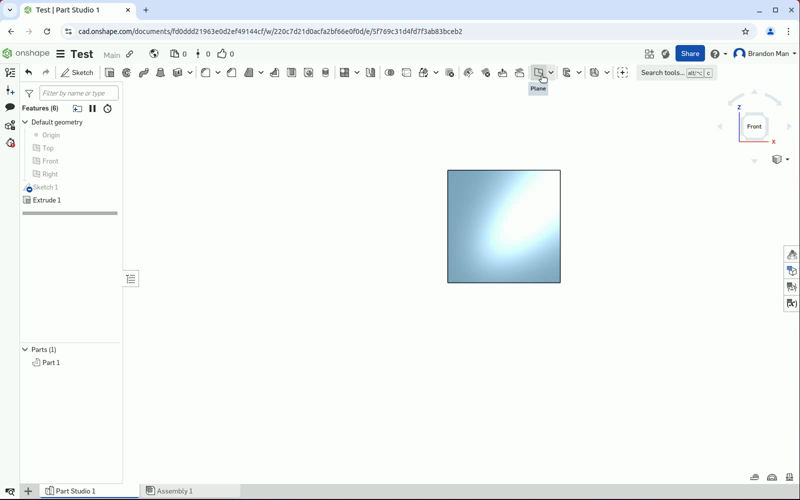
click(541, 75)
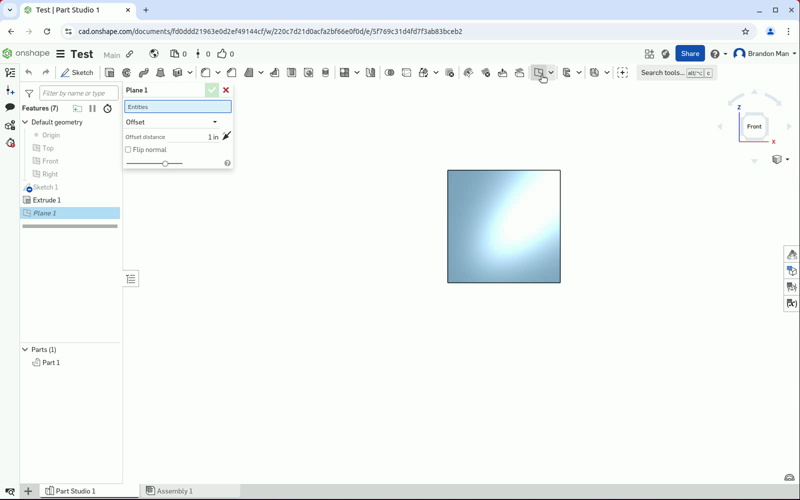
mouse_move(73, 163)
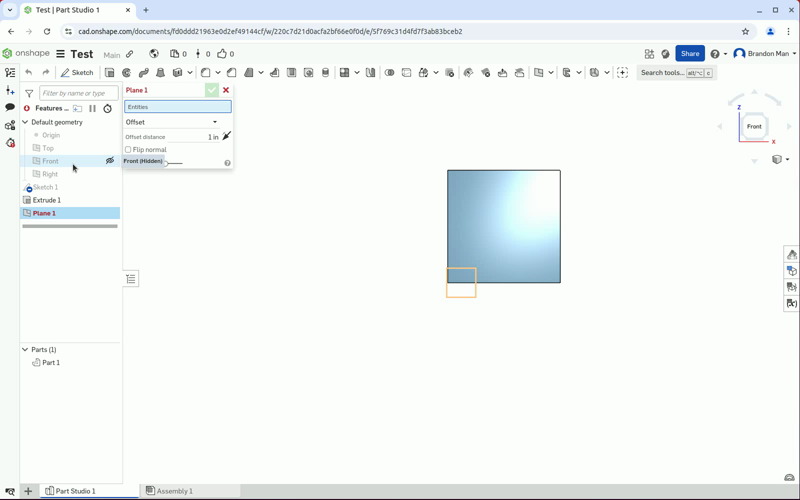
click(73, 163)
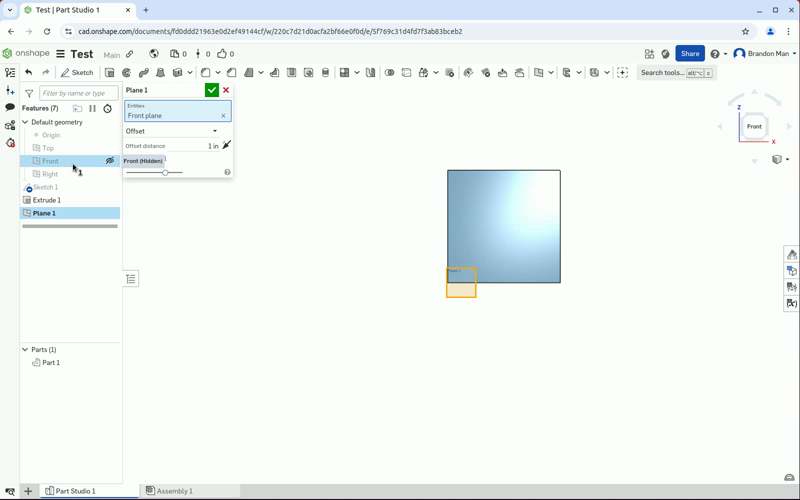
key(tab, 2)
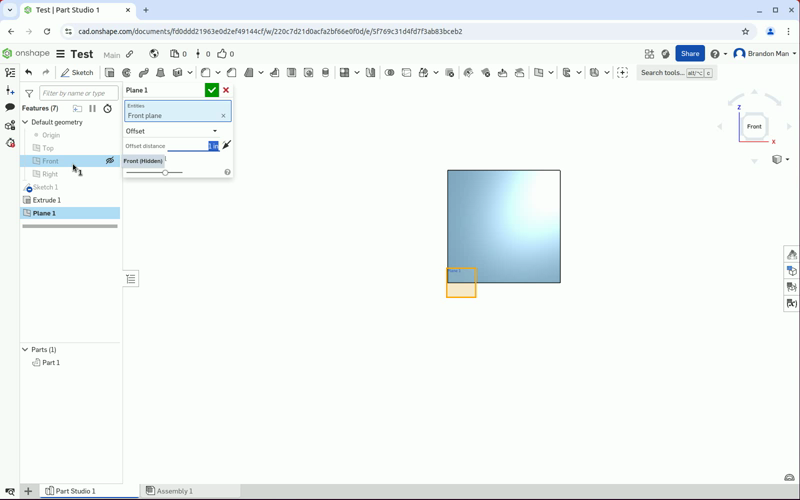
text(9.151)
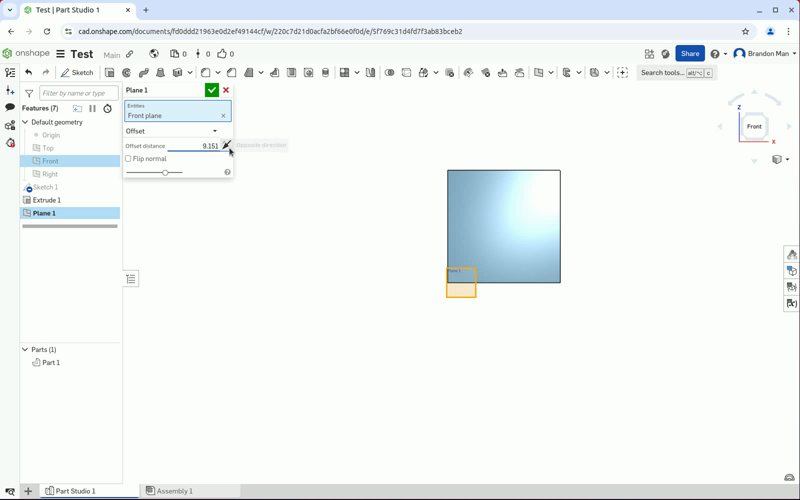
mouse_move(229, 147)
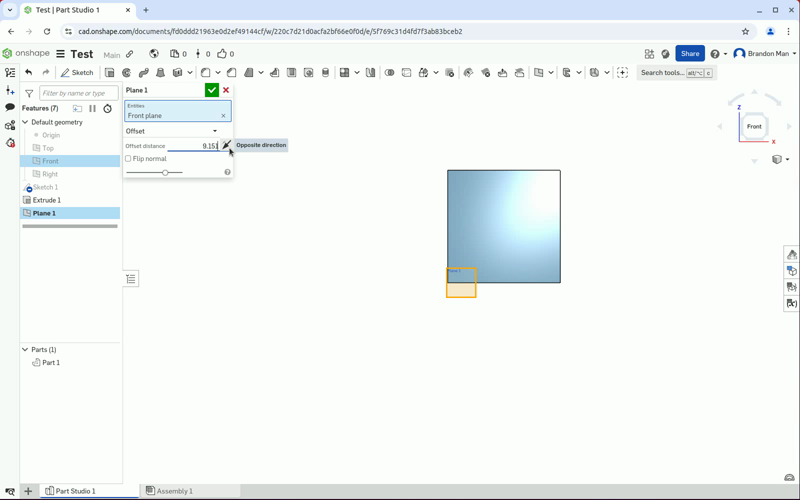
click(229, 147)
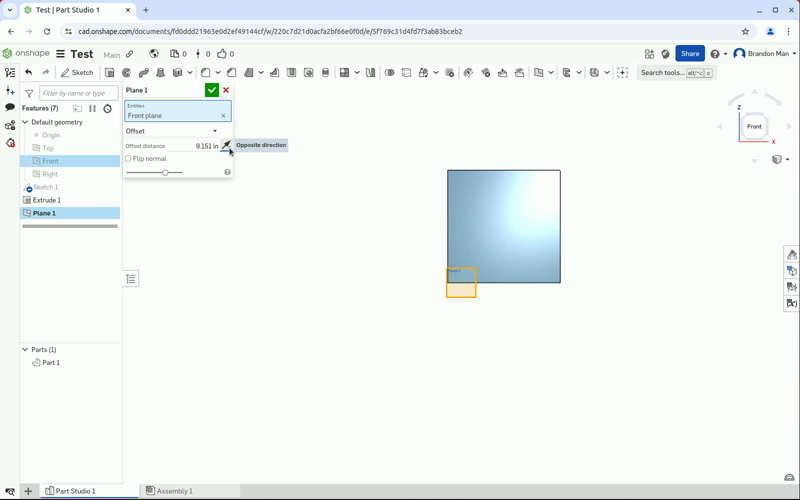
key(enter, 2)
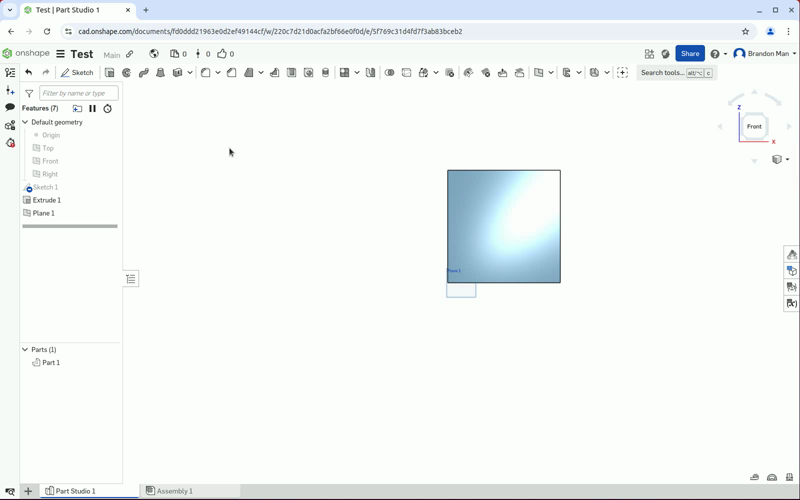
key(shift+s)
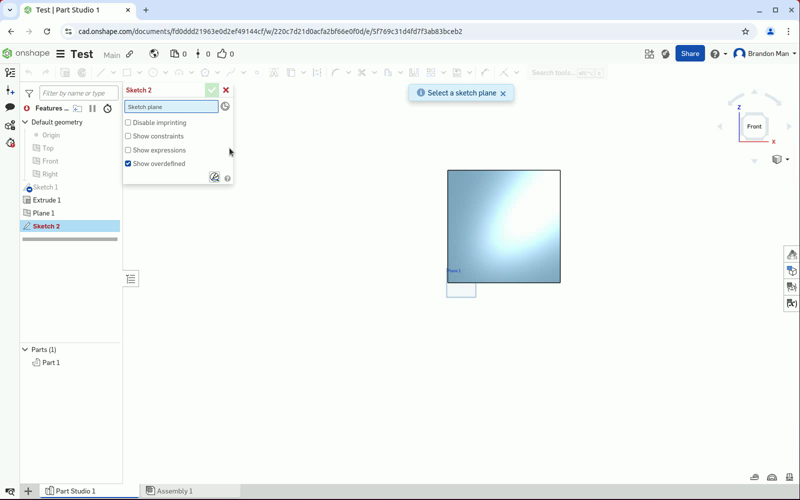
mouse_move(73, 215)
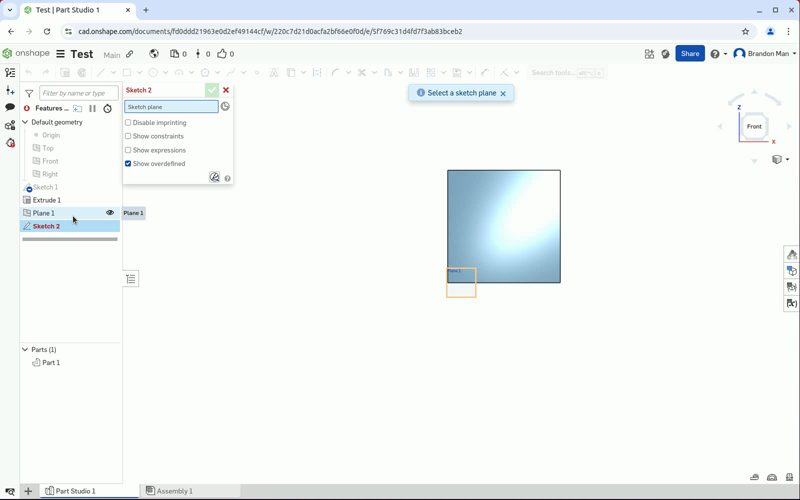
click(73, 215)
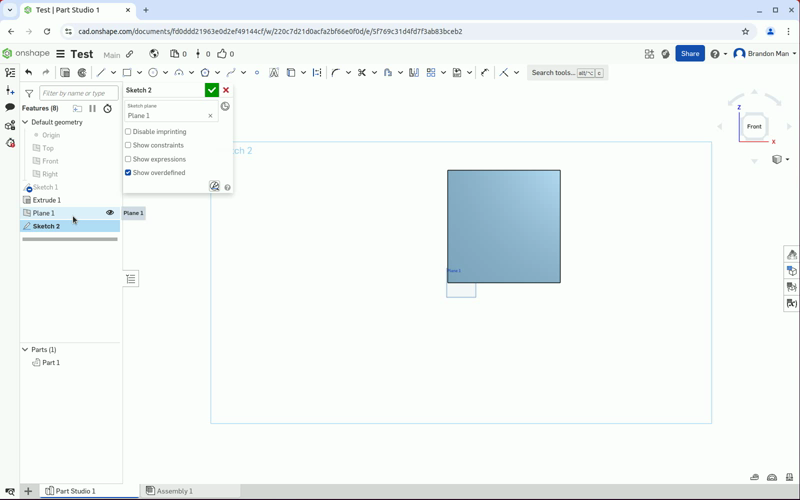
mouse_move(73, 352)
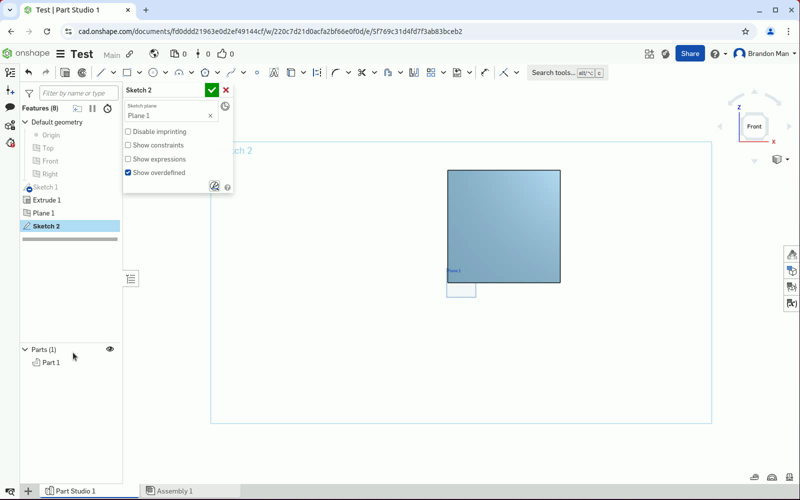
key(y)
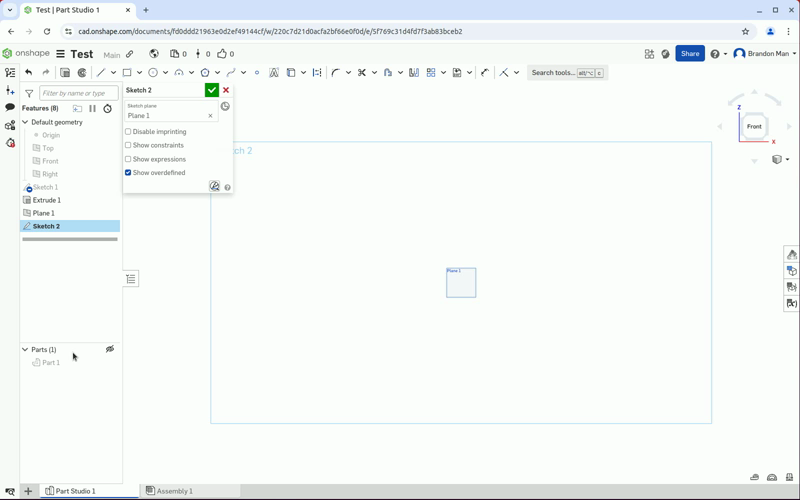
key(a)
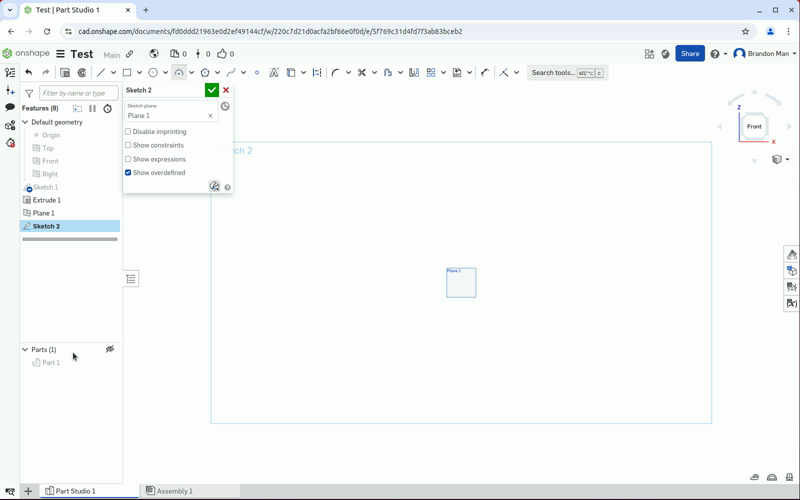
key_down(shift)
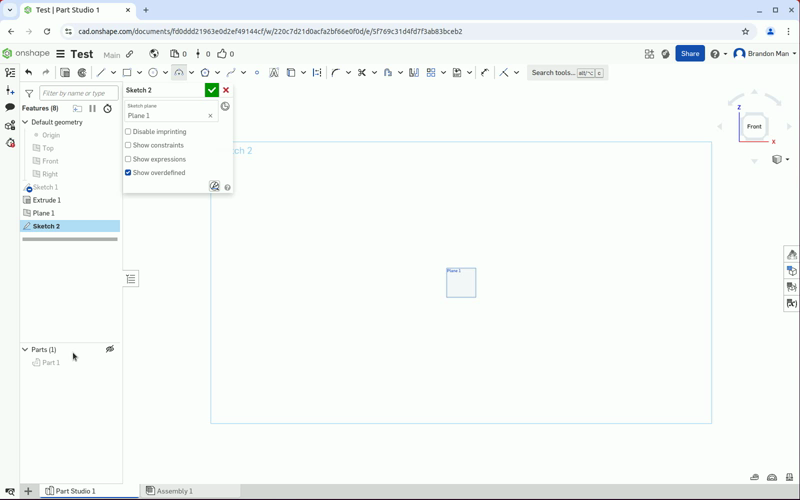
mouse_move(485, 170)
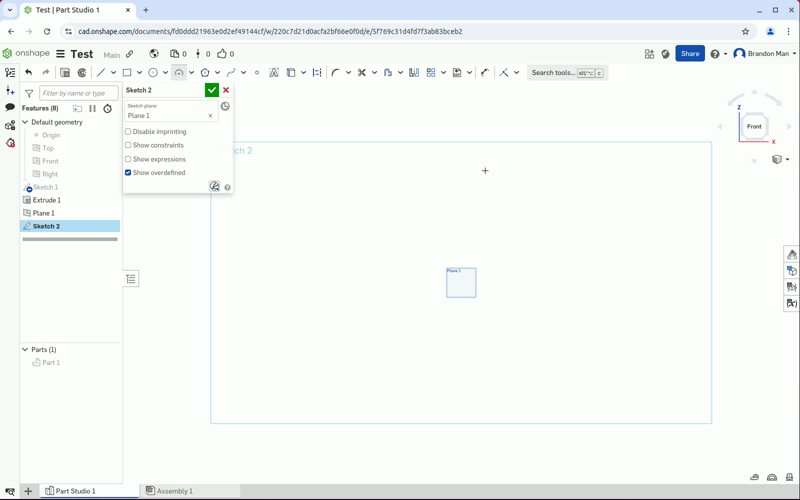
click(485, 170)
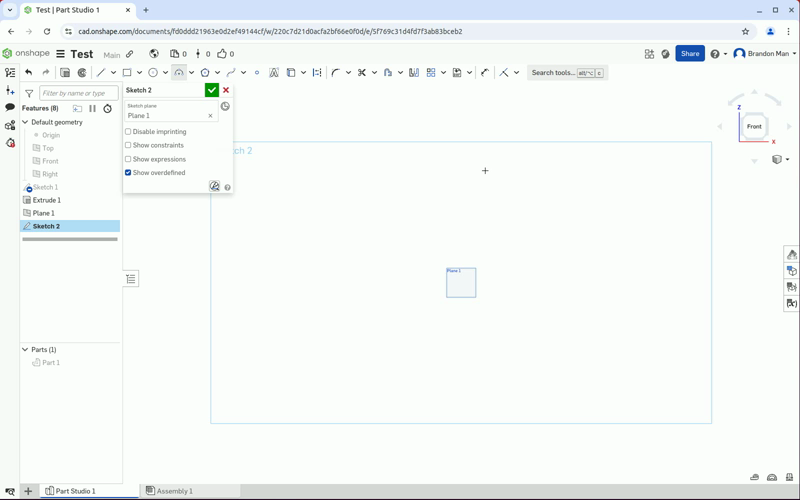
key_up(shift)
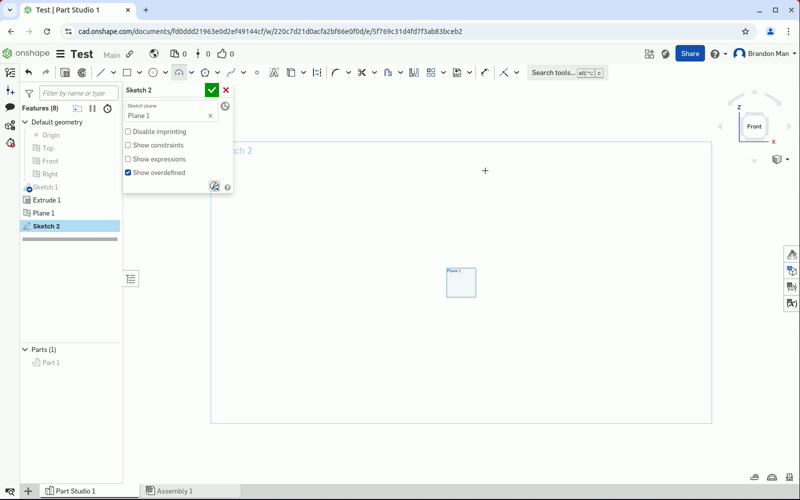
key_down(shift)
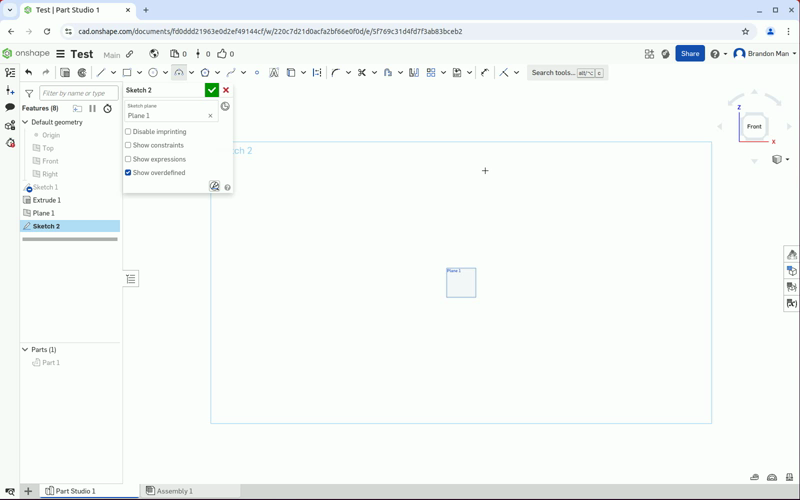
mouse_move(522, 170)
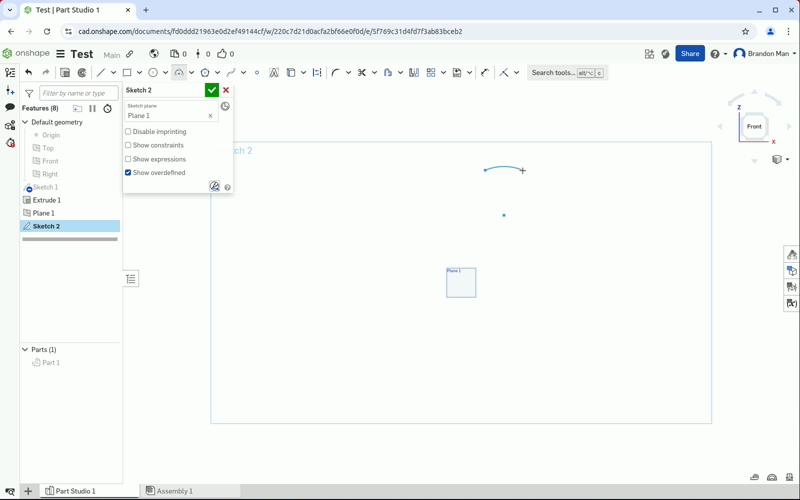
click(522, 170)
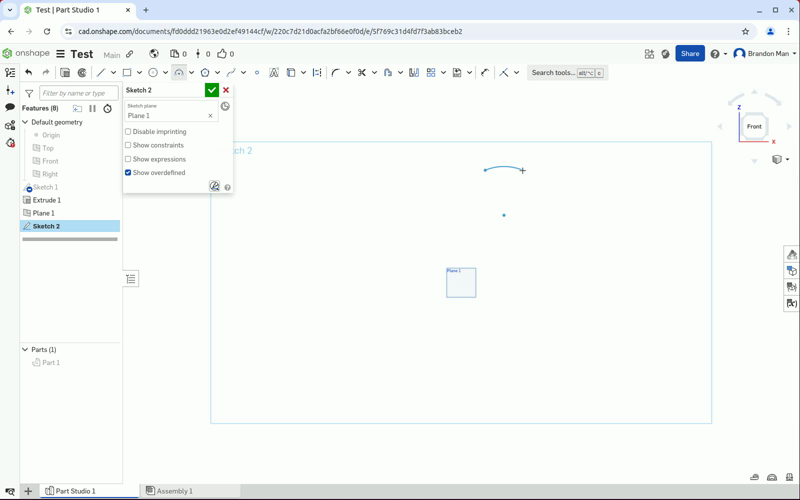
mouse_move(504, 189)
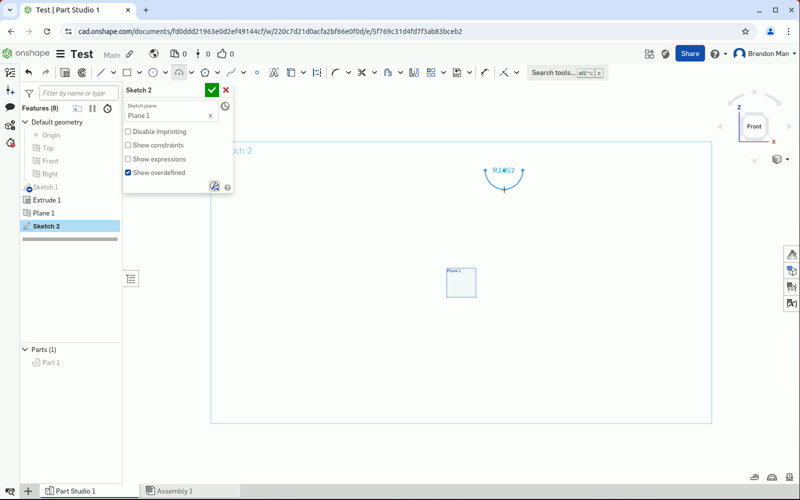
click(504, 189)
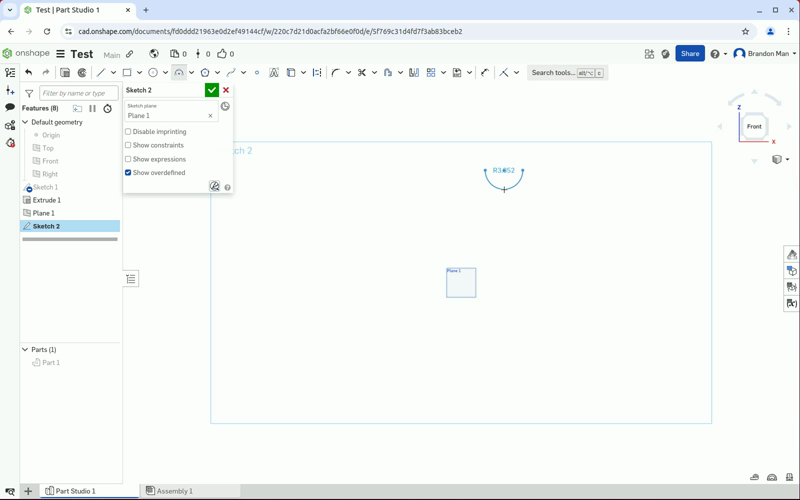
key_up(shift)
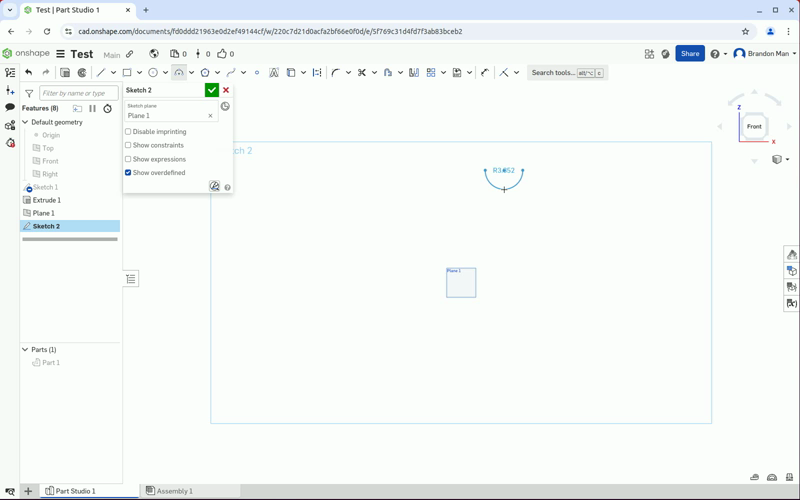
key(esc)
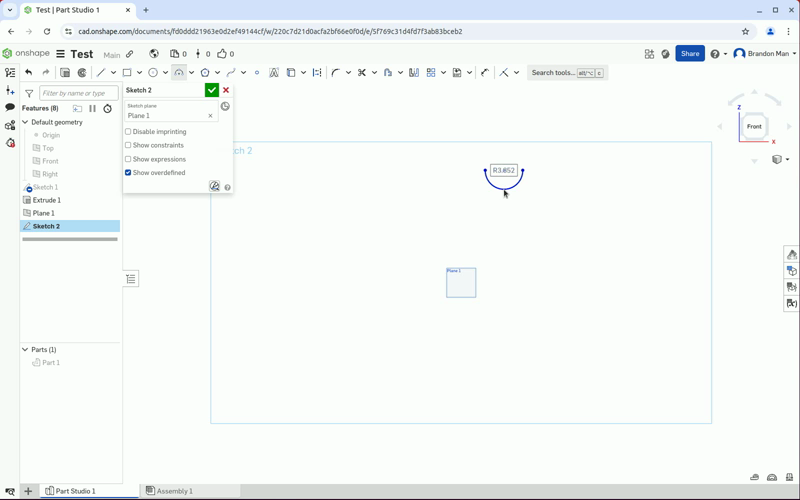
key(l)
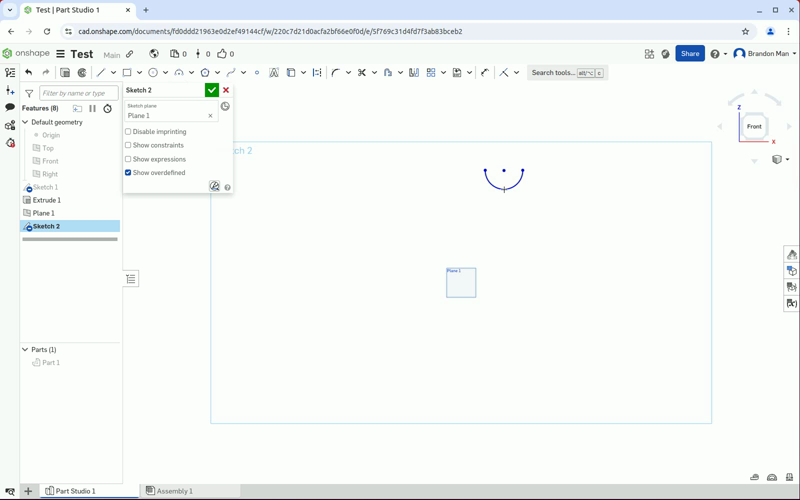
mouse_move(522, 170)
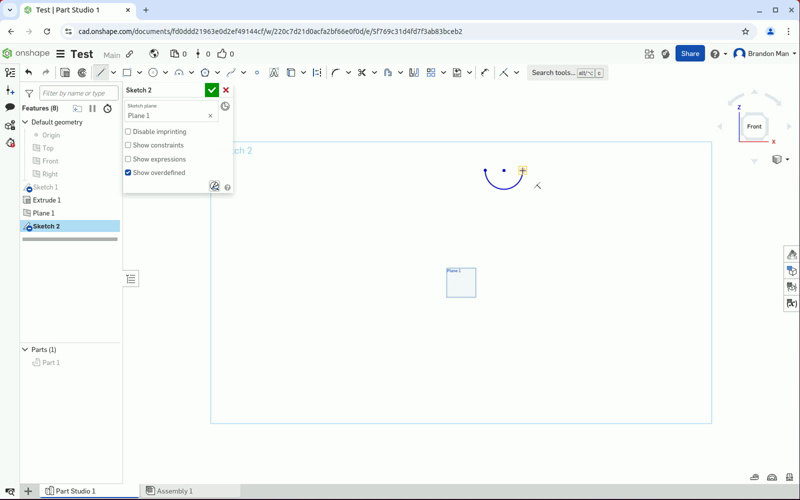
click(522, 170)
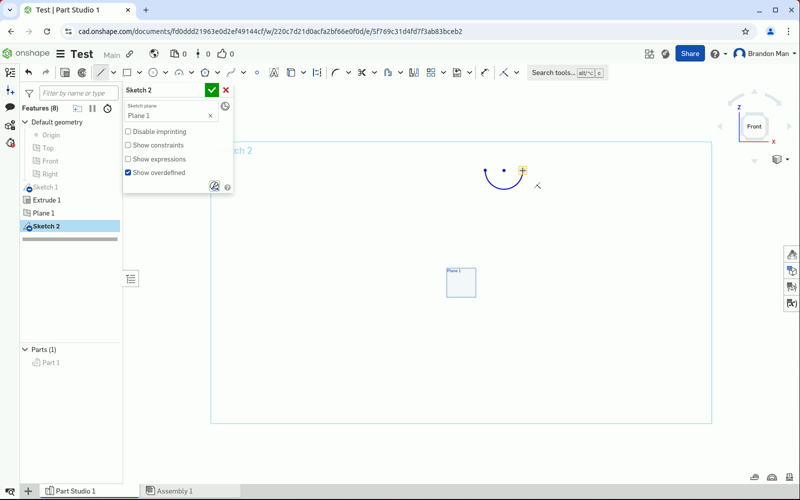
mouse_move(552, 170)
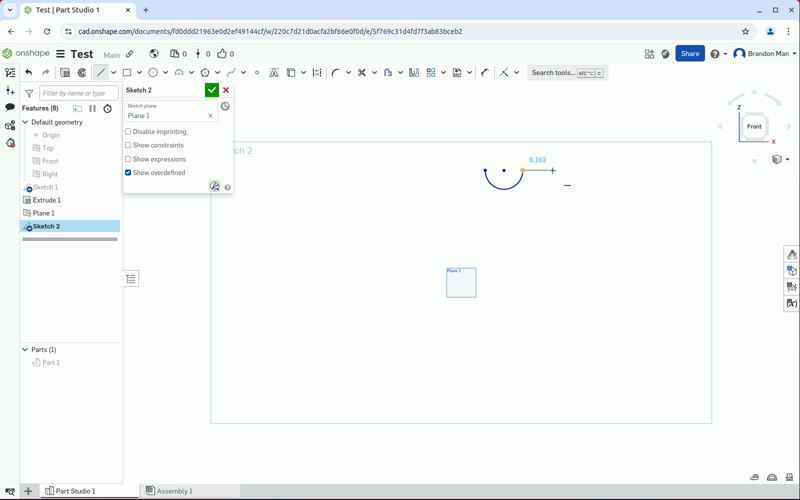
key_down(shift)
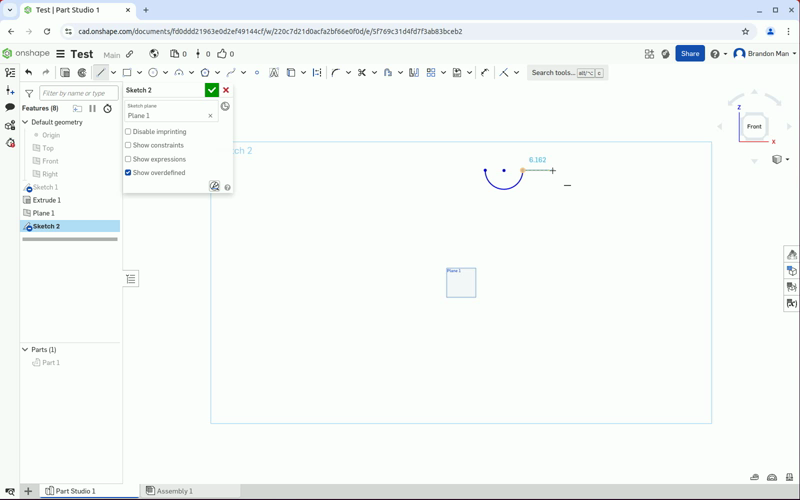
mouse_move(485, 170)
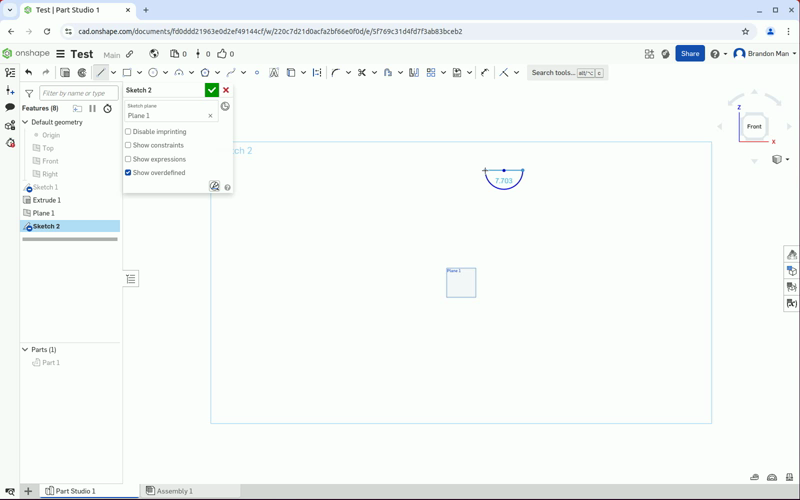
key_up(shift)
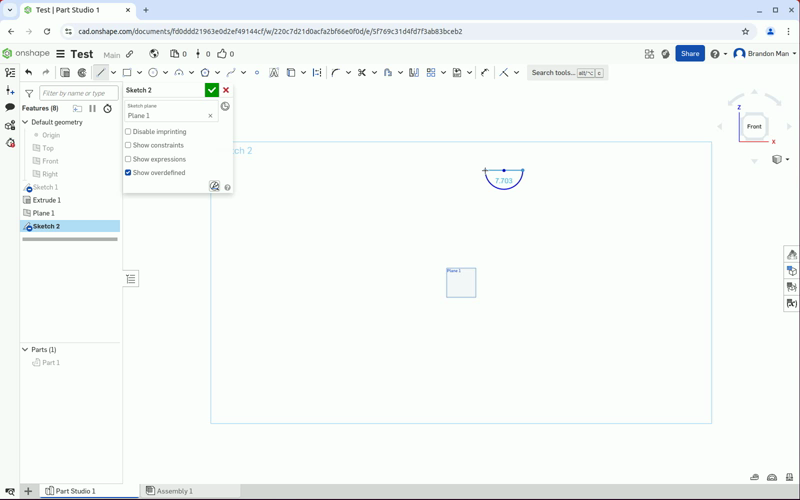
click(485, 170)
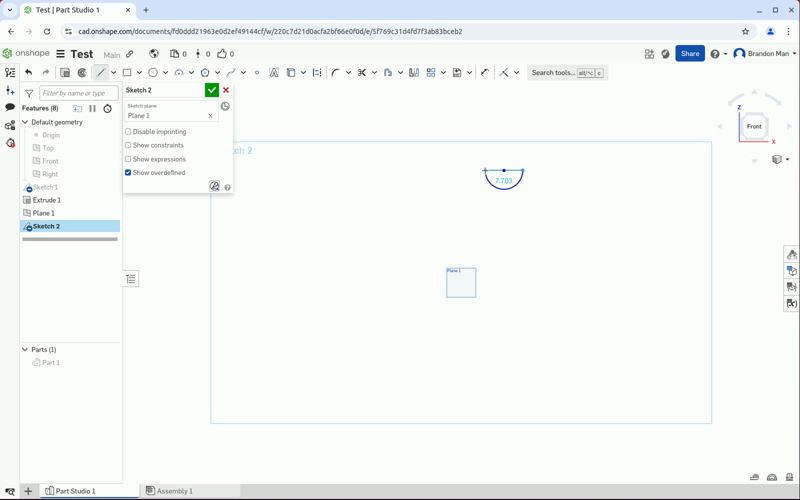
key(esc)
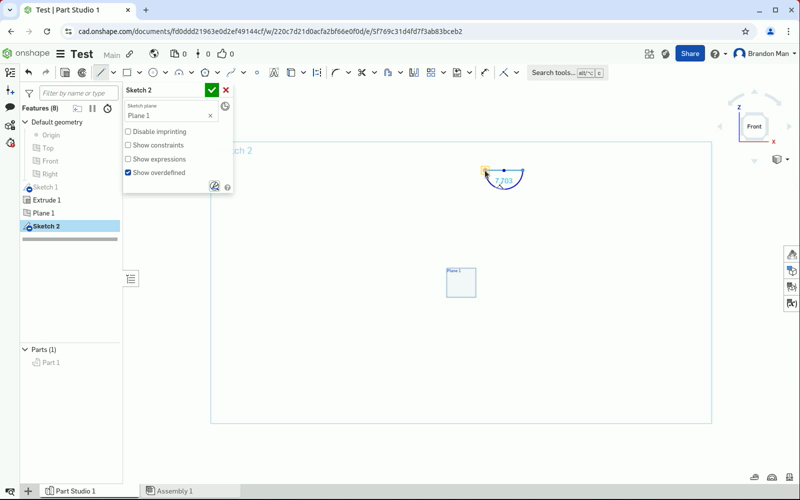
mouse_move(510, 181)
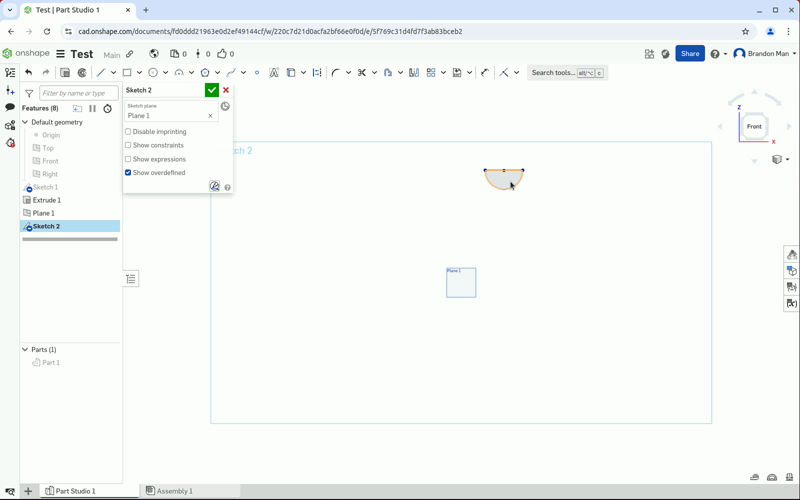
scroll(6)
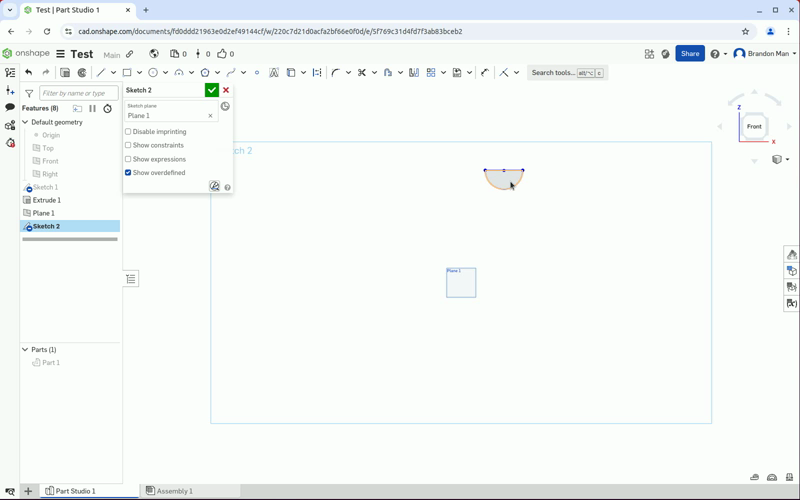
scroll(6)
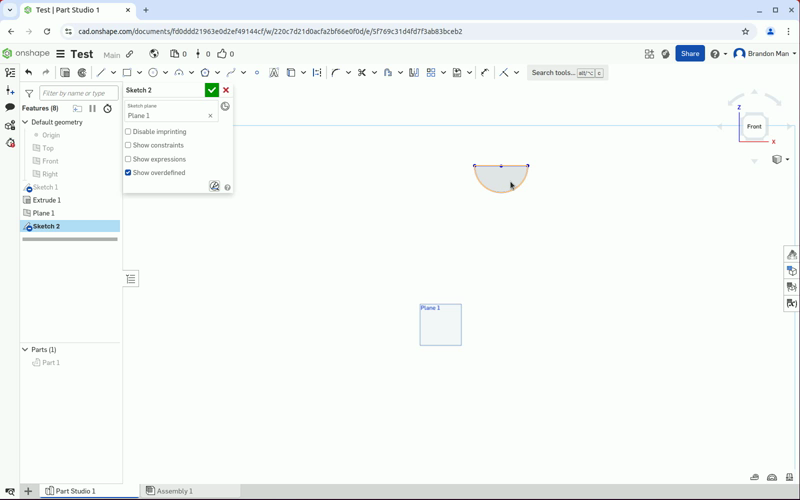
scroll(6)
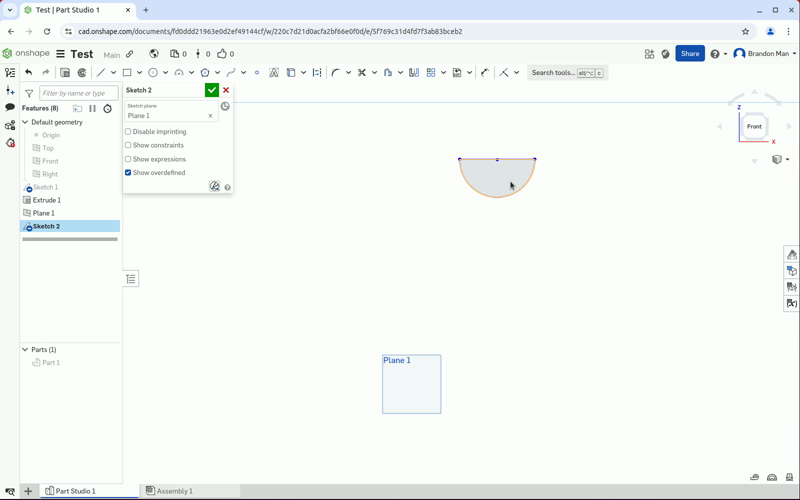
scroll(6)
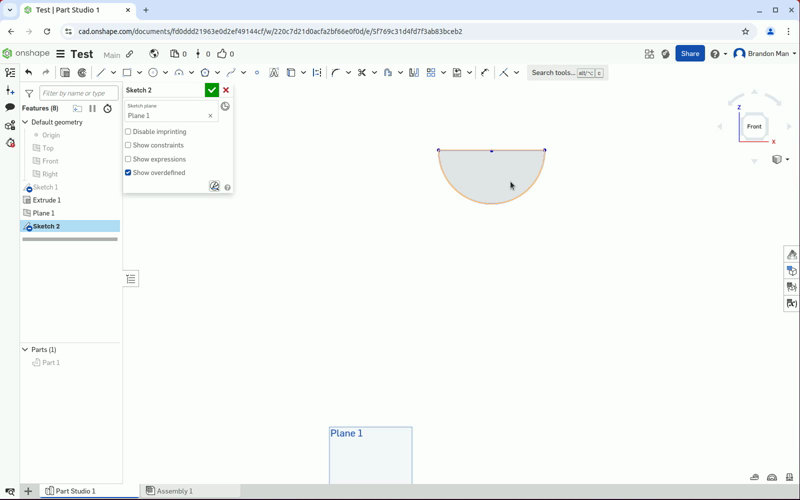
scroll(6)
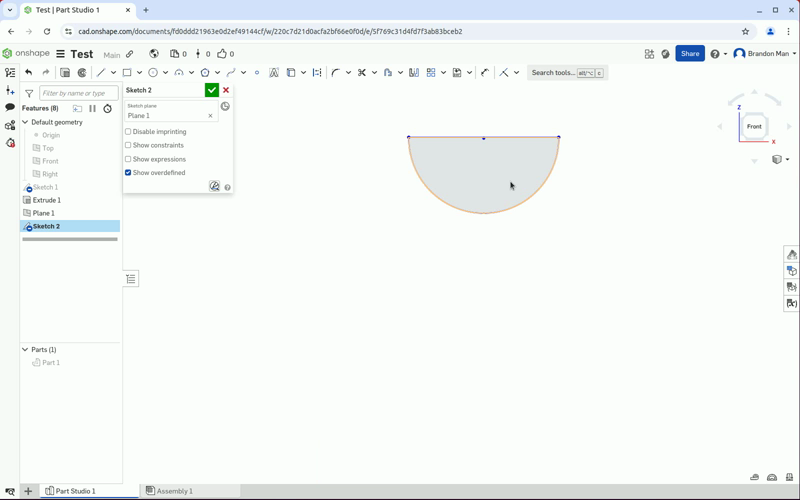
scroll(6)
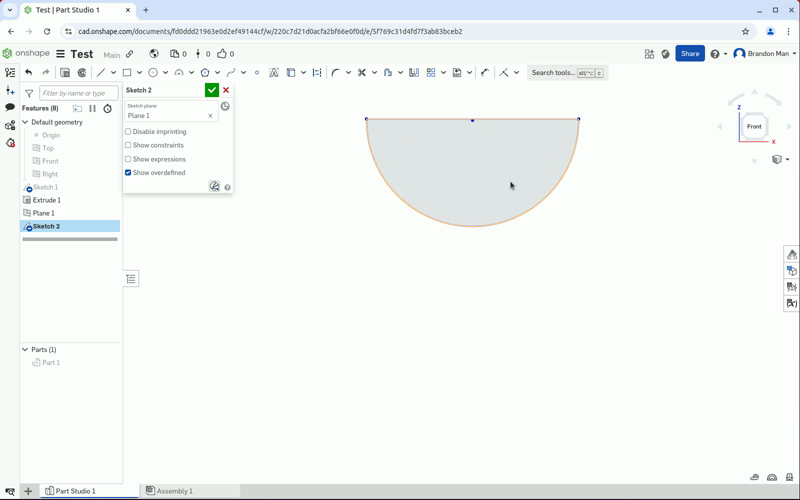
scroll(6)
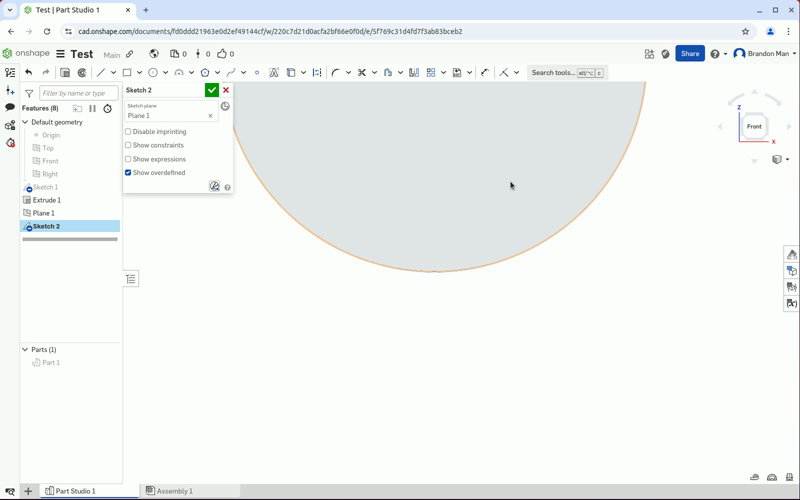
click(510, 181)
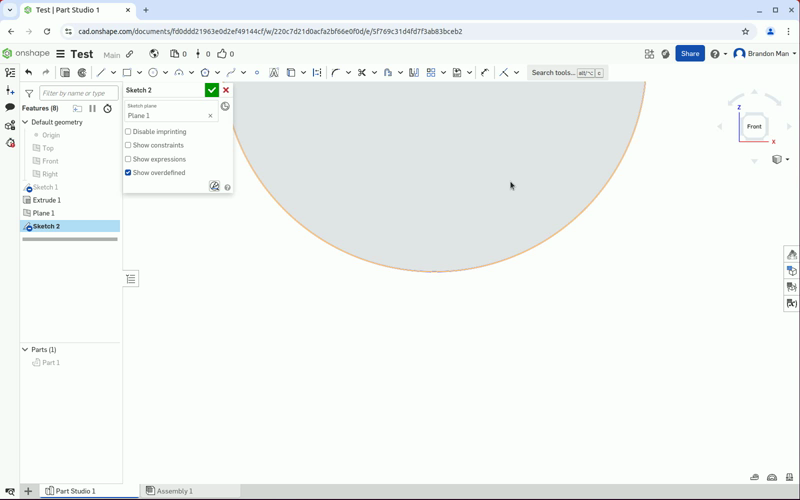
scroll(-6)
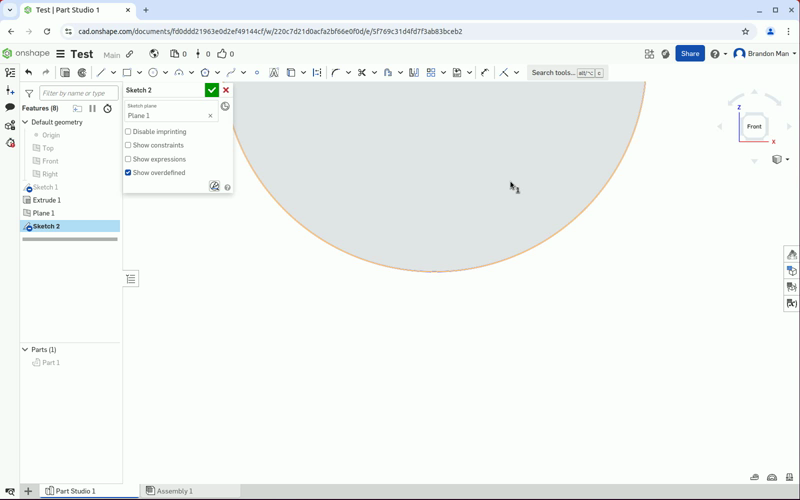
scroll(-6)
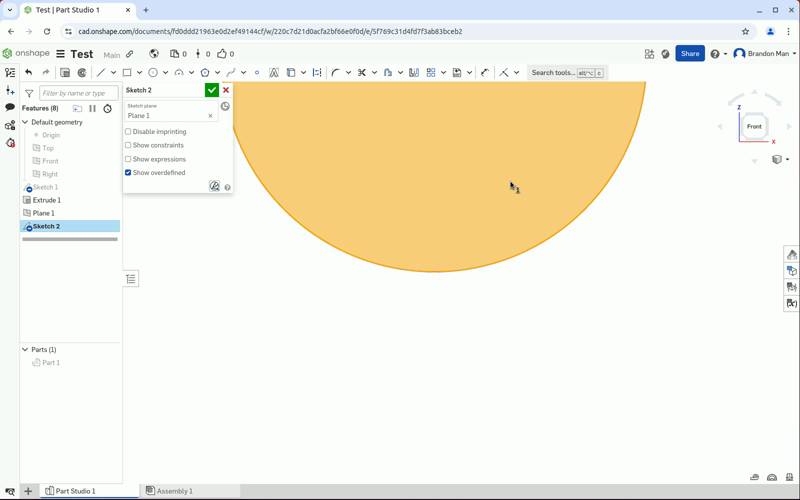
scroll(-6)
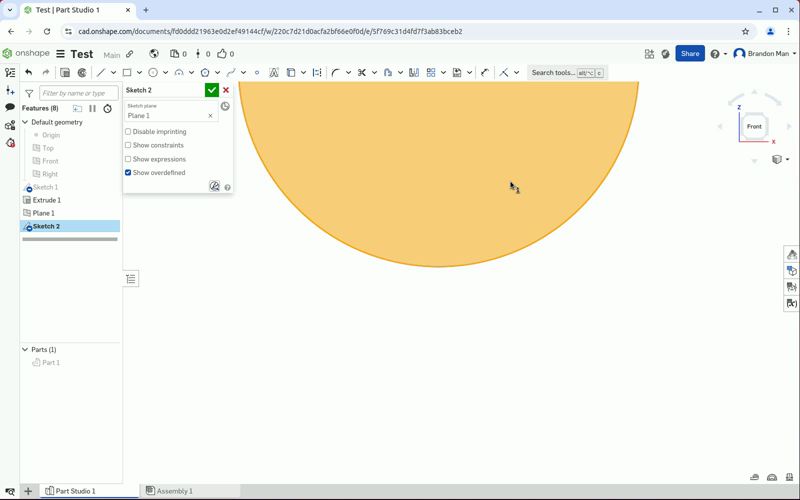
scroll(-6)
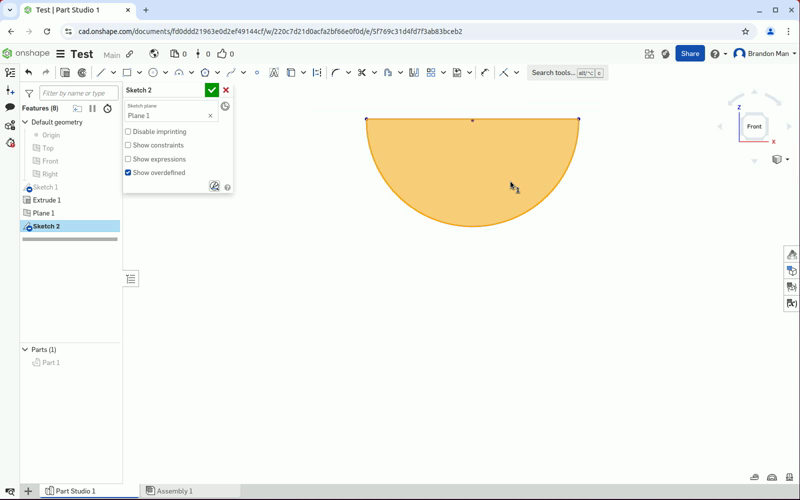
scroll(-6)
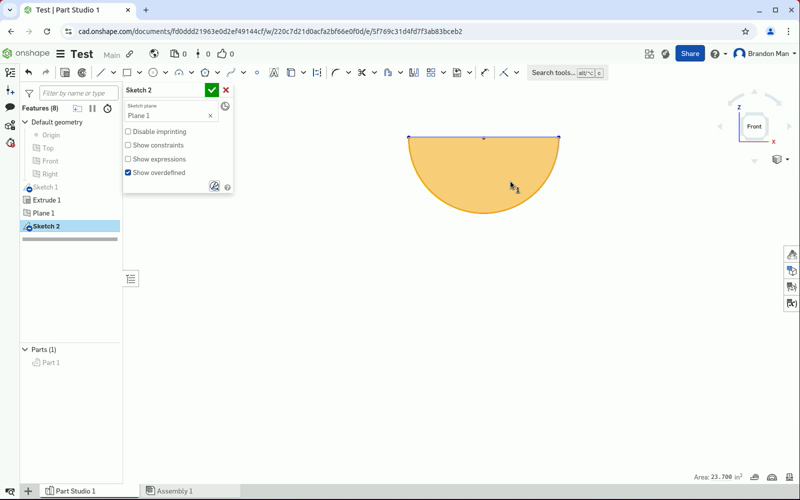
scroll(-6)
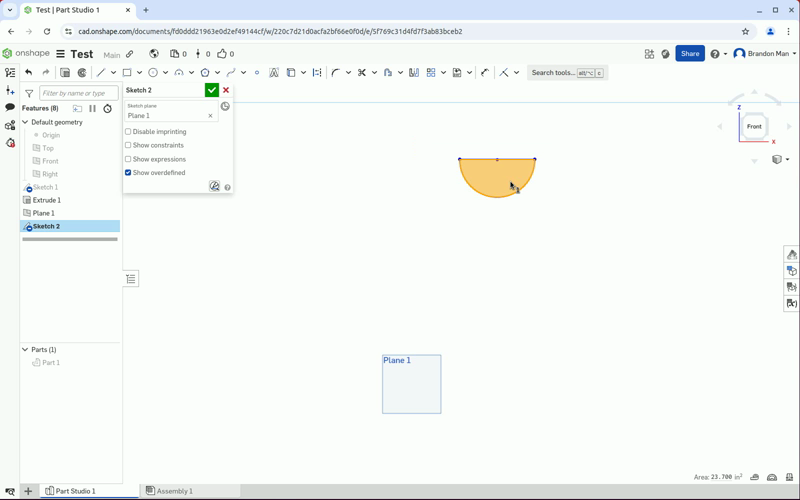
scroll(-6)
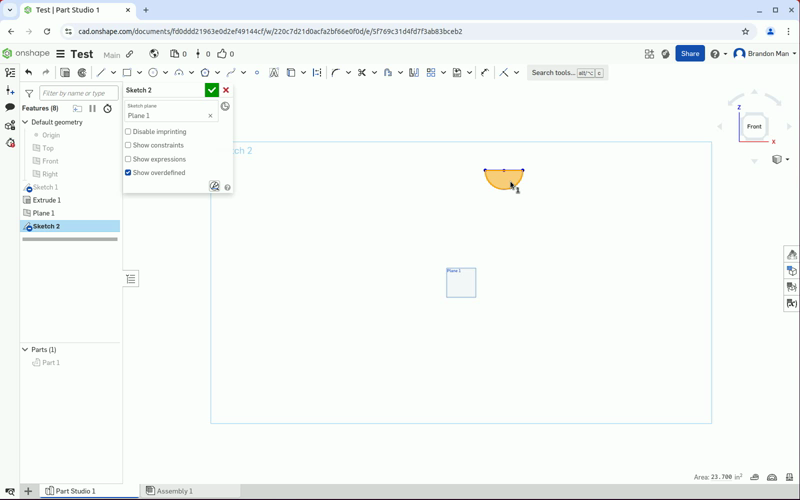
mouse_move(73, 352)
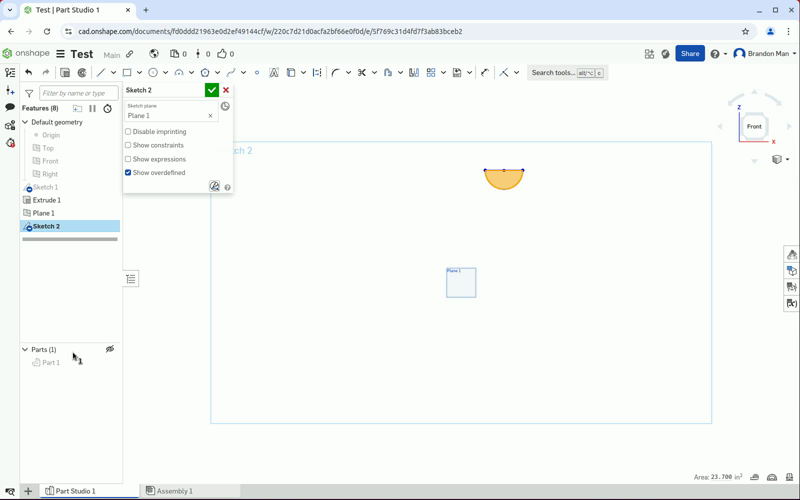
key(shift+y)
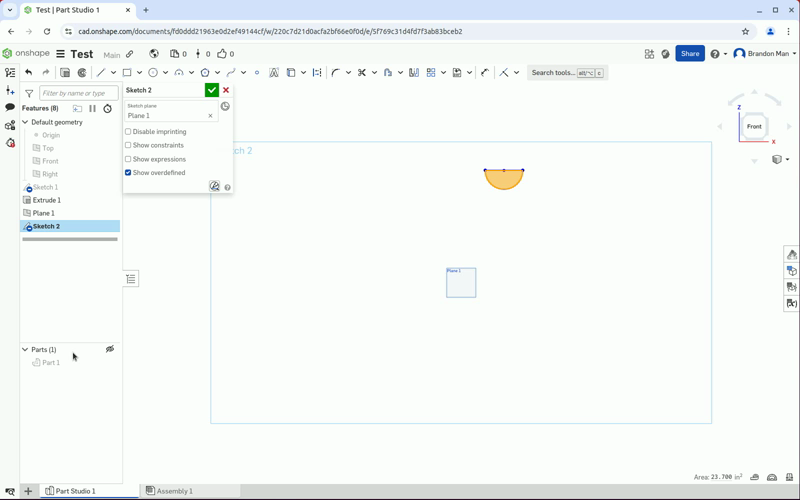
key(shift+e)
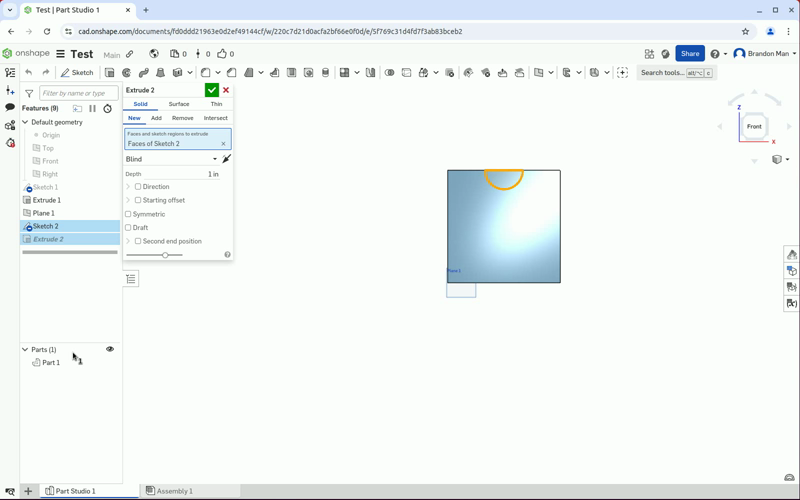
mouse_move(143, 106)
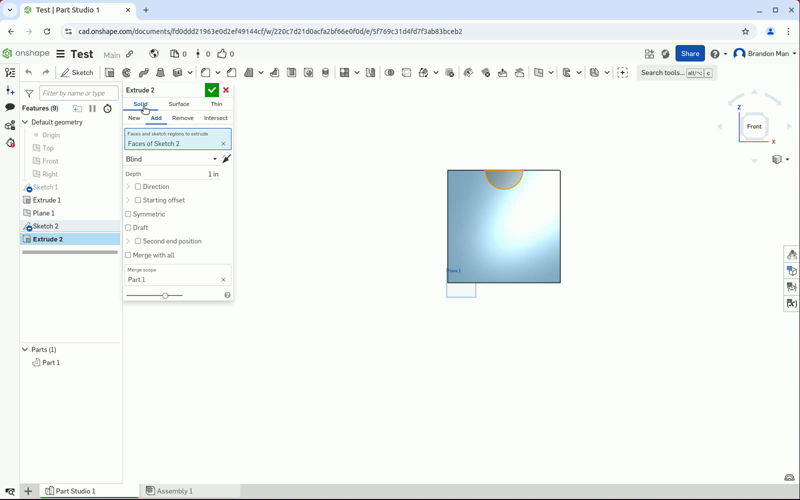
click(143, 106)
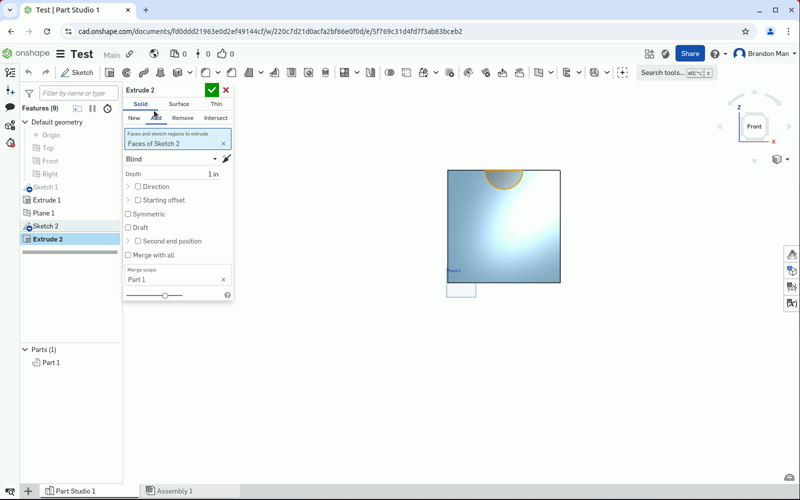
mouse_move(186, 120)
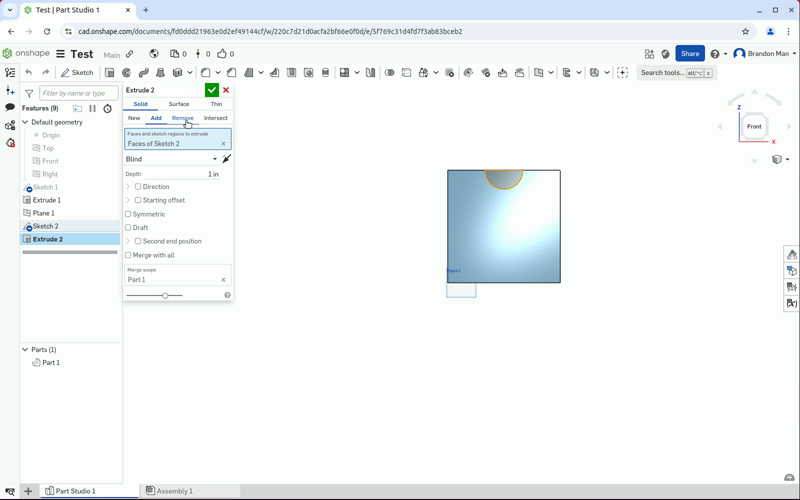
click(186, 120)
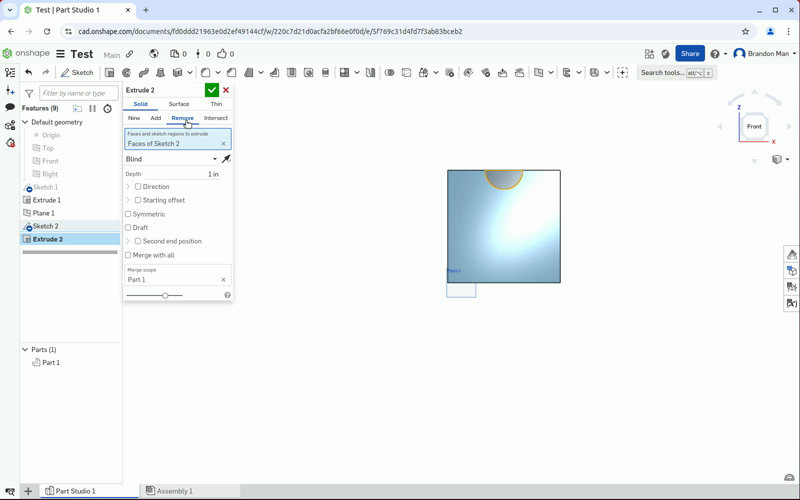
key(tab, 4)
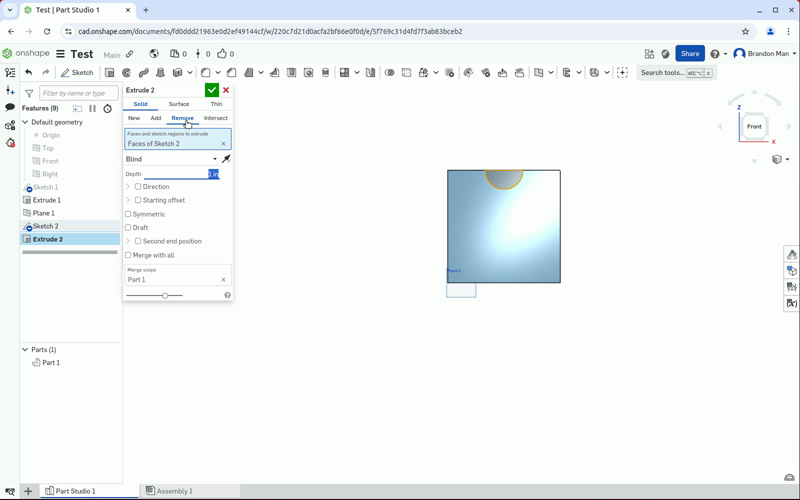
text(23.108)
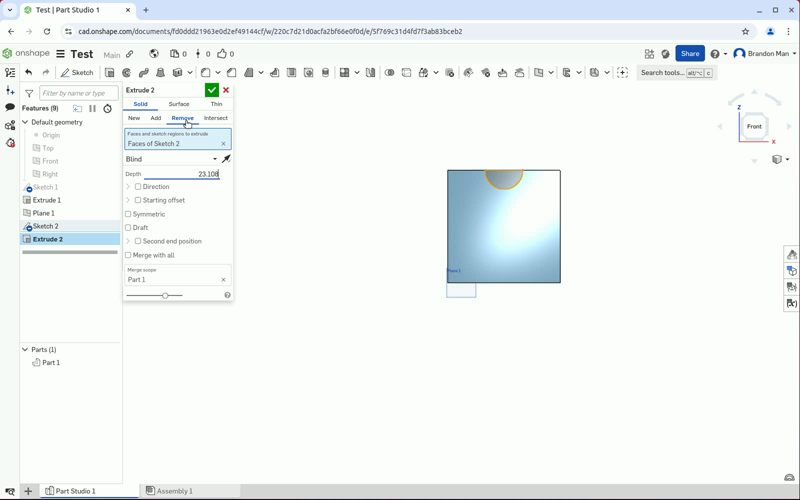
key(tab, 6)
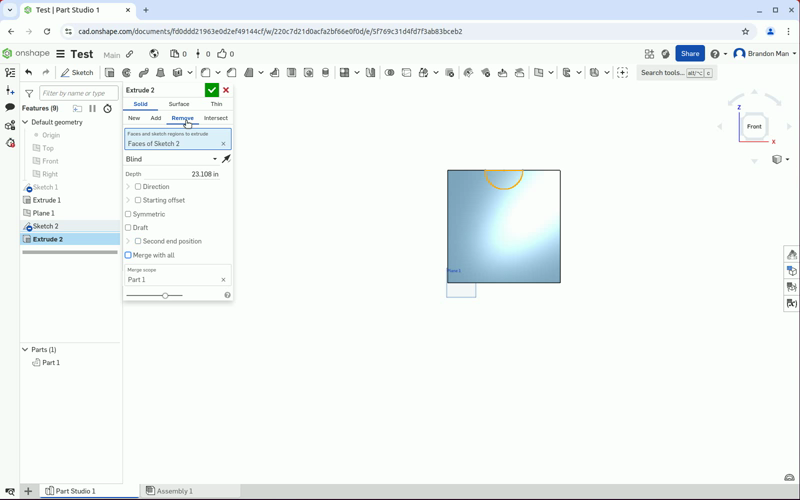
key(space)
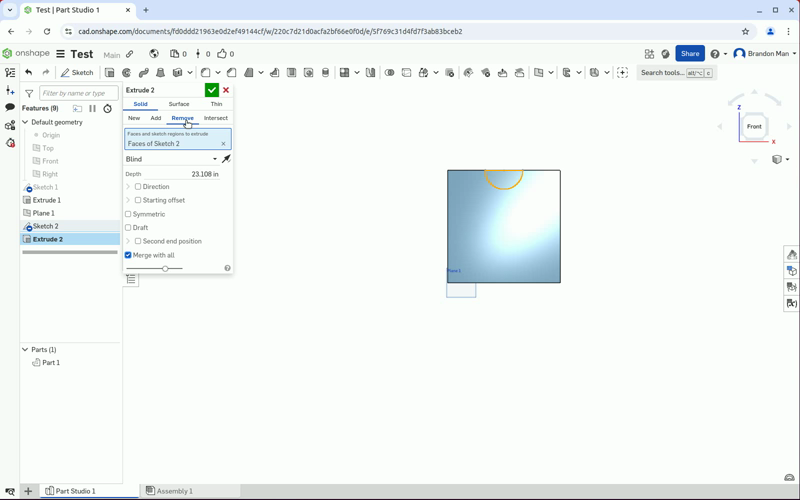
key(enter)
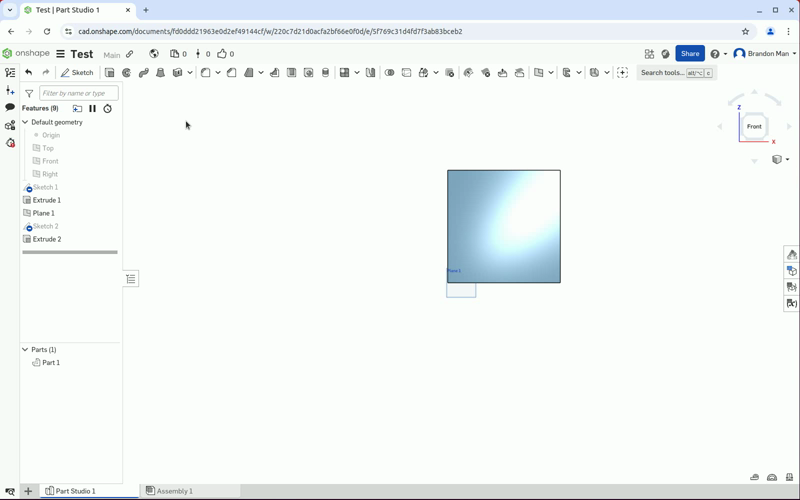
key(shift+h)
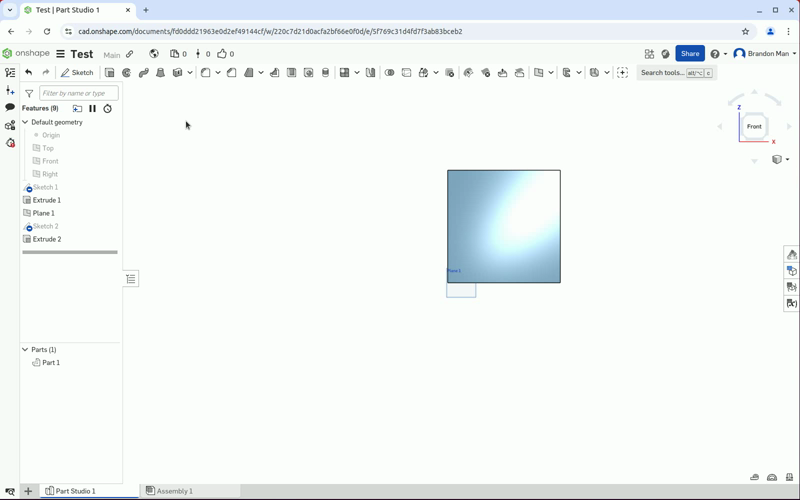
key(shift+h)
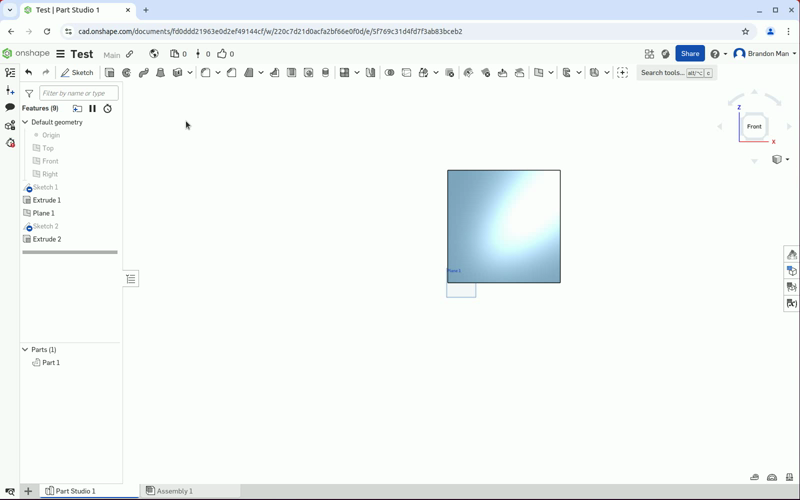
mouse_move(73, 189)
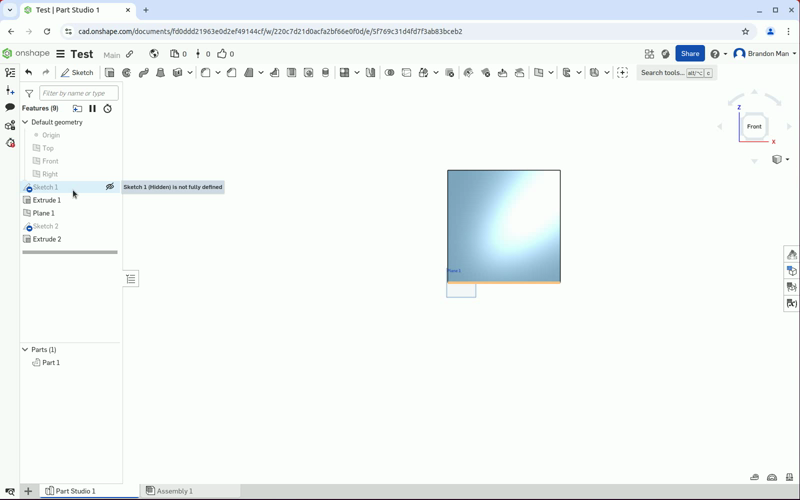
click(73, 189)
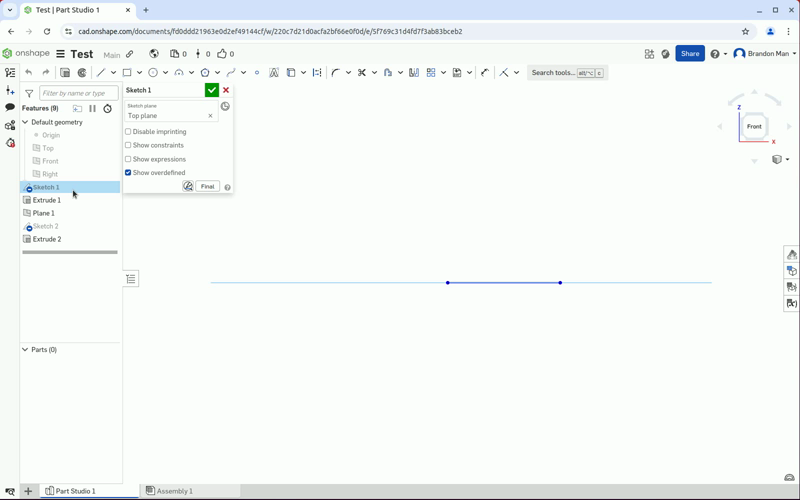
mouse_move(229, 92)
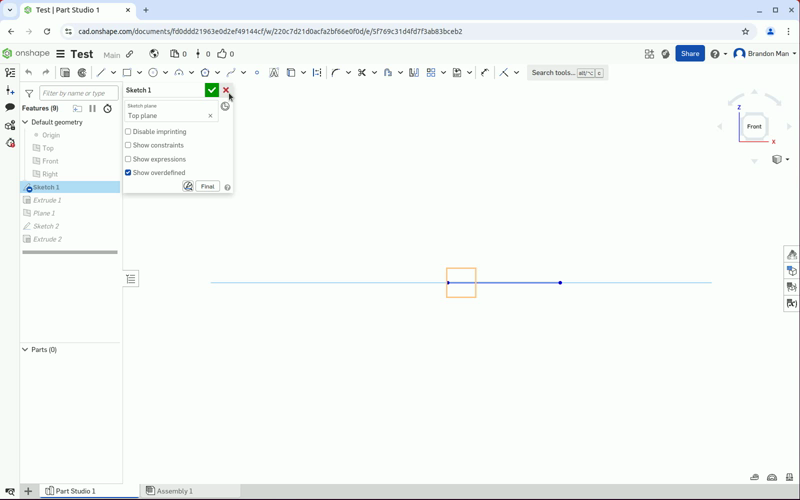
click(229, 92)
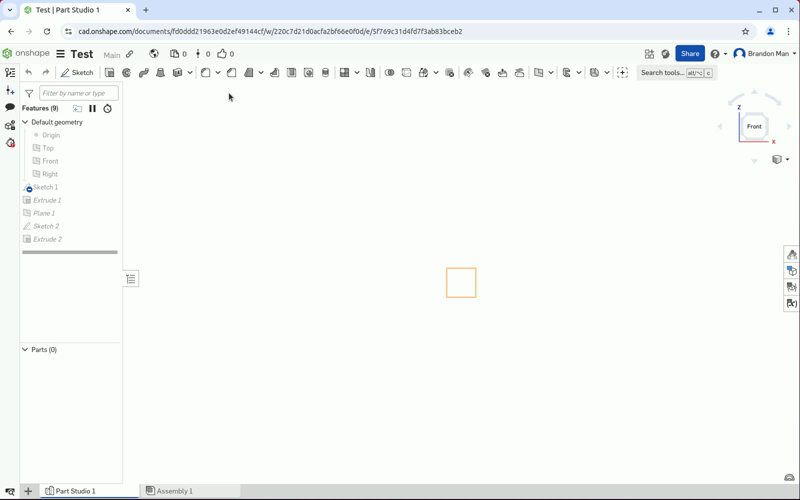
key(shift+s)
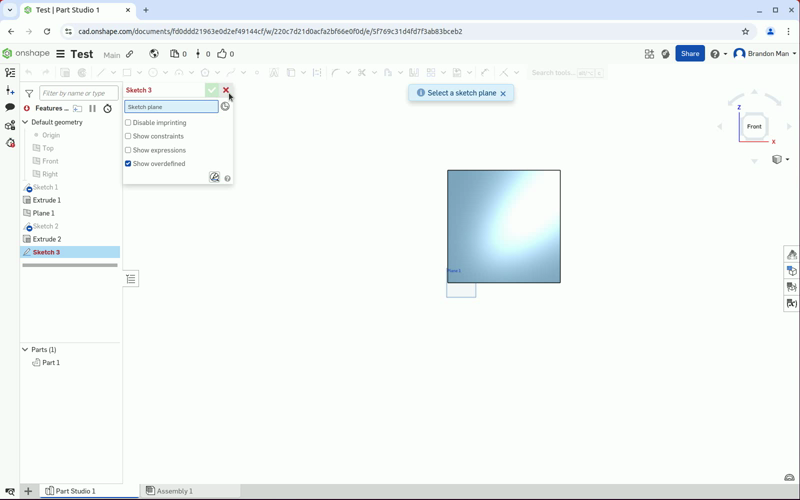
mouse_move(73, 215)
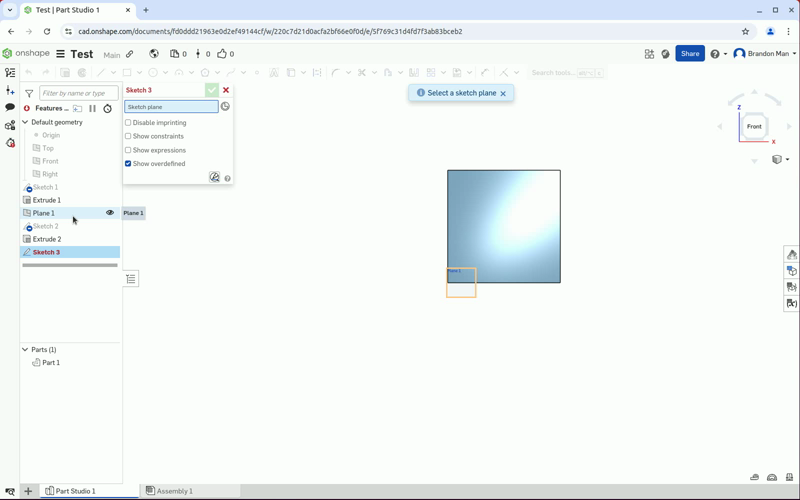
click(73, 215)
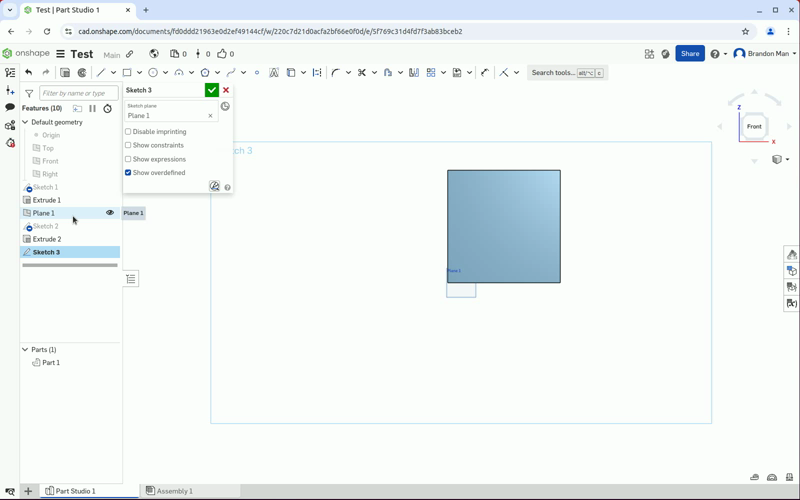
mouse_move(73, 352)
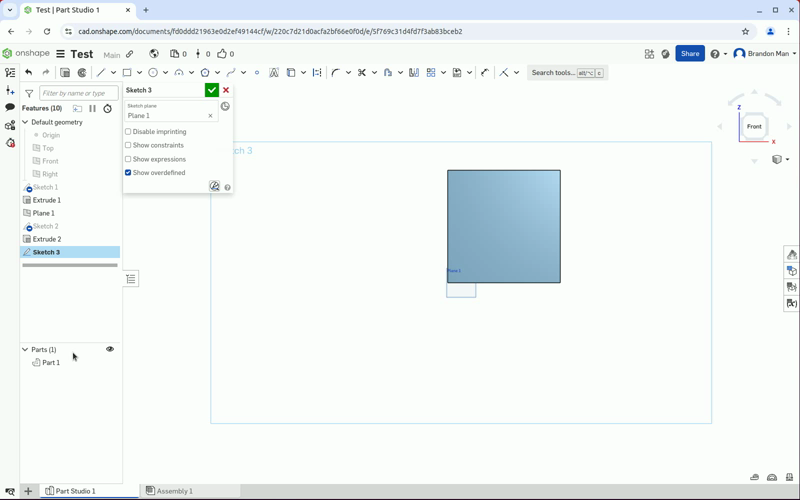
key(y)
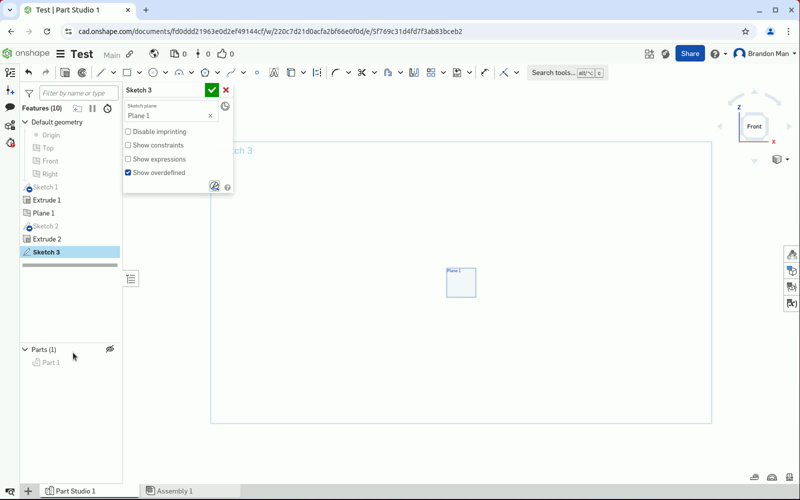
key(a)
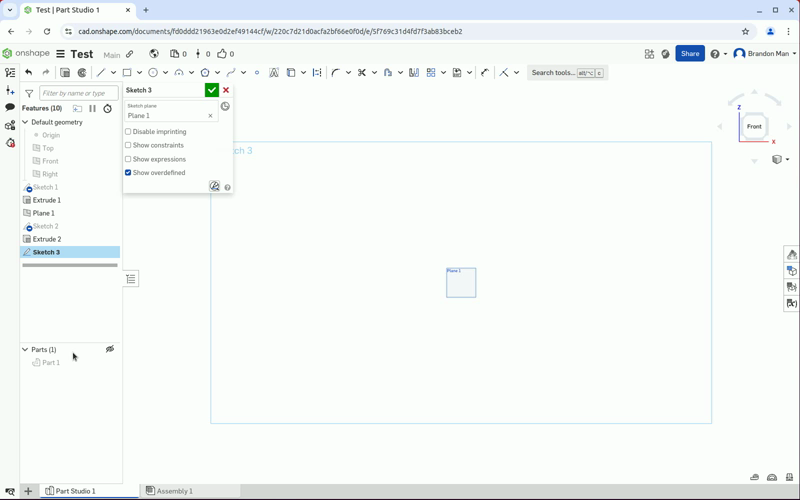
key_down(shift)
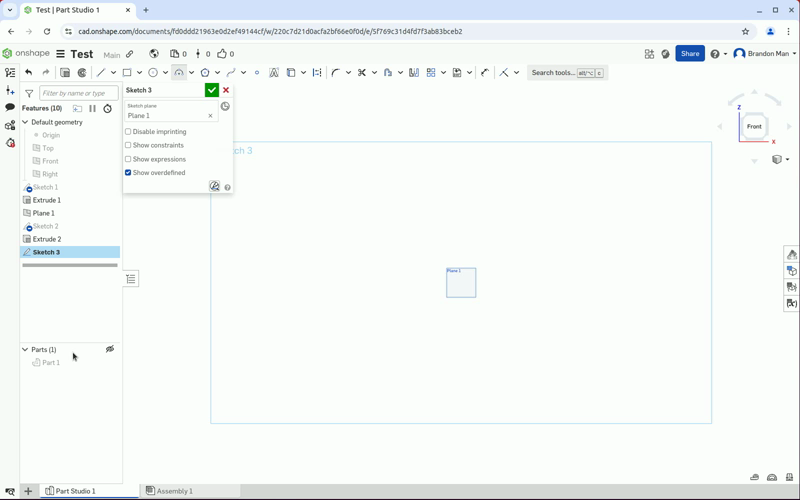
mouse_move(485, 170)
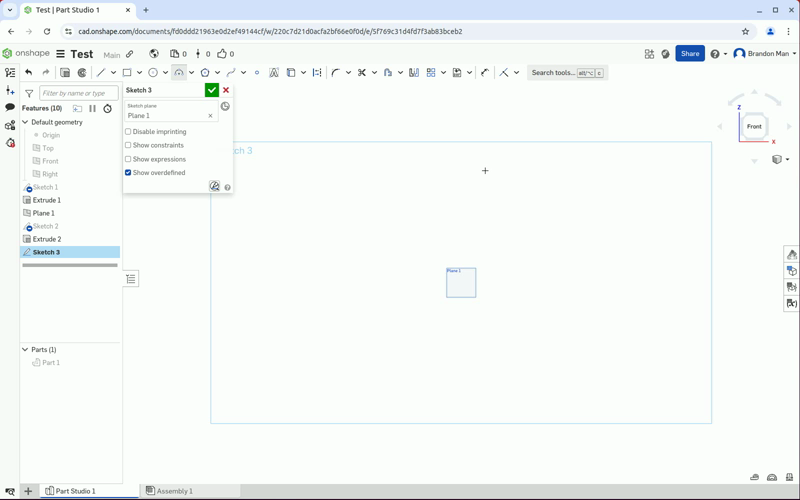
click(485, 170)
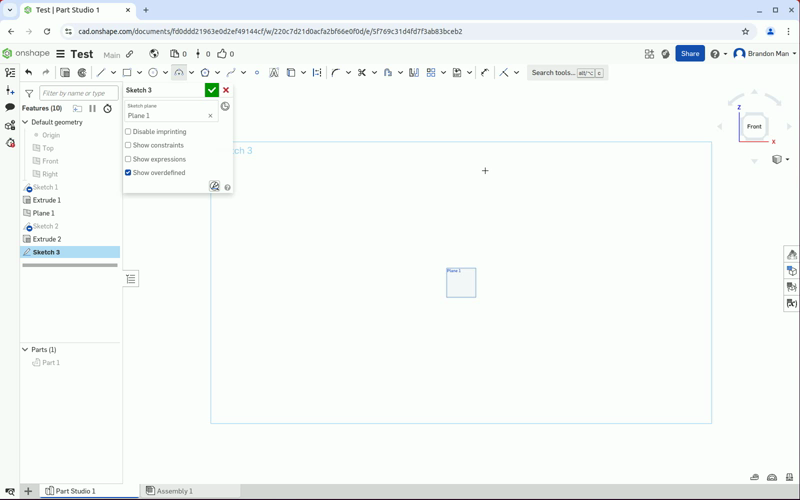
key_up(shift)
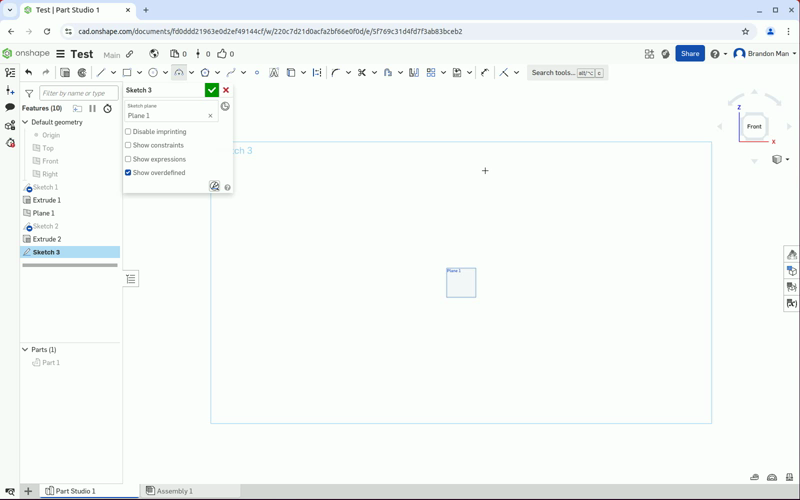
key_down(shift)
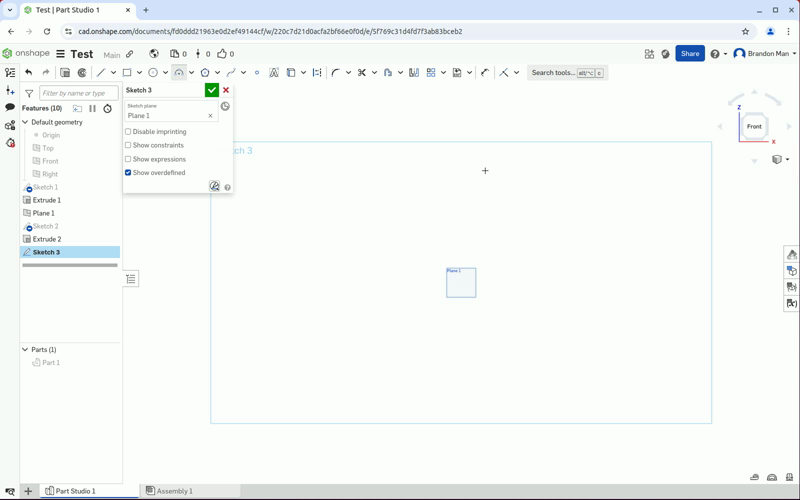
mouse_move(522, 170)
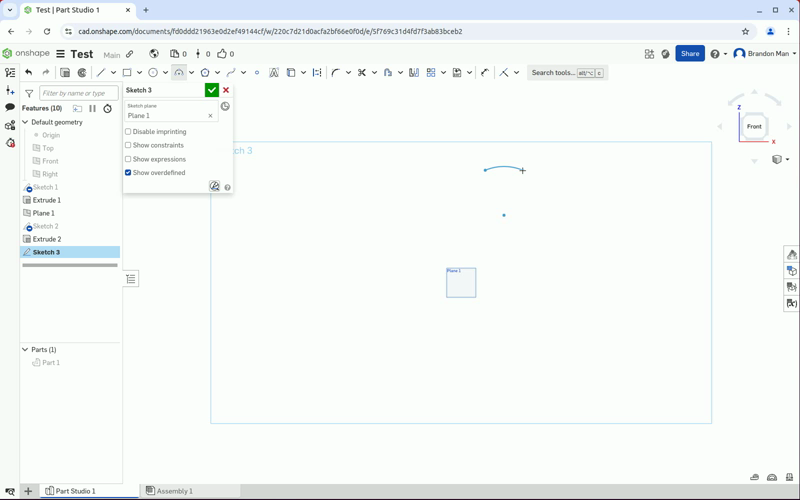
click(522, 170)
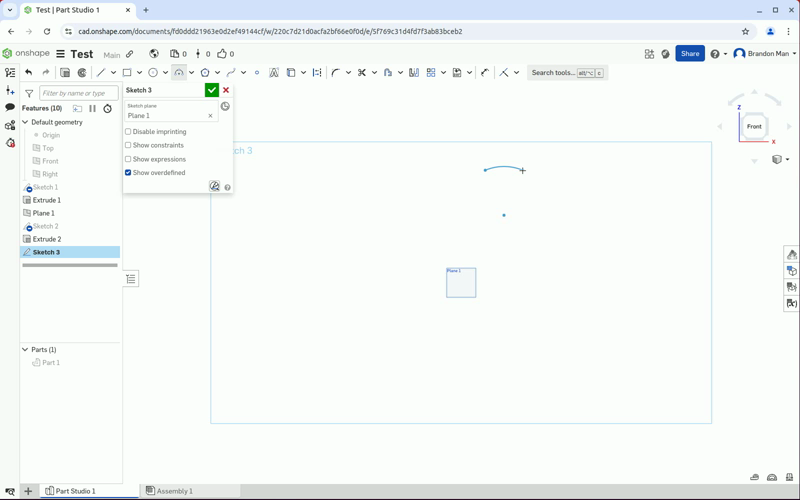
mouse_move(504, 189)
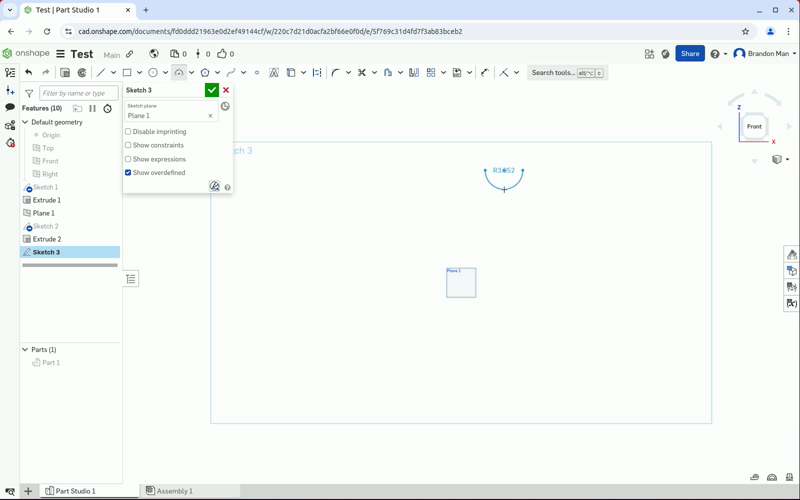
click(504, 189)
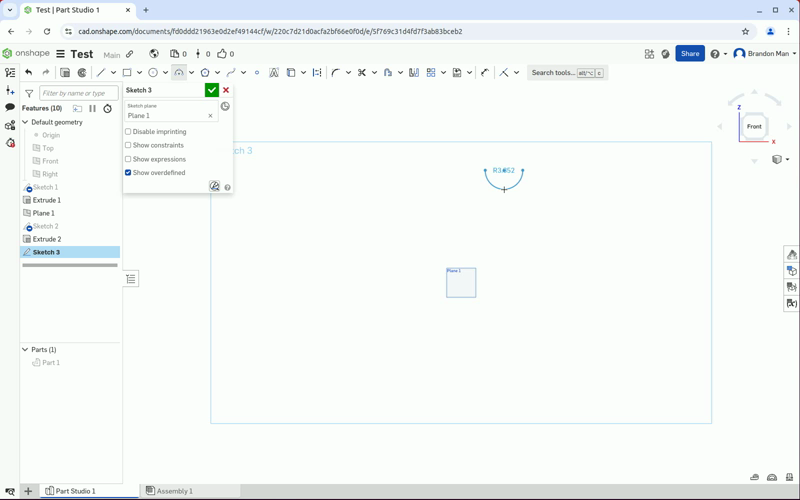
key_up(shift)
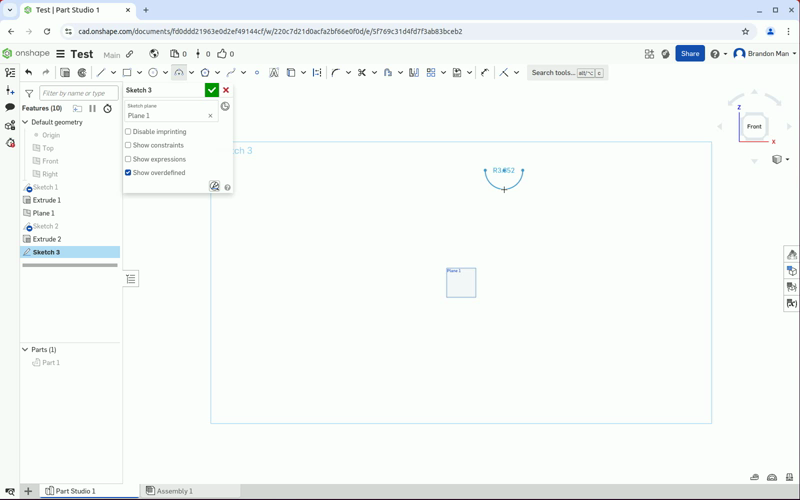
key(esc)
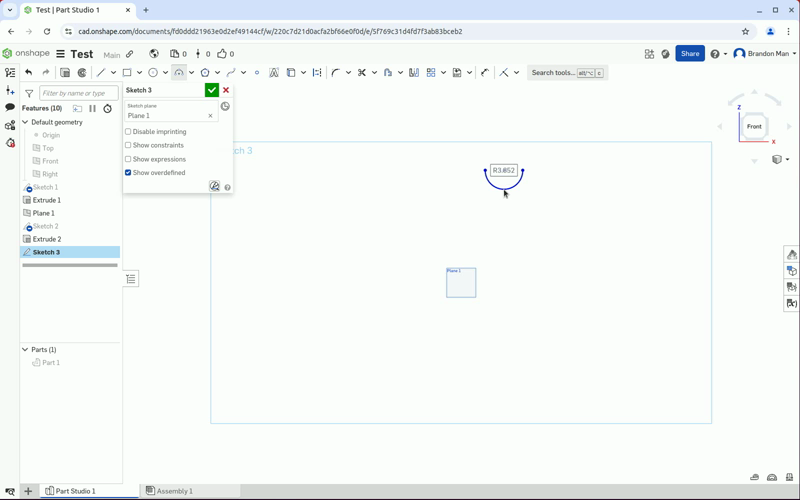
key(l)
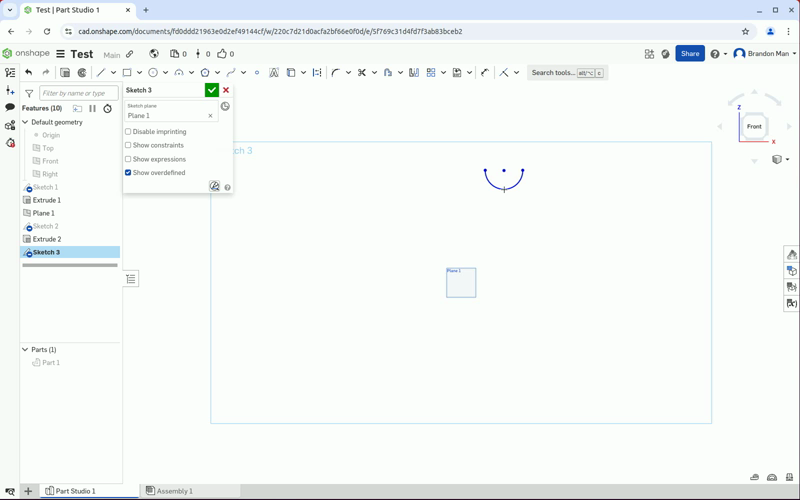
mouse_move(522, 170)
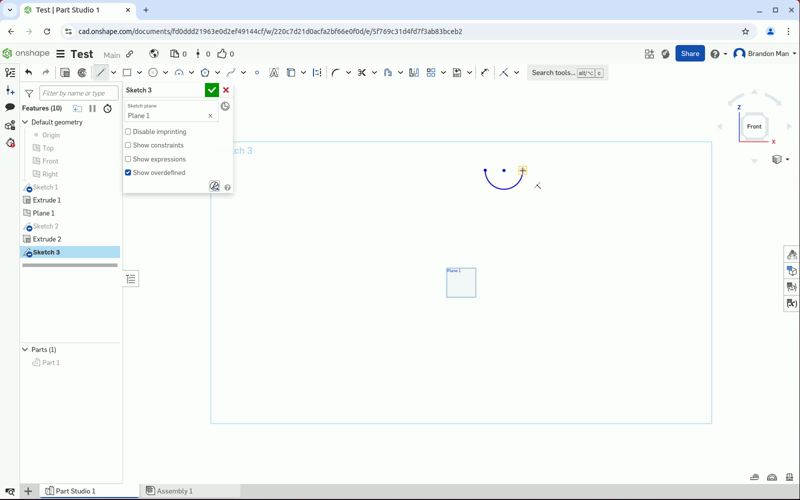
click(522, 170)
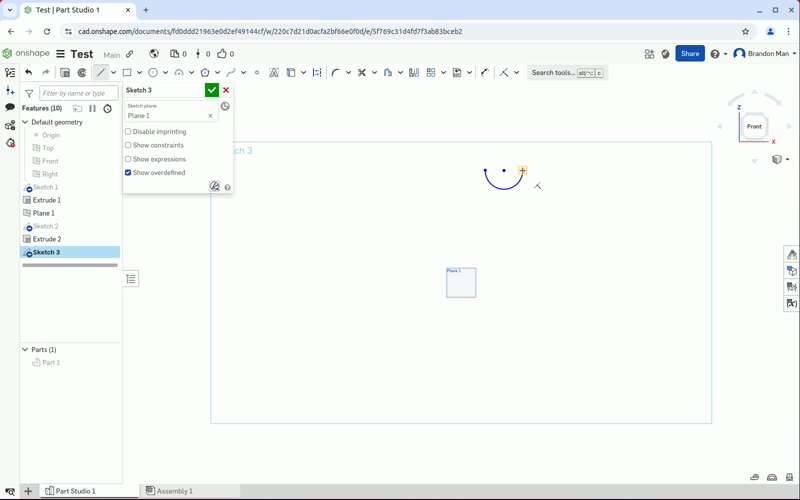
mouse_move(552, 170)
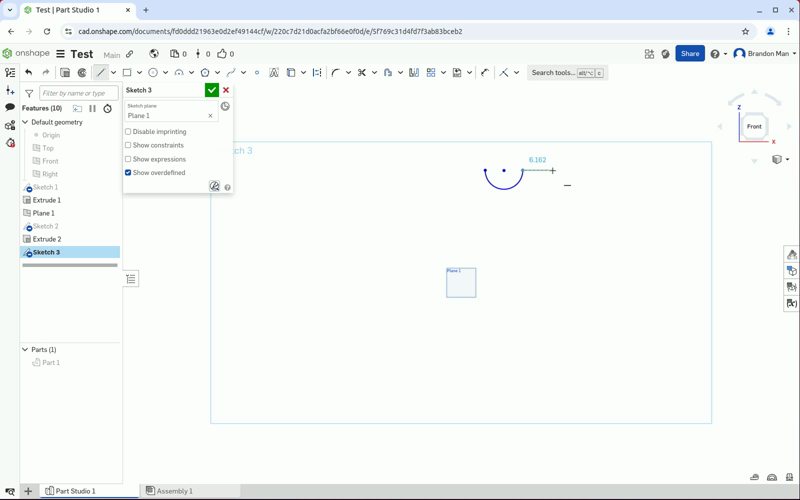
key_down(shift)
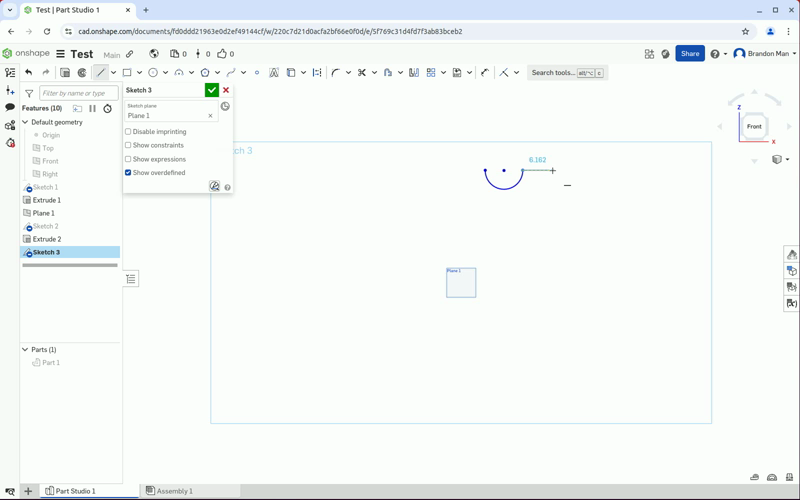
mouse_move(485, 170)
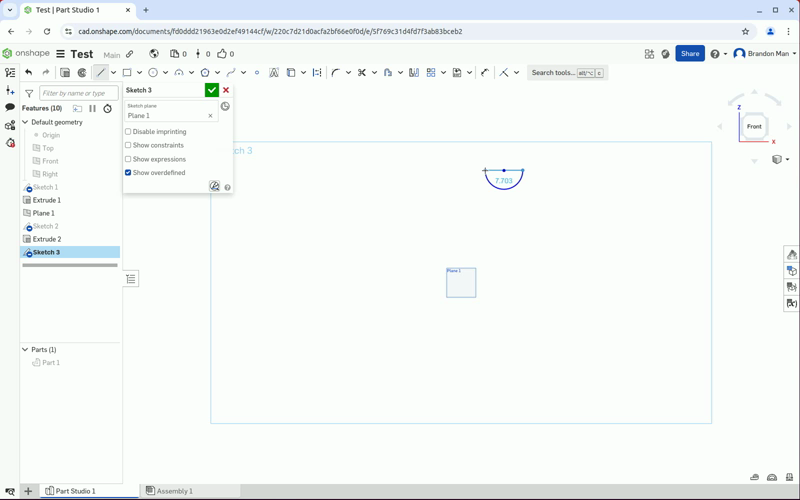
key_up(shift)
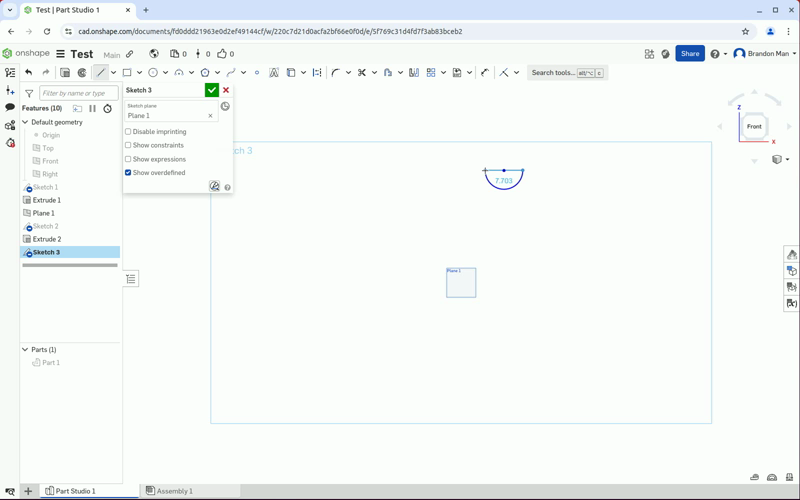
click(485, 170)
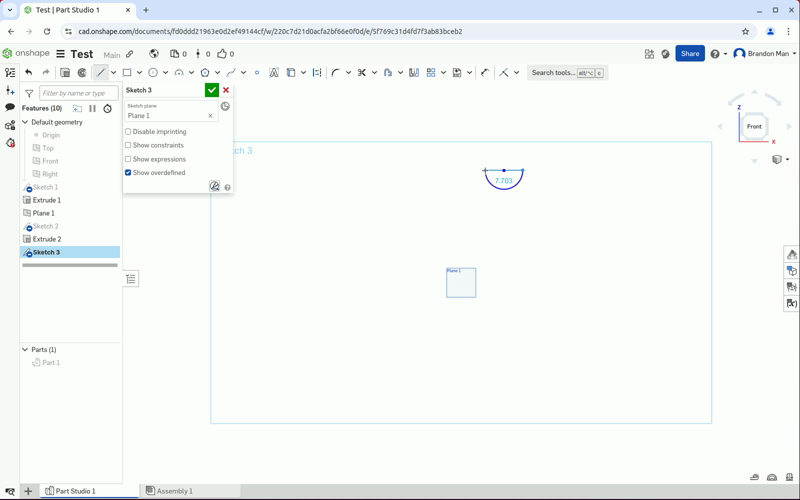
key(esc)
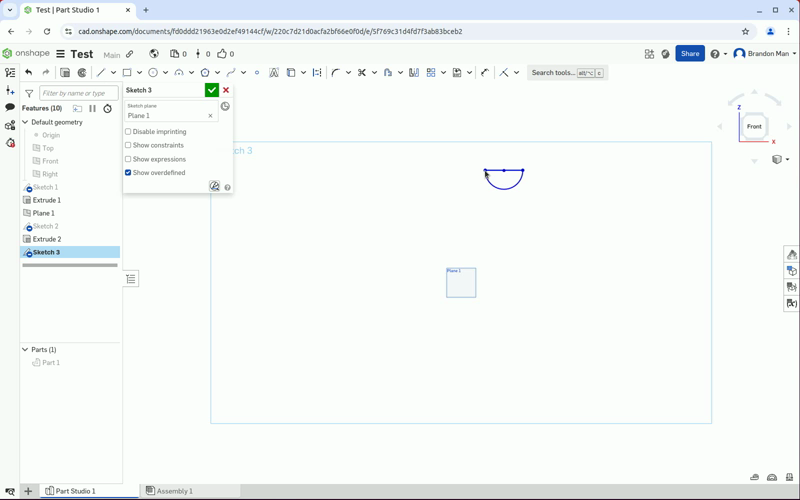
mouse_move(498, 179)
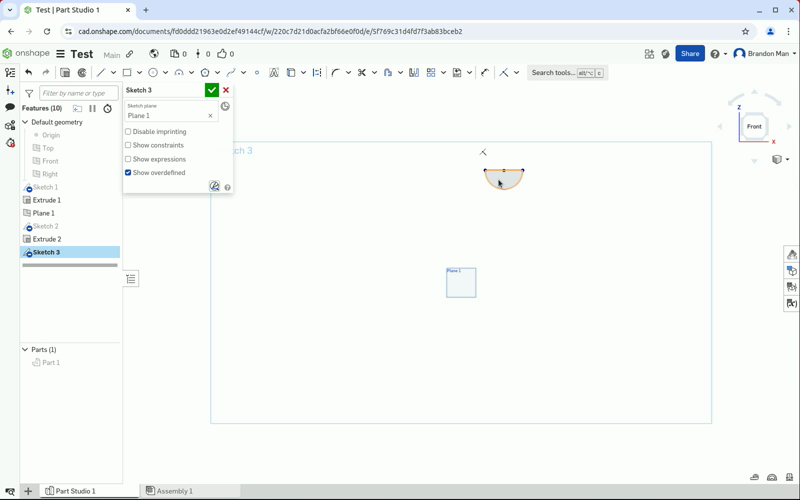
scroll(6)
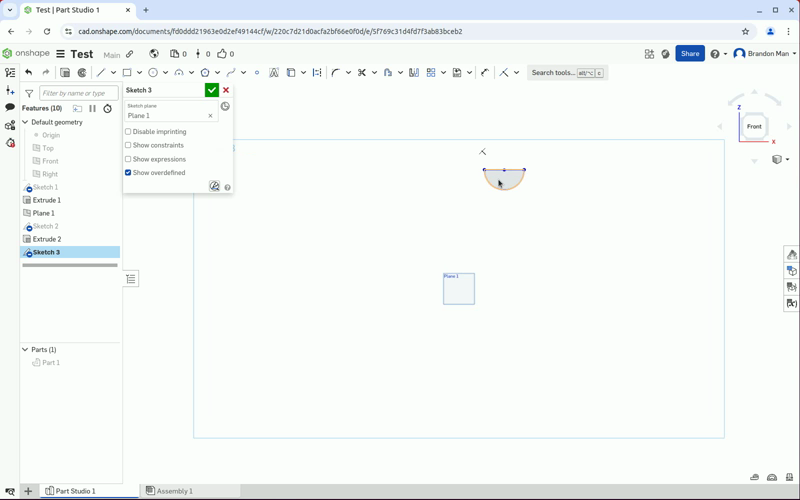
scroll(6)
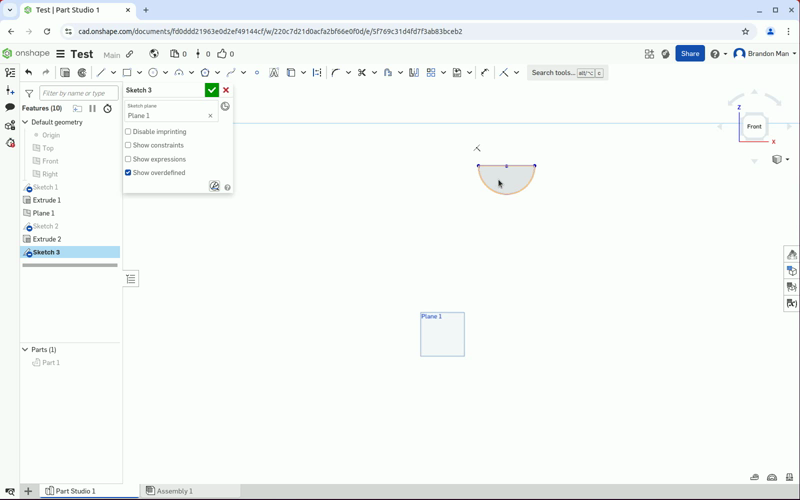
scroll(6)
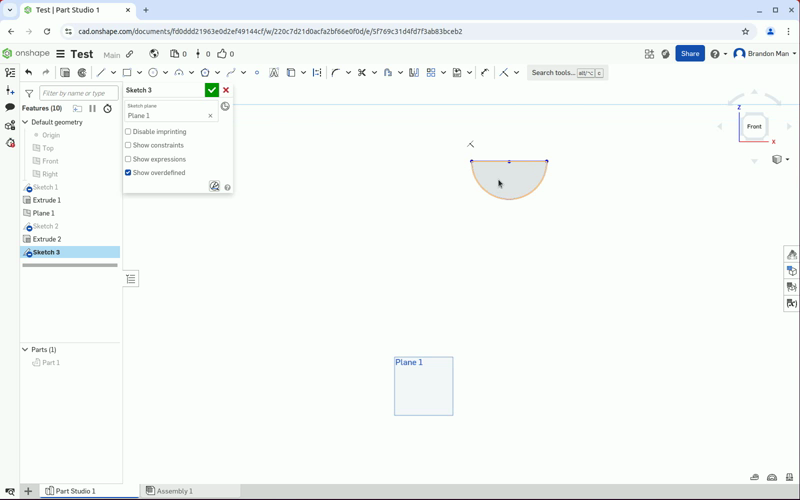
scroll(6)
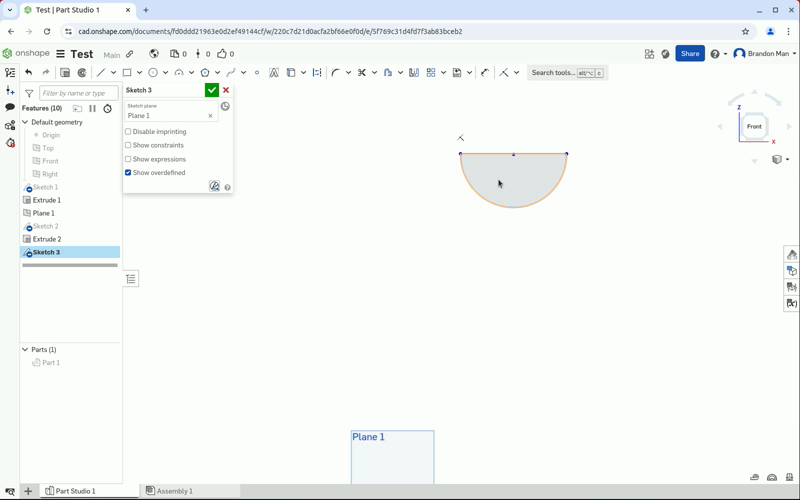
scroll(6)
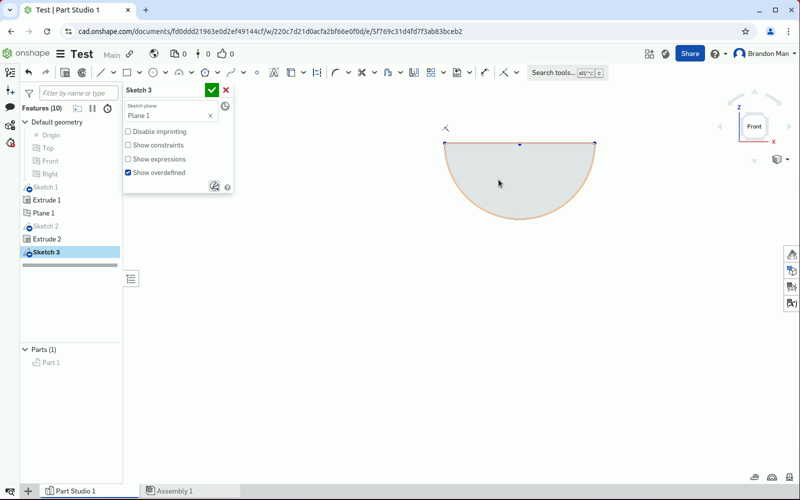
scroll(6)
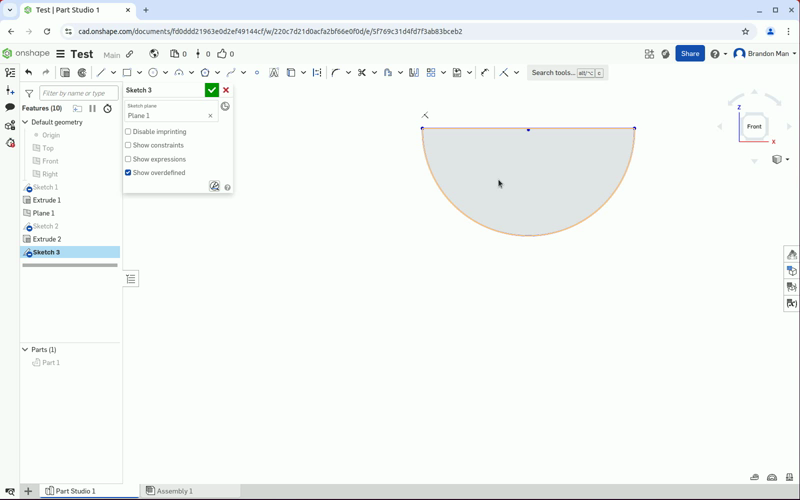
scroll(6)
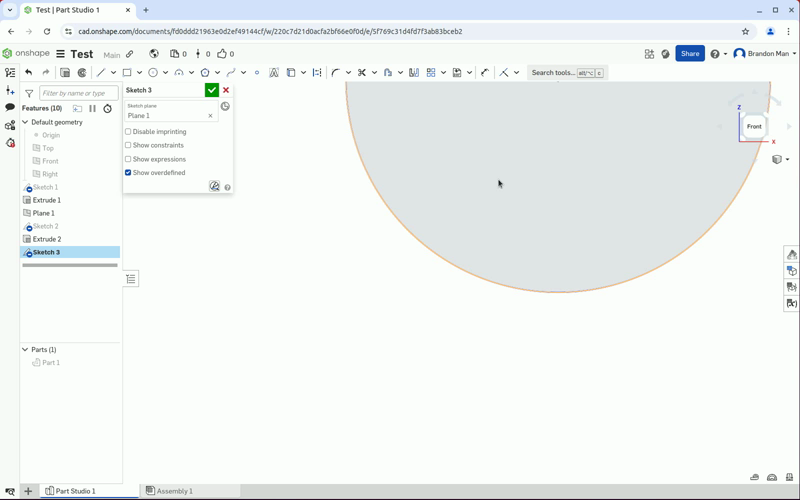
click(498, 179)
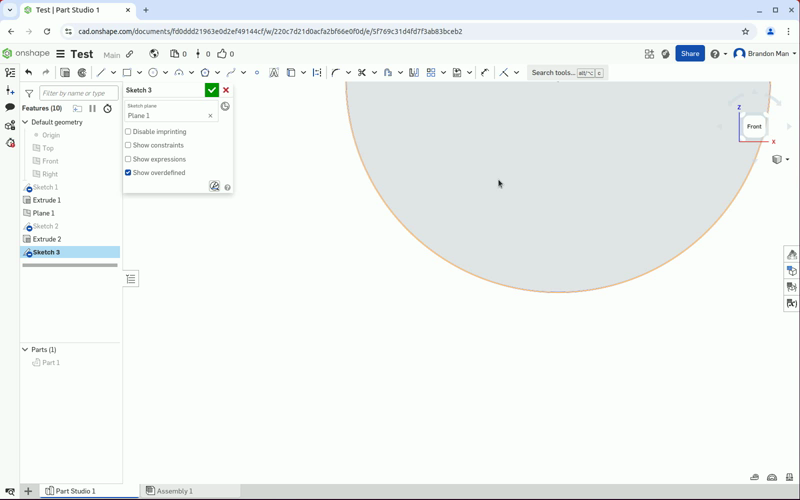
scroll(-6)
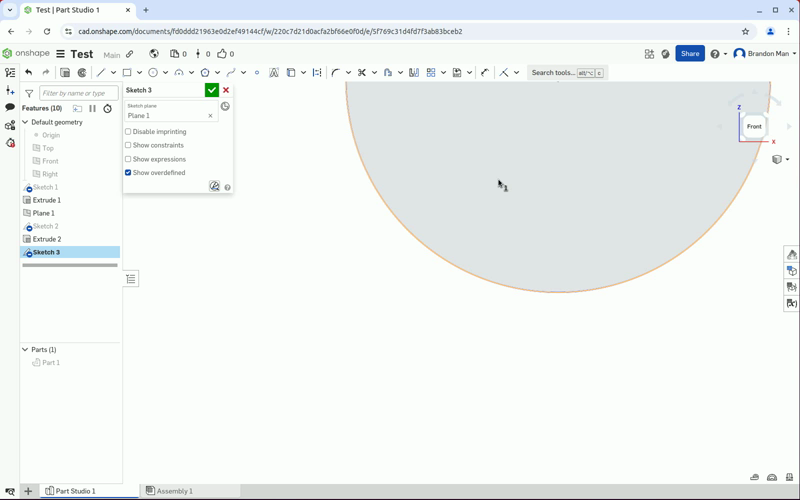
scroll(-6)
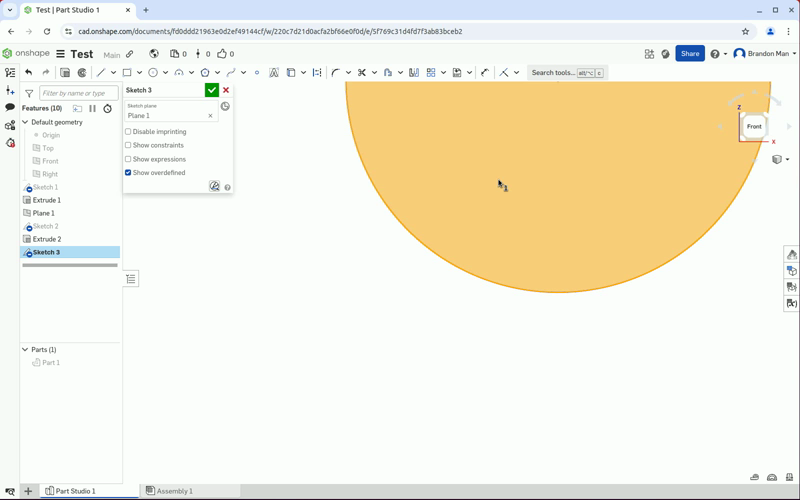
scroll(-6)
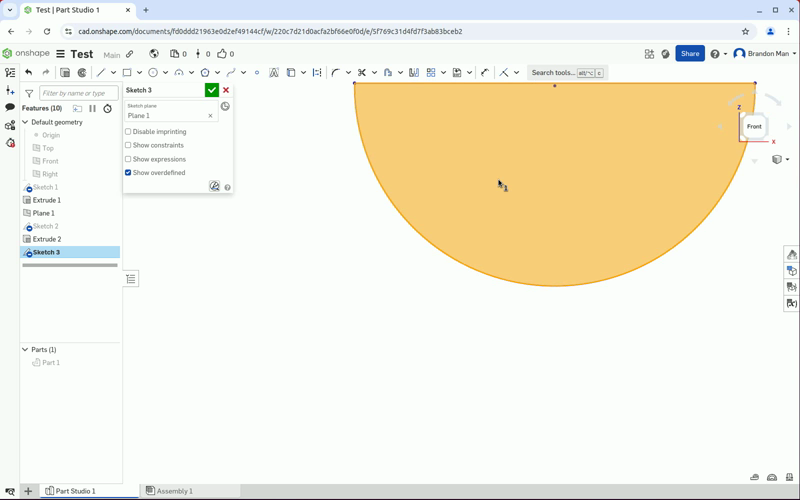
scroll(-6)
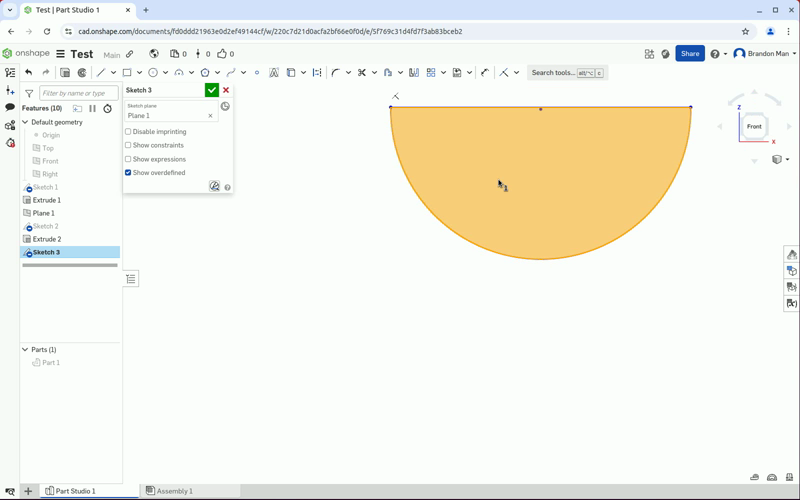
scroll(-6)
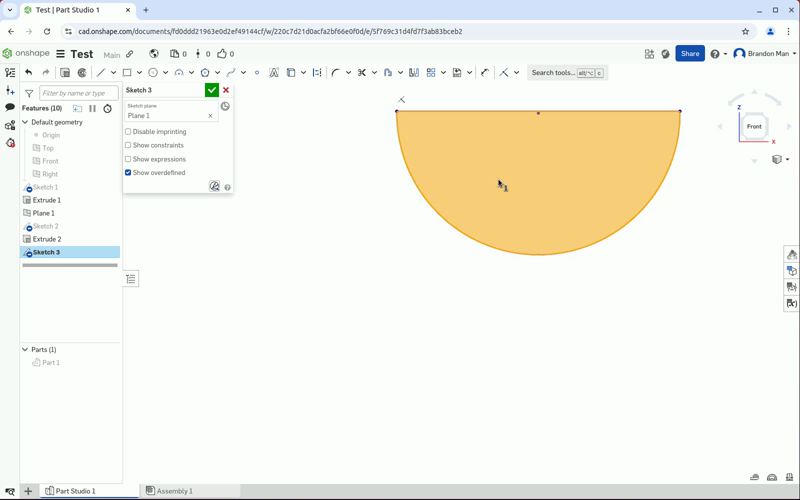
scroll(-6)
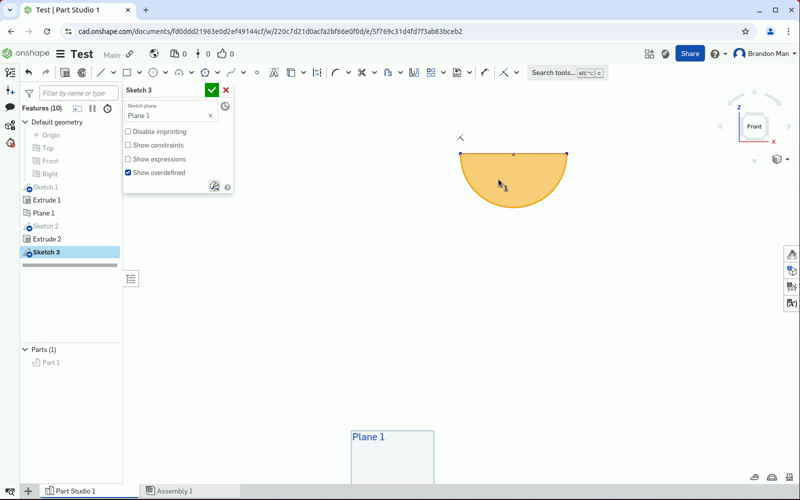
scroll(-6)
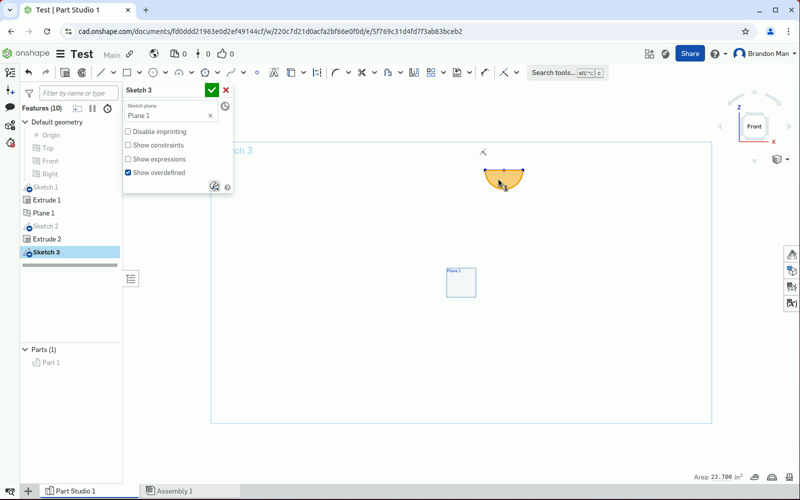
mouse_move(73, 352)
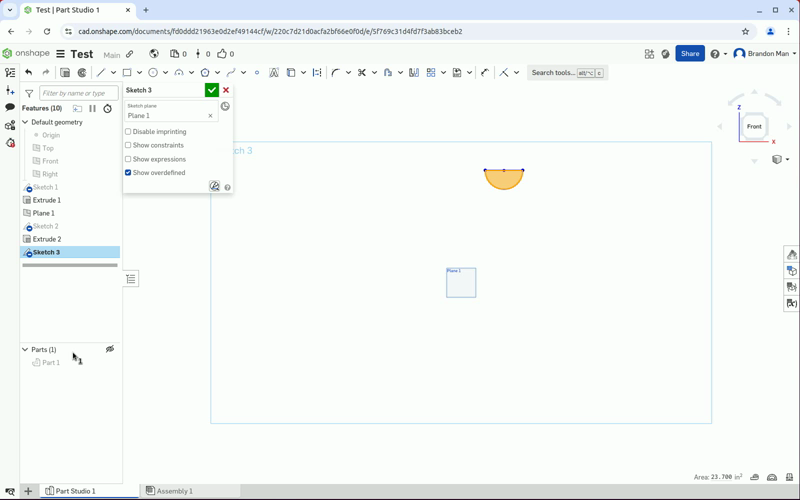
key(shift+y)
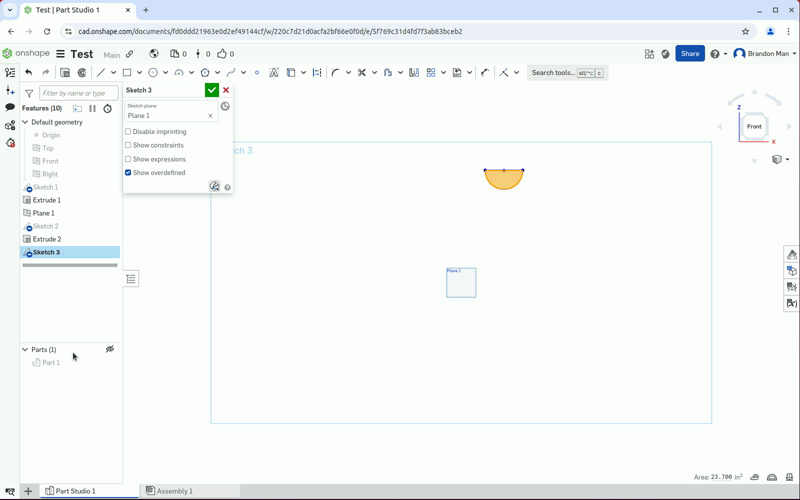
key(shift+e)
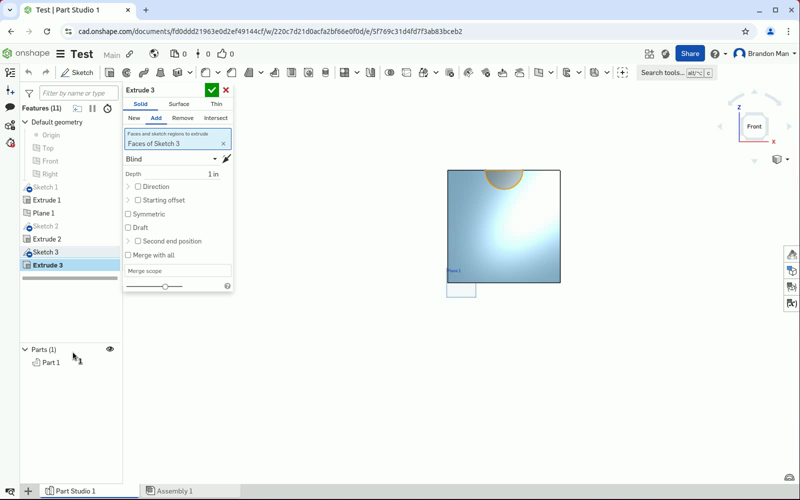
mouse_move(143, 106)
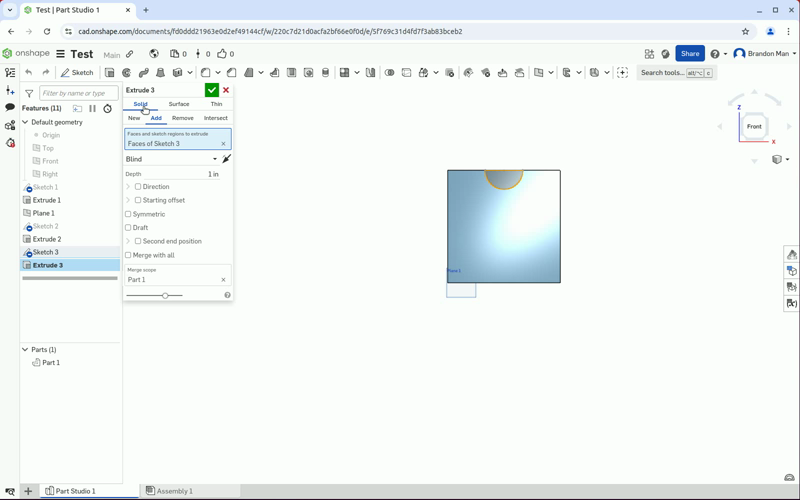
click(143, 106)
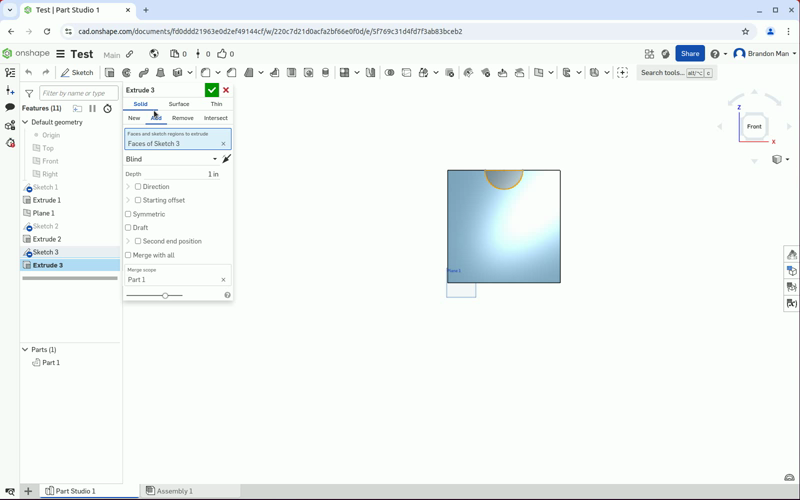
mouse_move(186, 120)
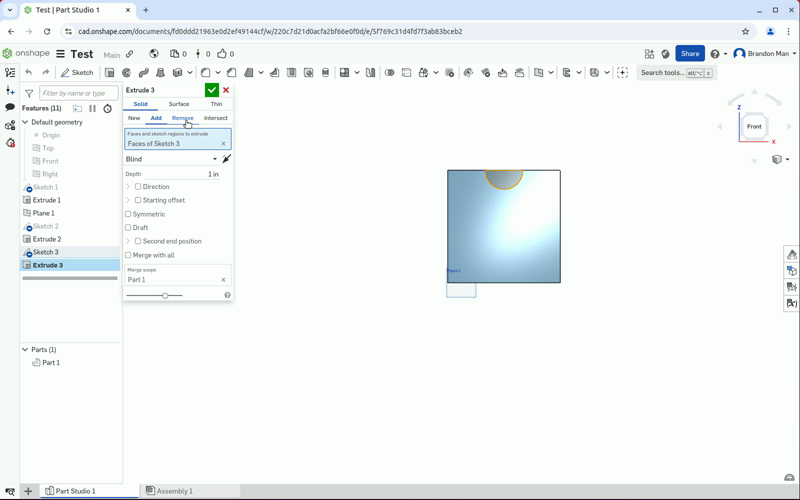
click(186, 120)
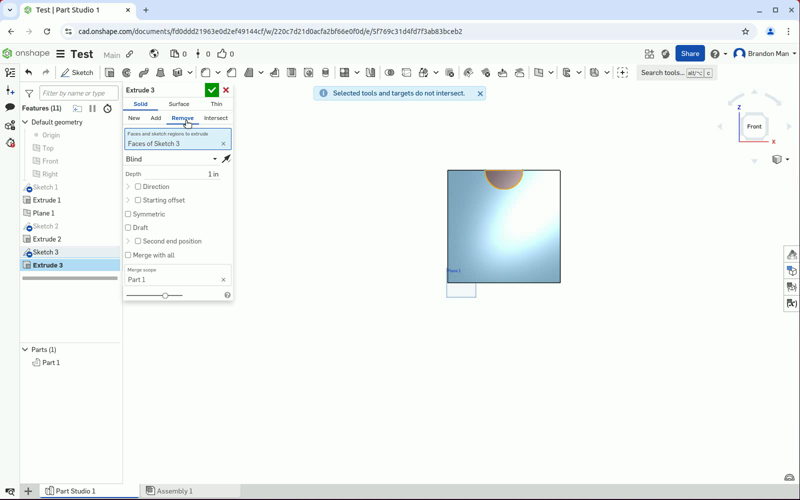
key(tab, 4)
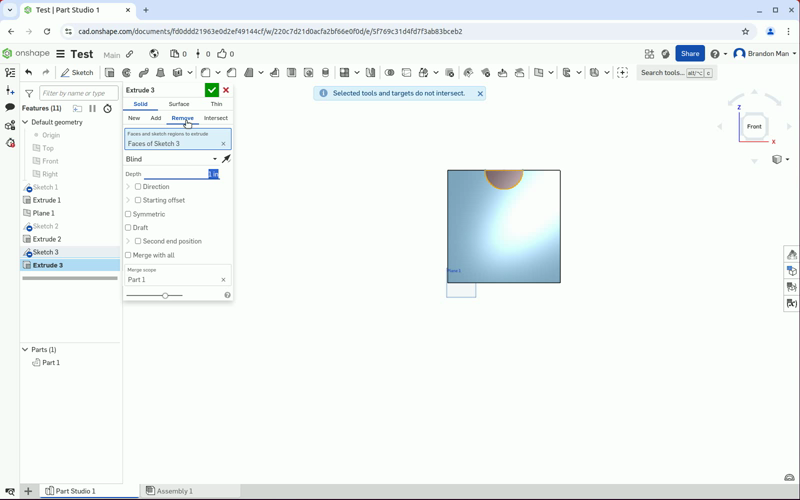
text(23.108)
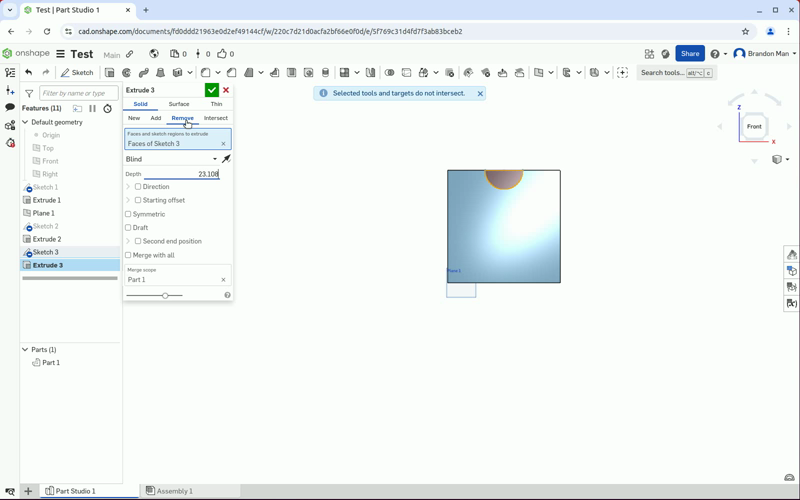
key(tab, 6)
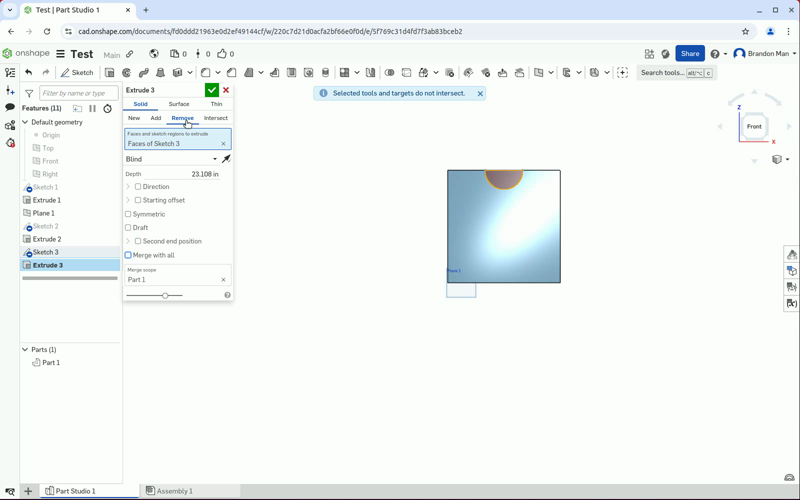
key(space)
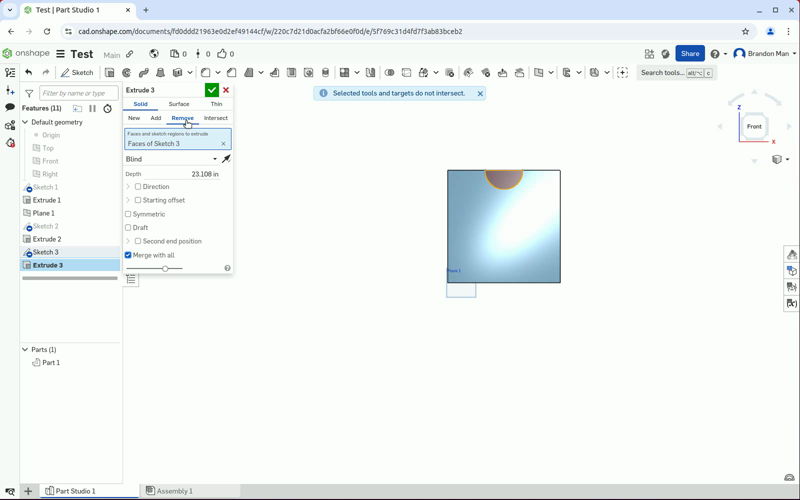
key(enter)
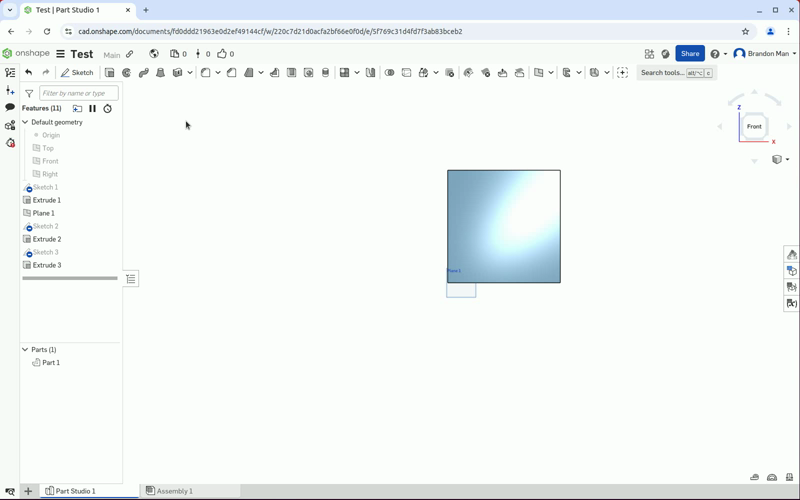
key(shift+h)
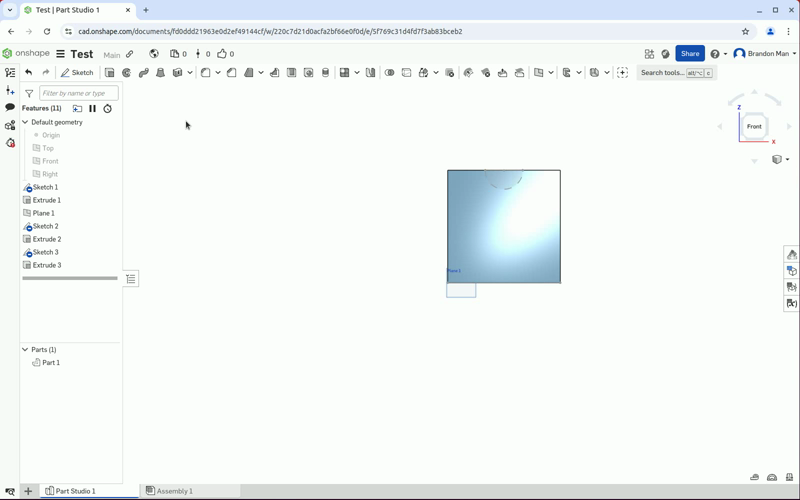
key(shift+h)
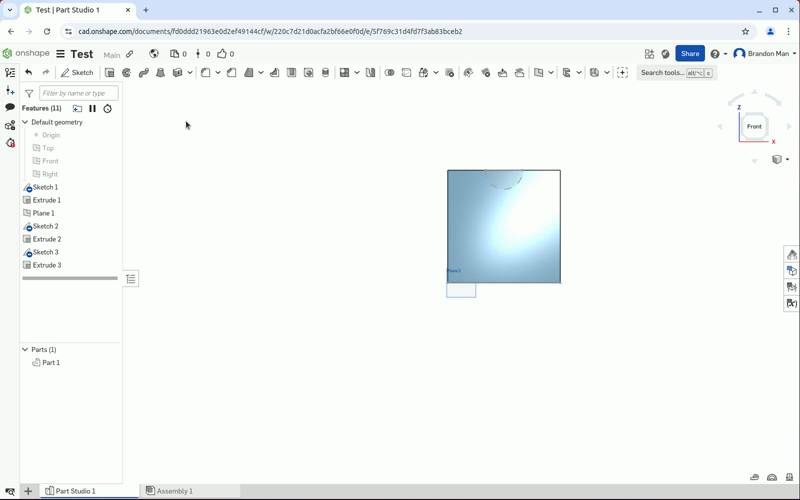
key(shift+7)
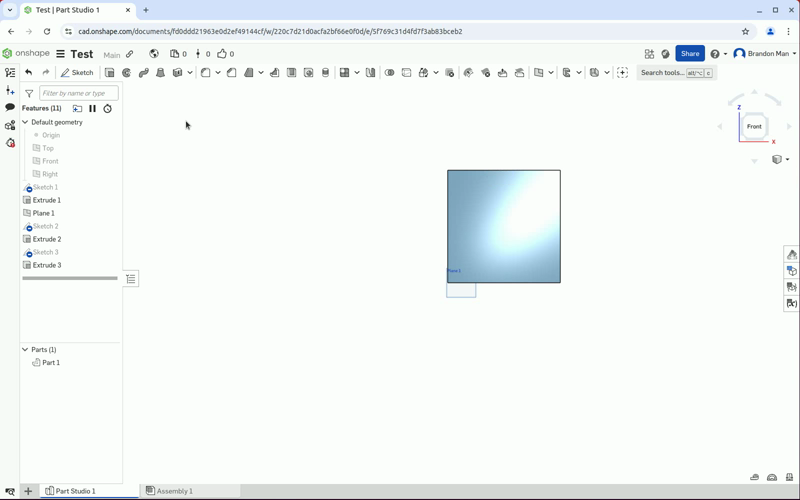
key(left, 2)
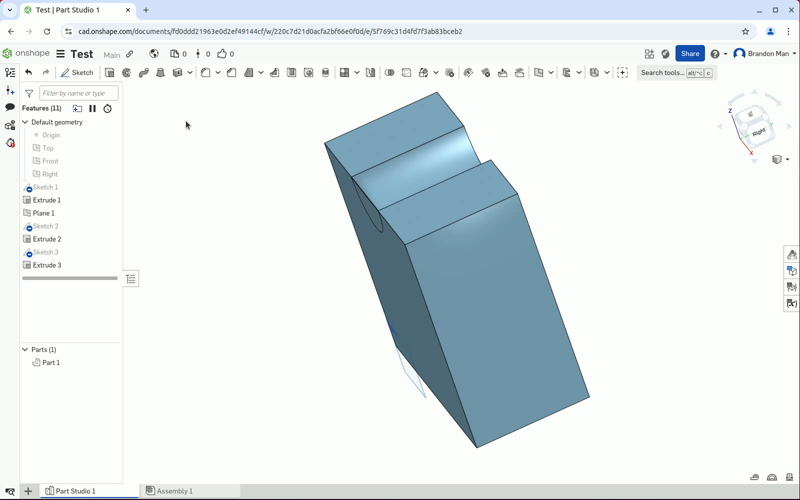
key(down, 2)
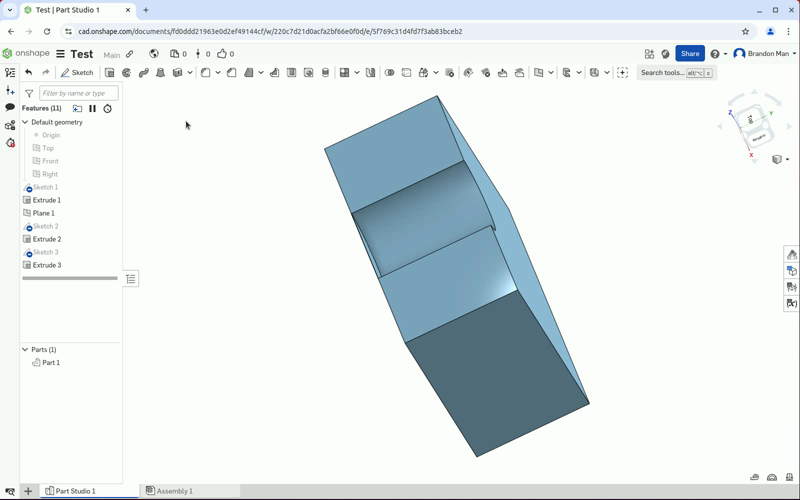
key(up, 2)
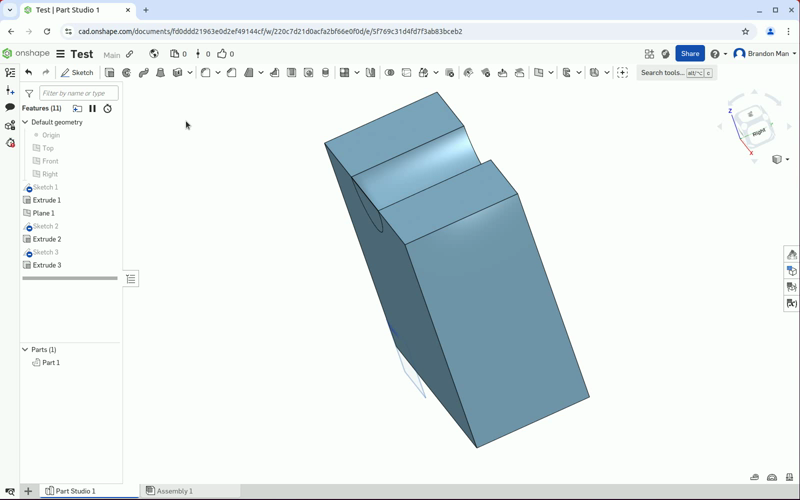
key(right, 2)
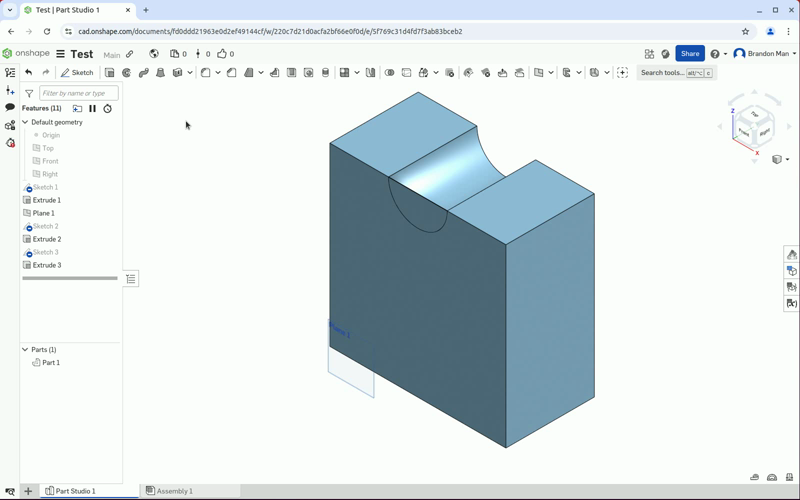
mouse_move(73, 189)
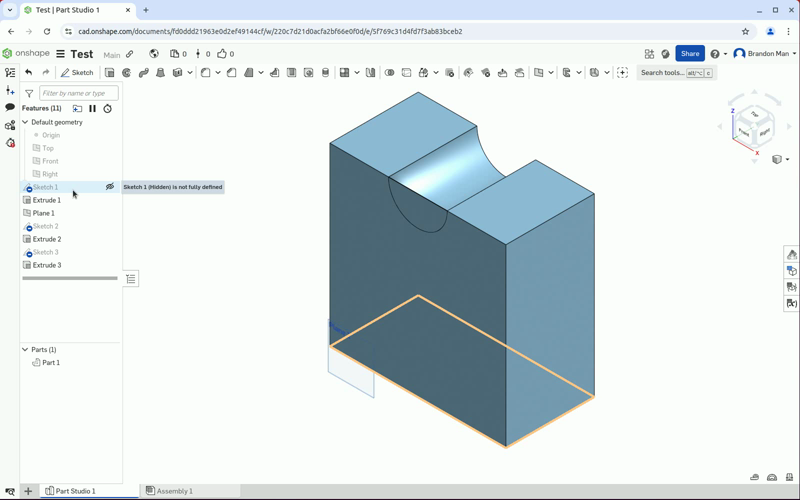
click(73, 189)